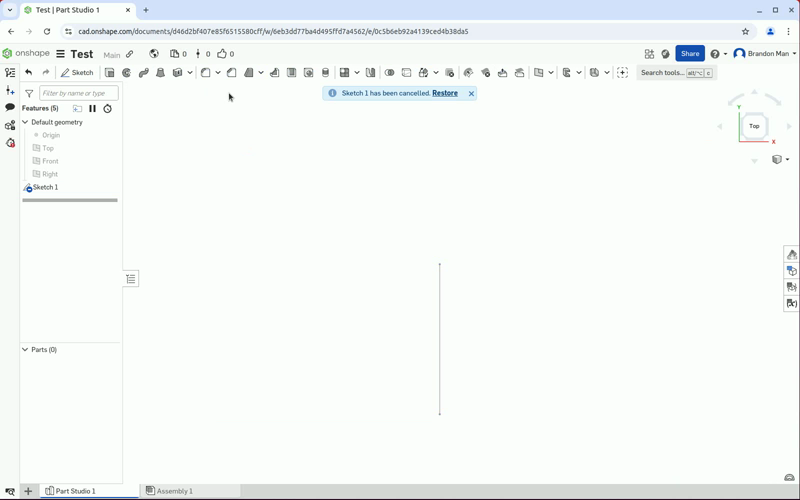
key(shift+h)
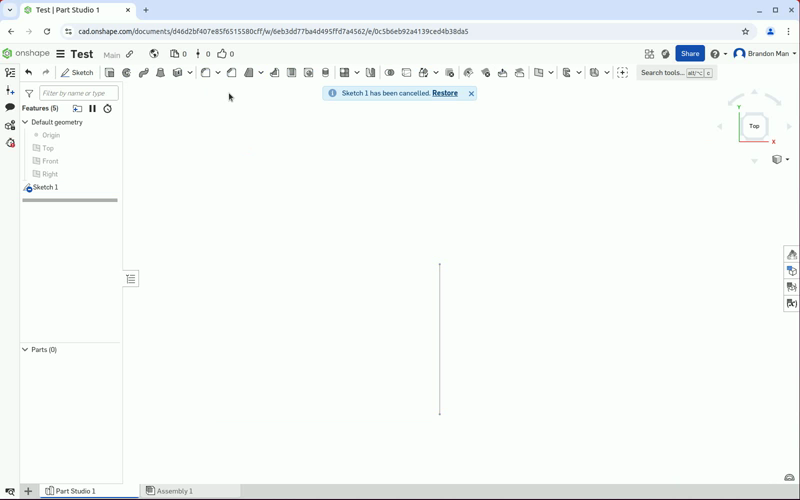
key(shift+s)
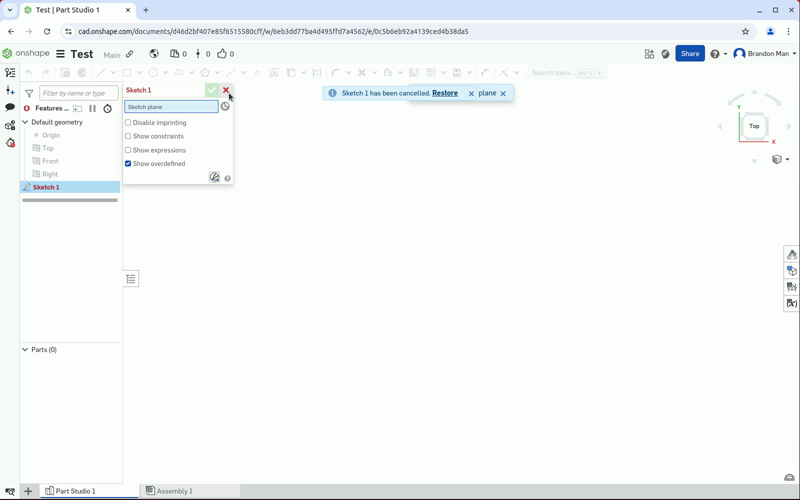
mouse_move(73, 150)
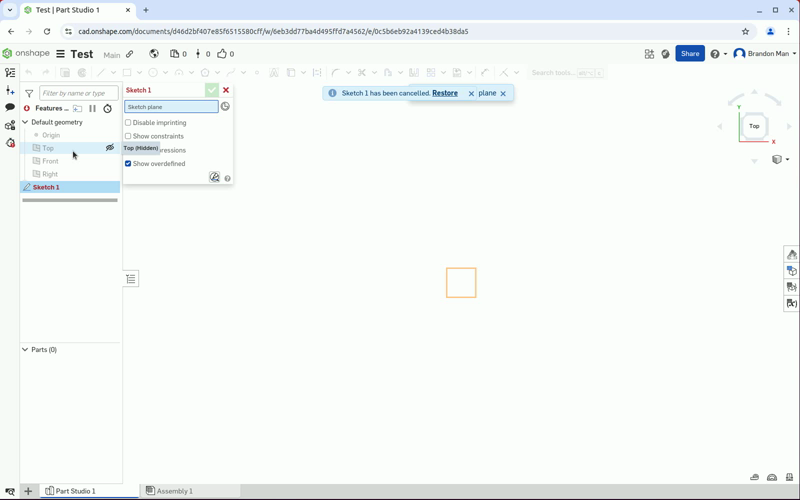
click(73, 150)
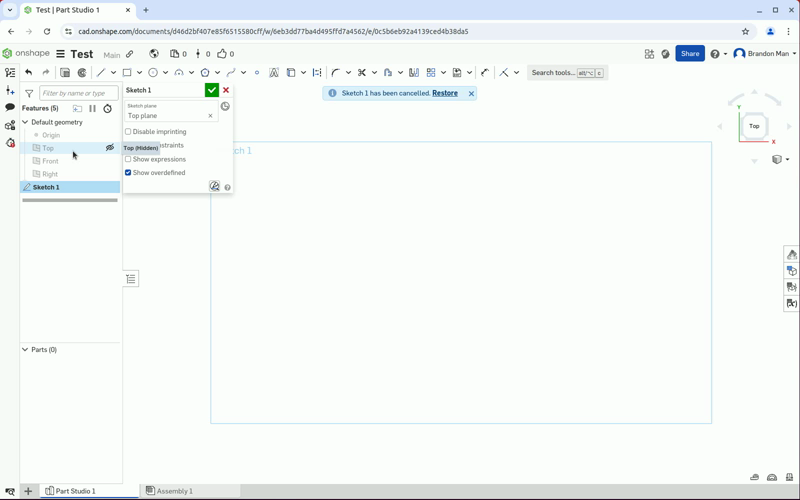
mouse_move(73, 352)
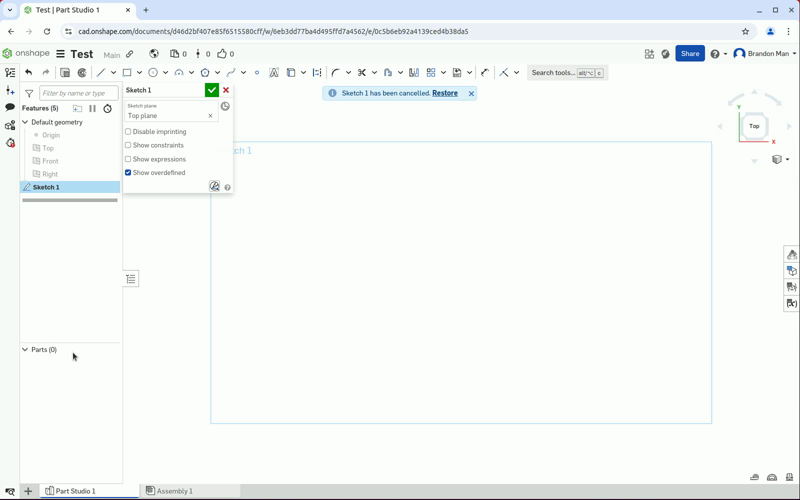
key(y)
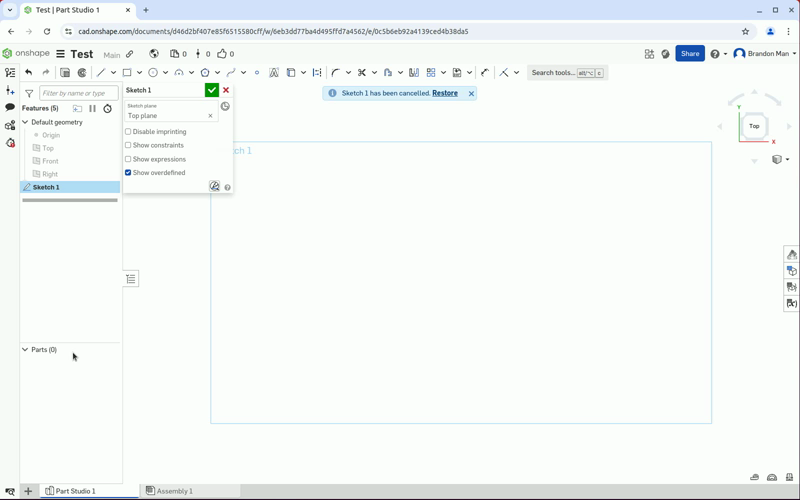
key(l)
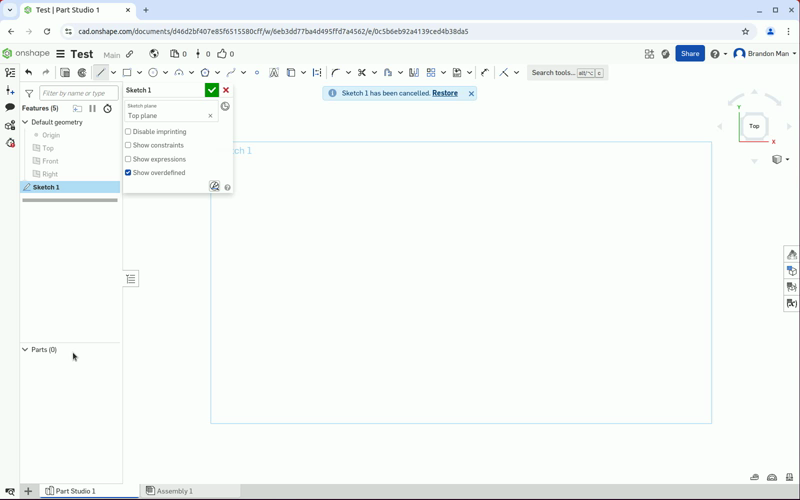
key_down(shift)
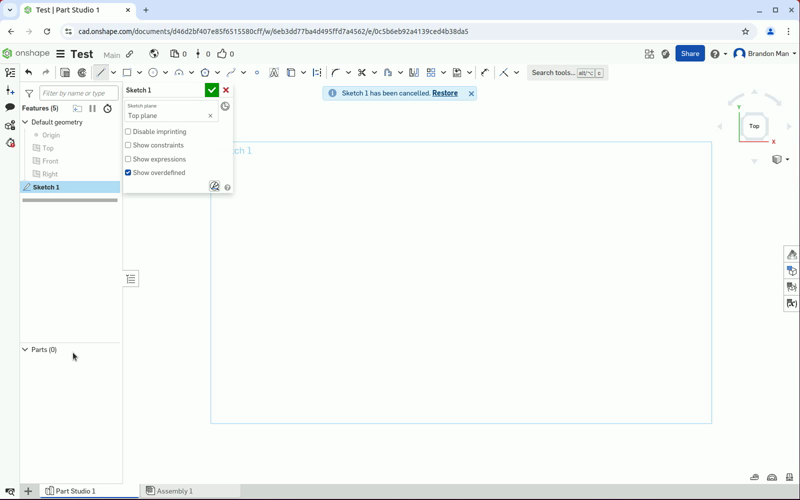
mouse_move(390, 245)
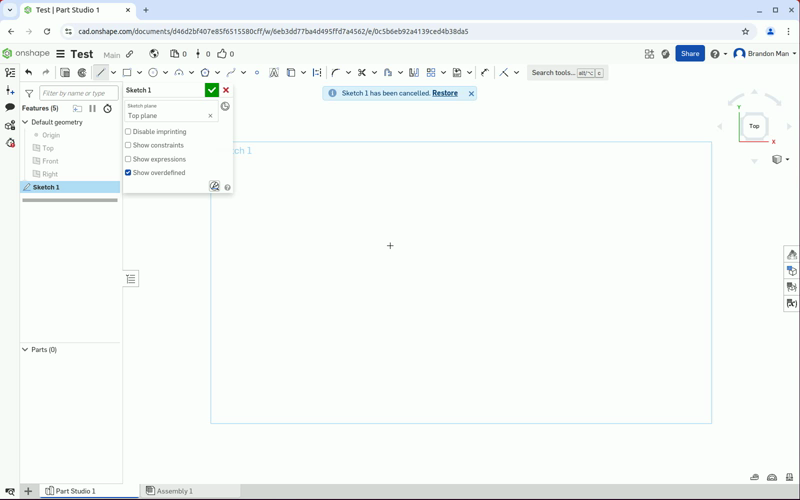
click(390, 245)
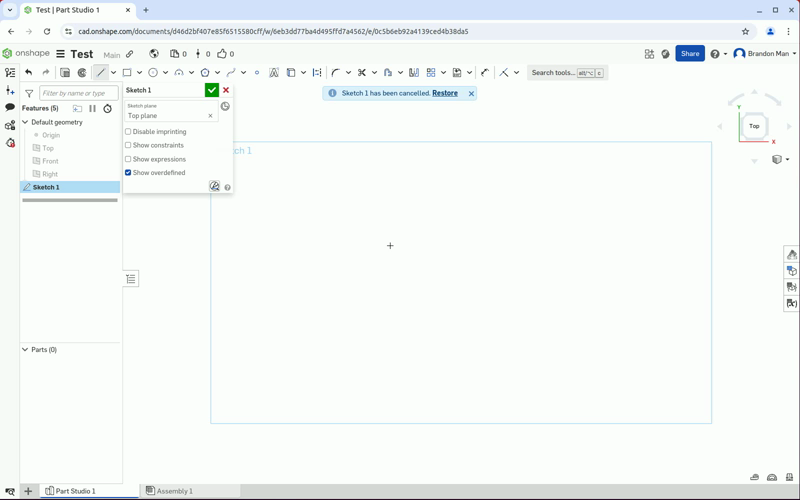
key_up(shift)
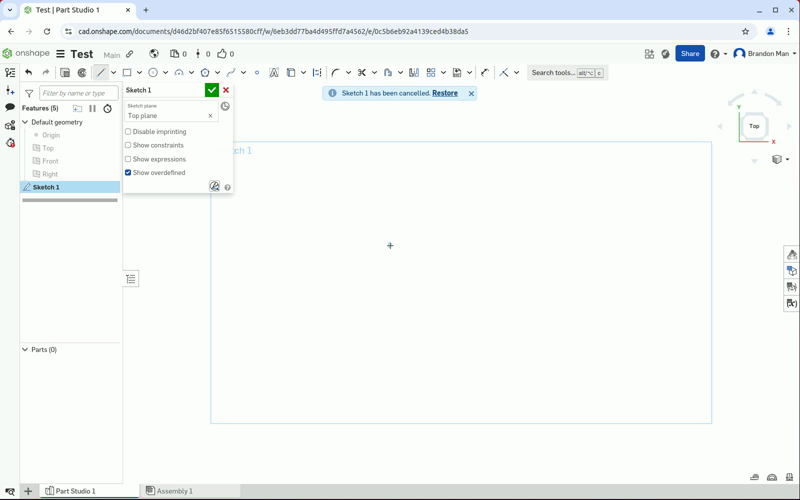
key_down(shift)
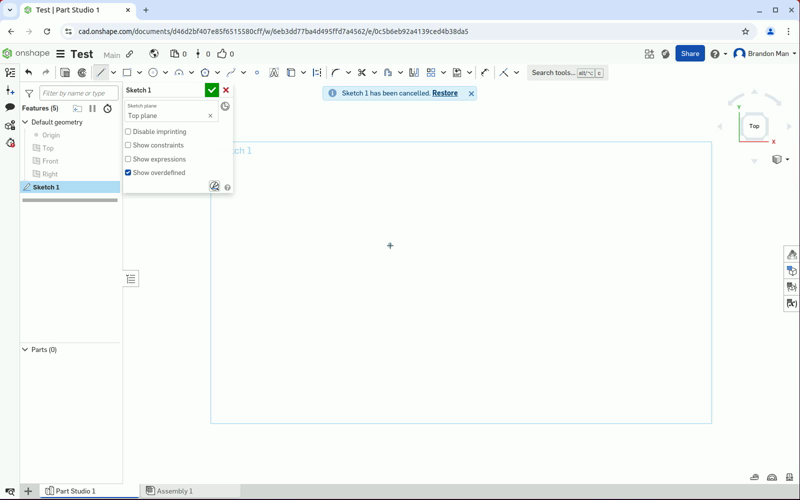
mouse_move(465, 245)
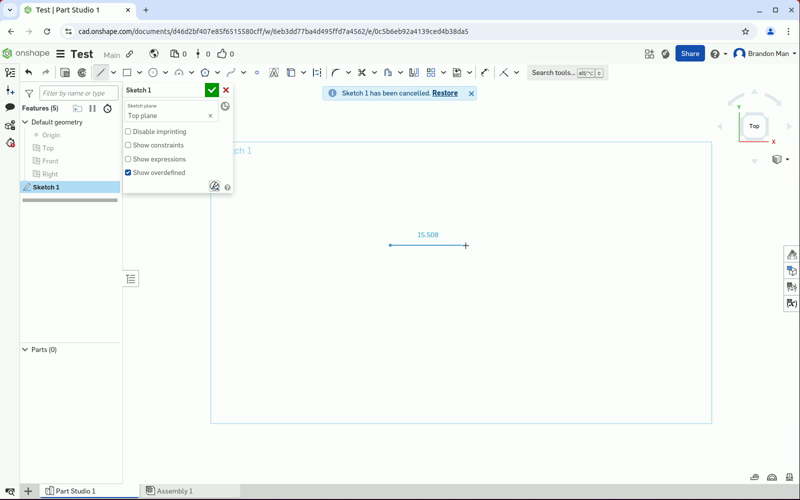
click(465, 245)
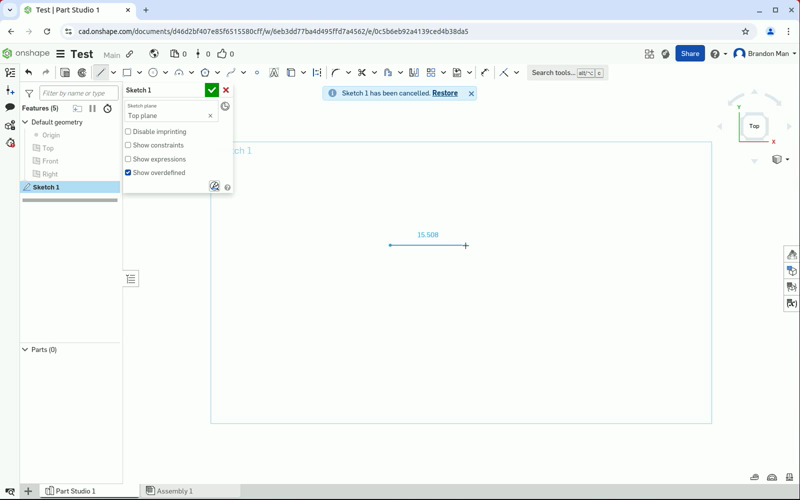
key_up(shift)
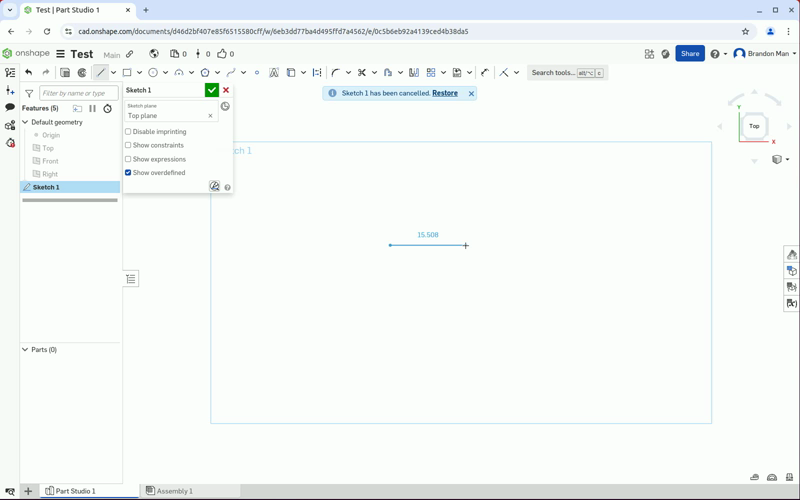
key_down(shift)
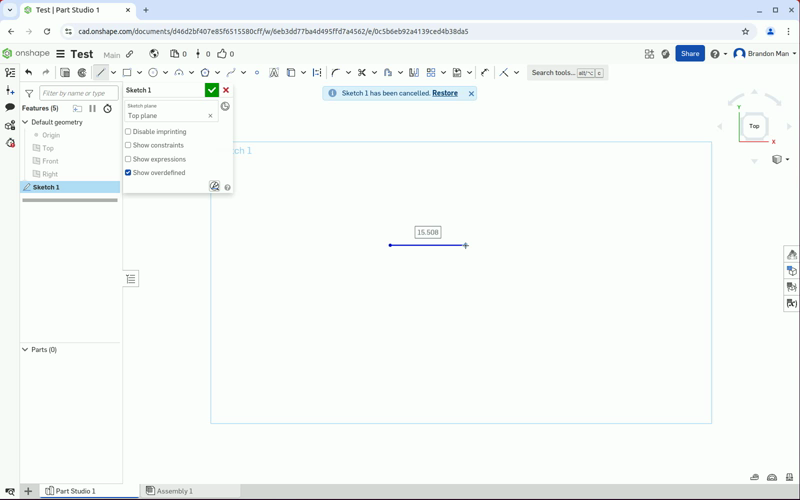
mouse_move(495, 245)
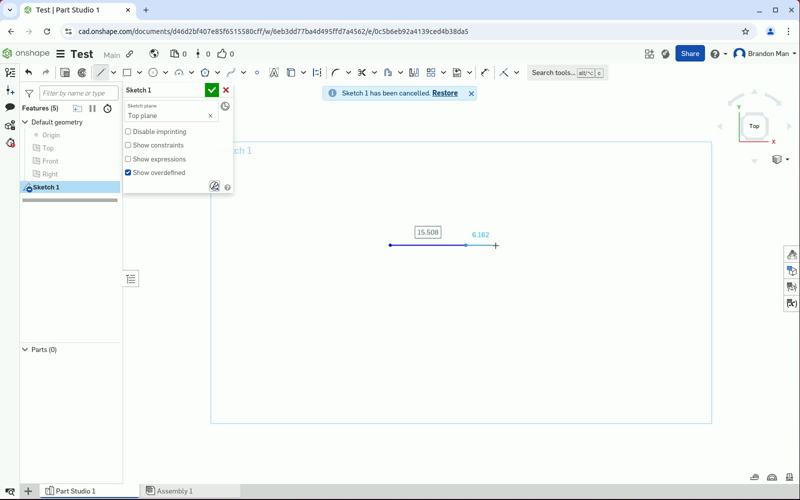
mouse_move(465, 219)
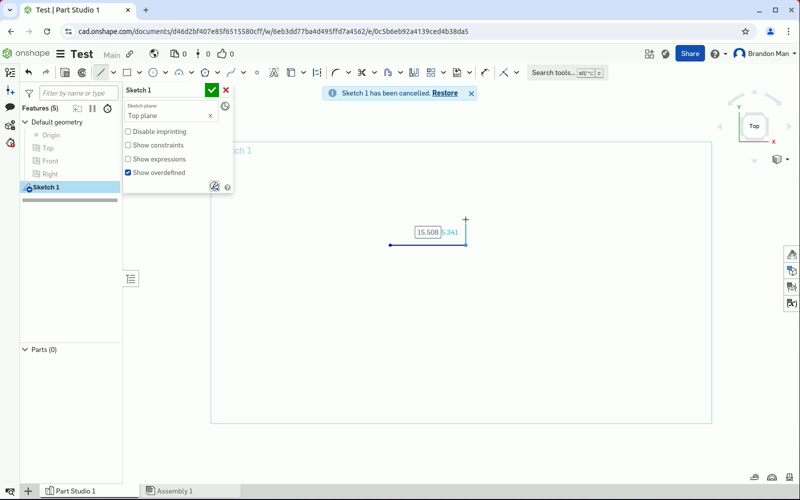
click(465, 219)
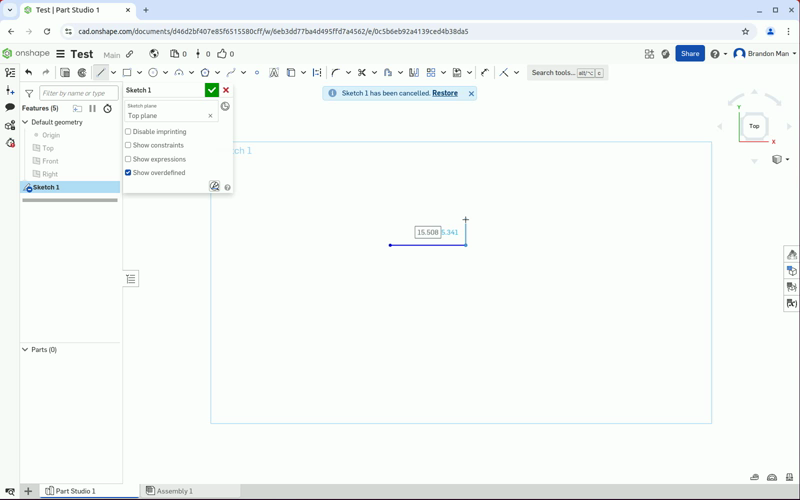
key_up(shift)
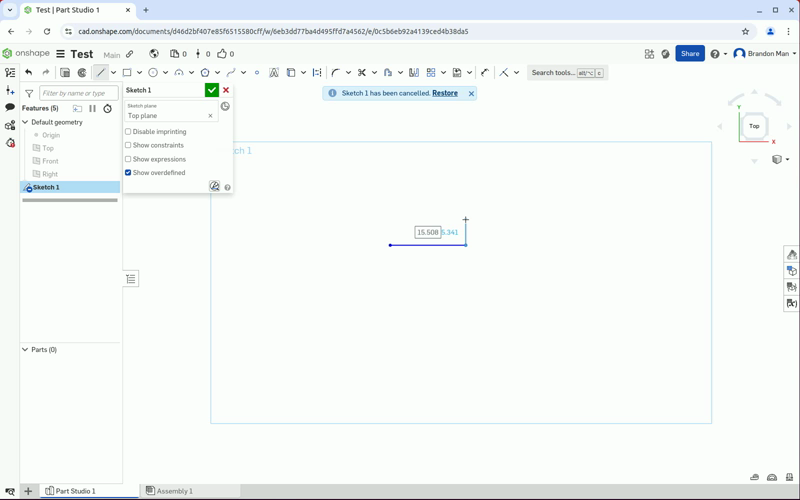
key_down(shift)
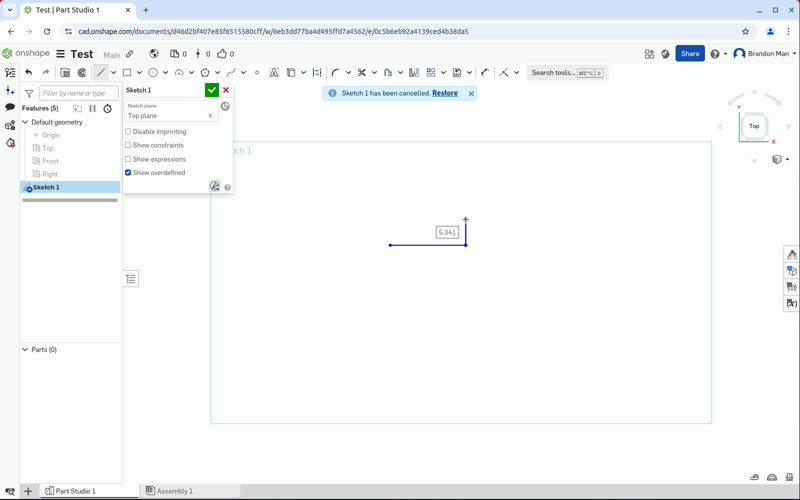
mouse_move(495, 219)
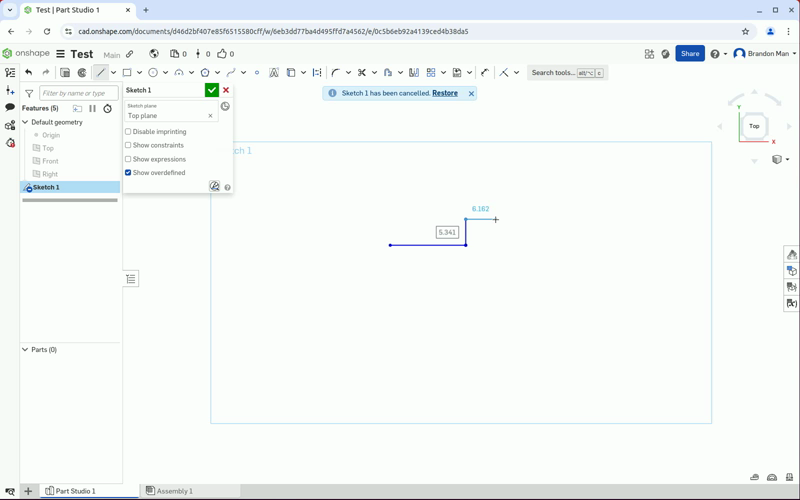
mouse_move(451, 219)
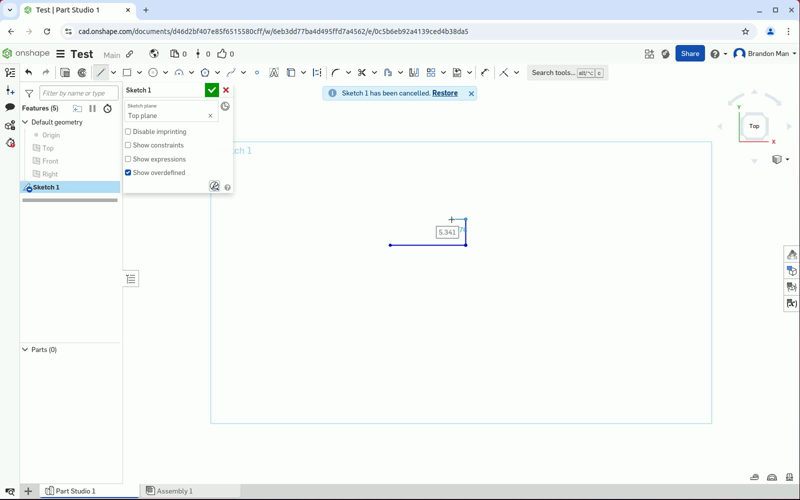
click(451, 219)
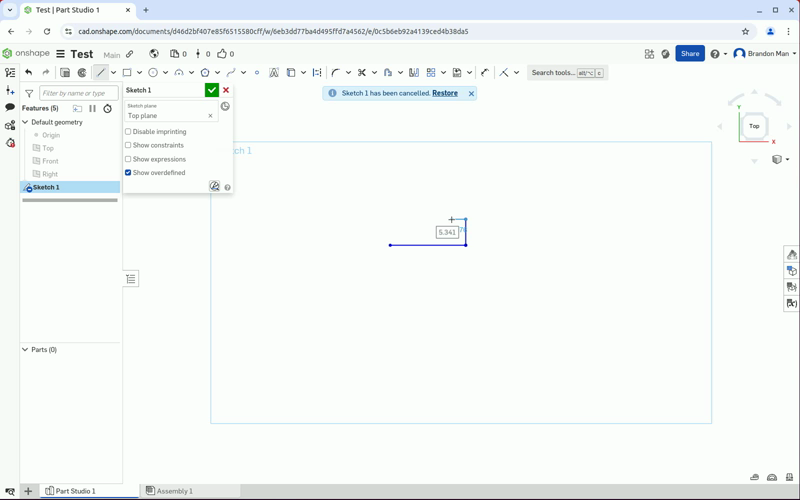
key_up(shift)
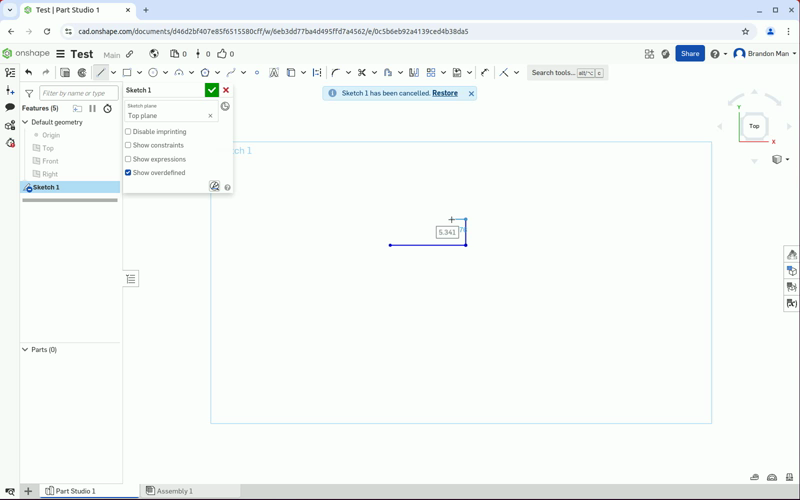
key_down(shift)
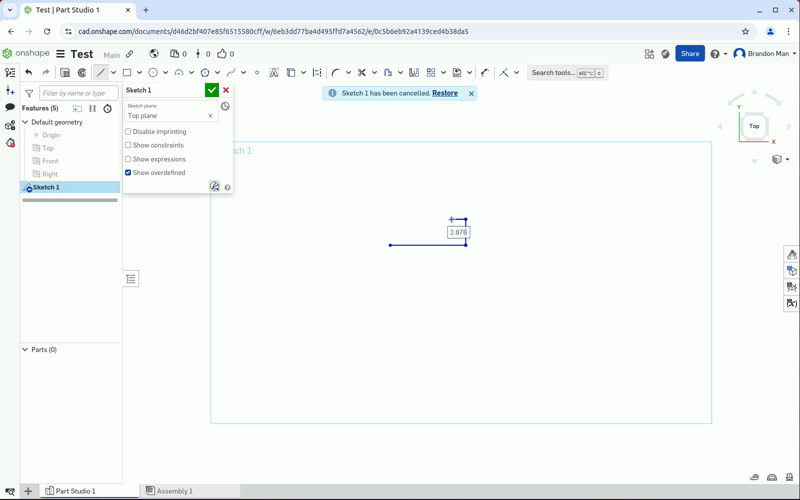
mouse_move(481, 219)
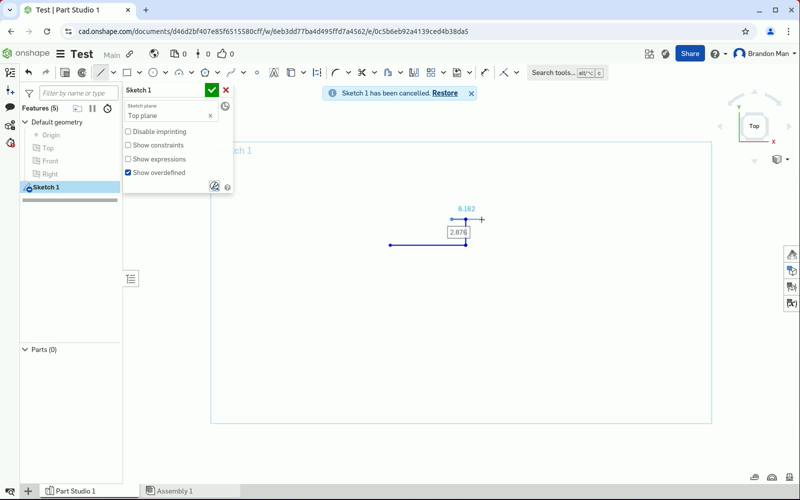
mouse_move(451, 196)
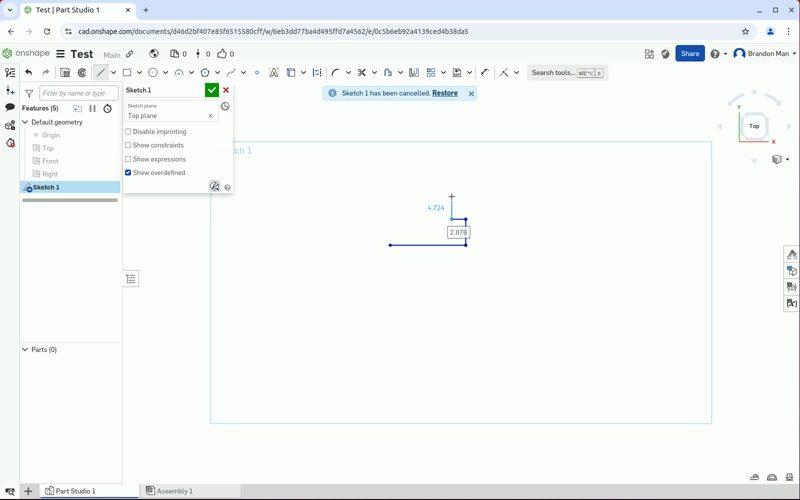
click(451, 196)
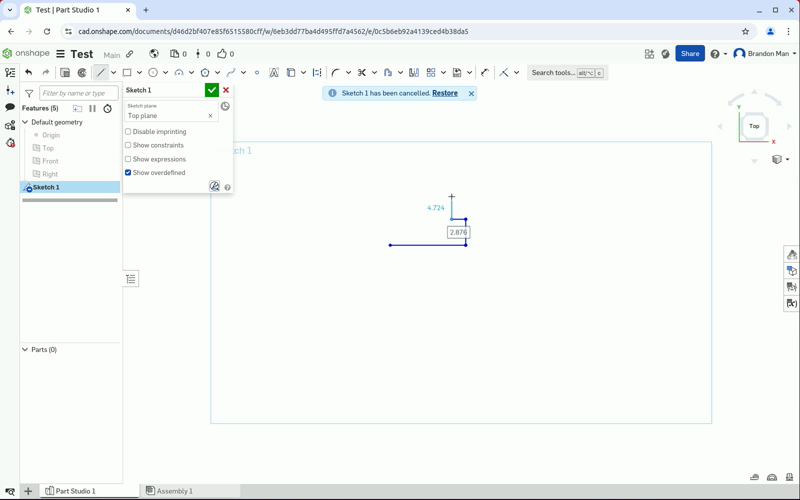
key_up(shift)
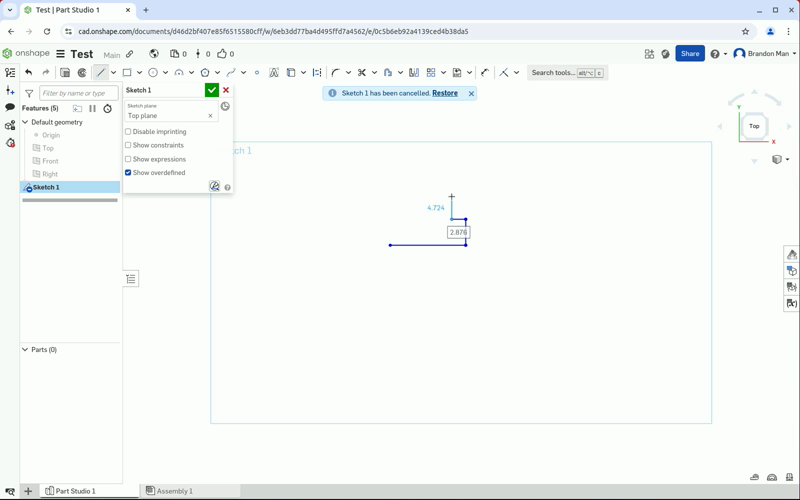
key_down(shift)
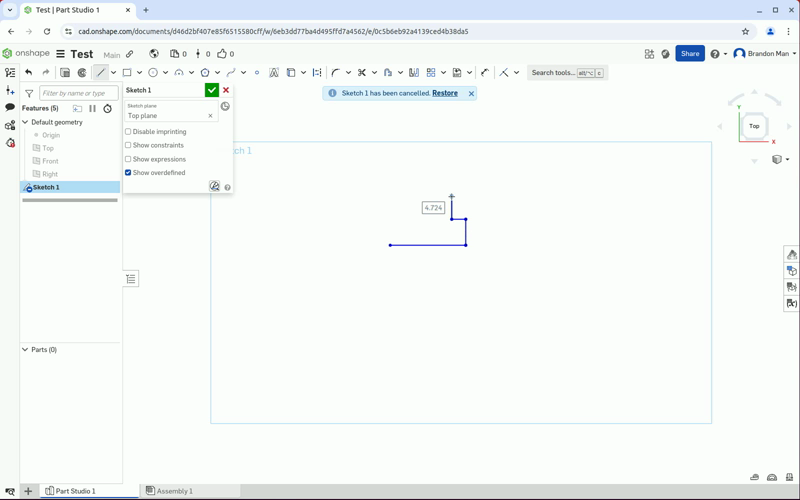
mouse_move(481, 196)
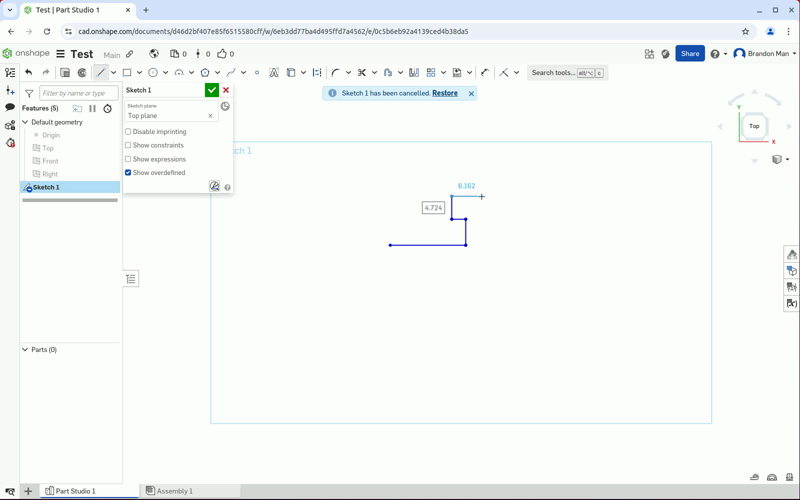
mouse_move(465, 196)
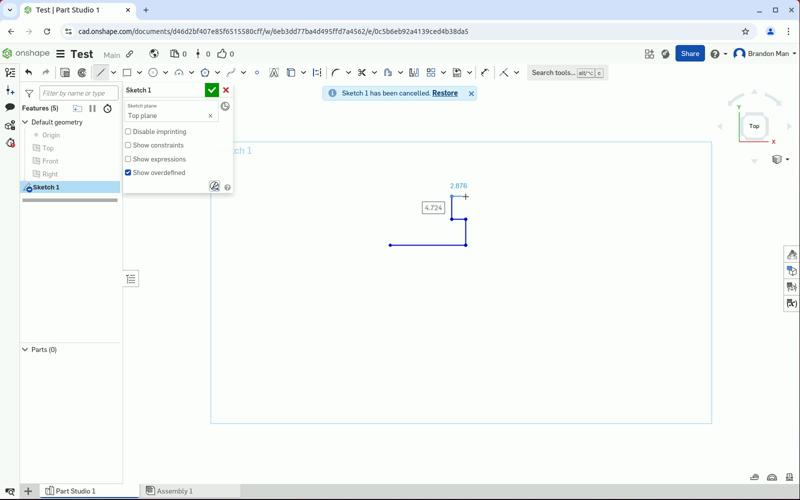
click(465, 196)
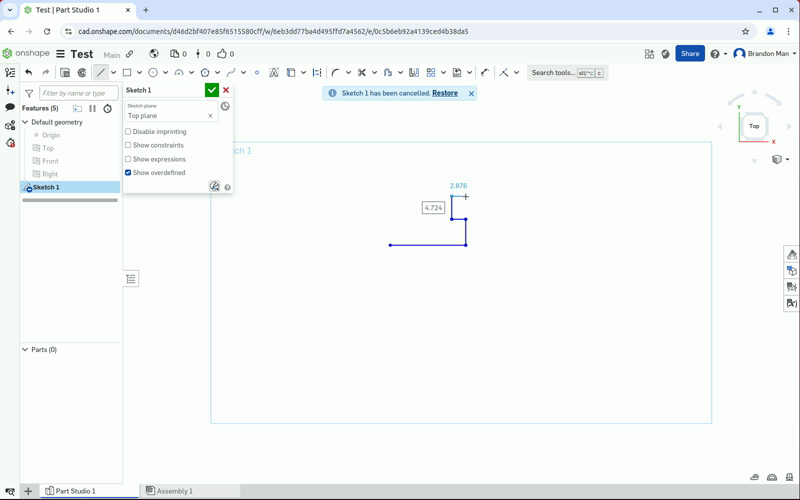
key_up(shift)
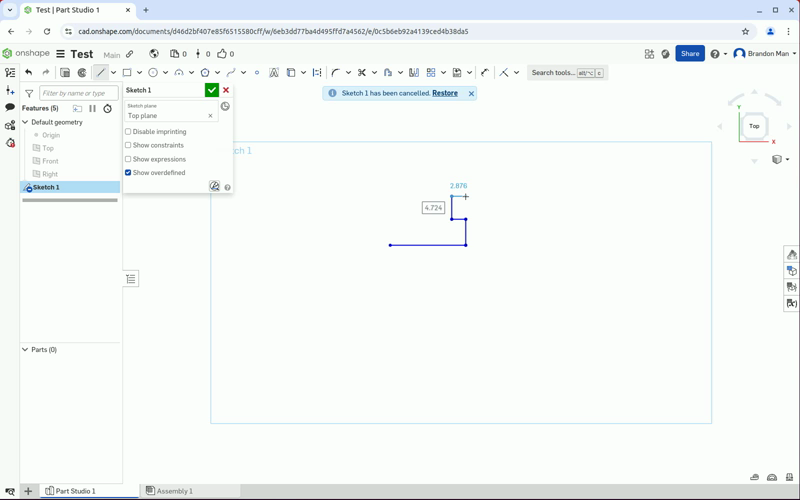
key_down(shift)
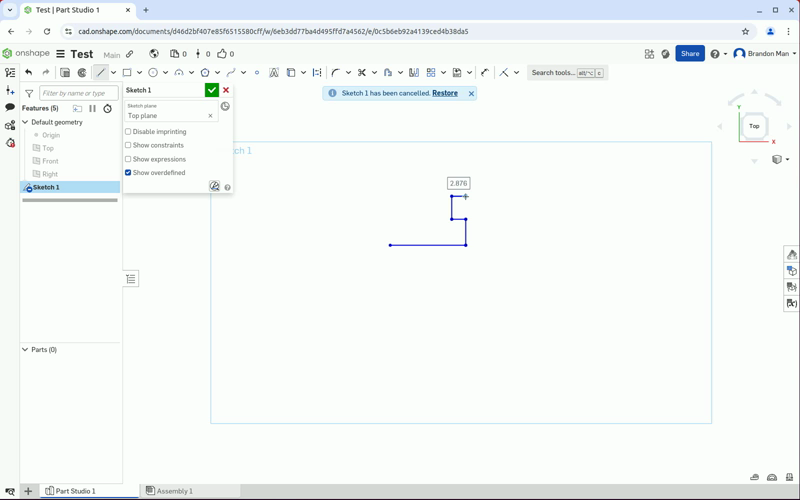
mouse_move(495, 196)
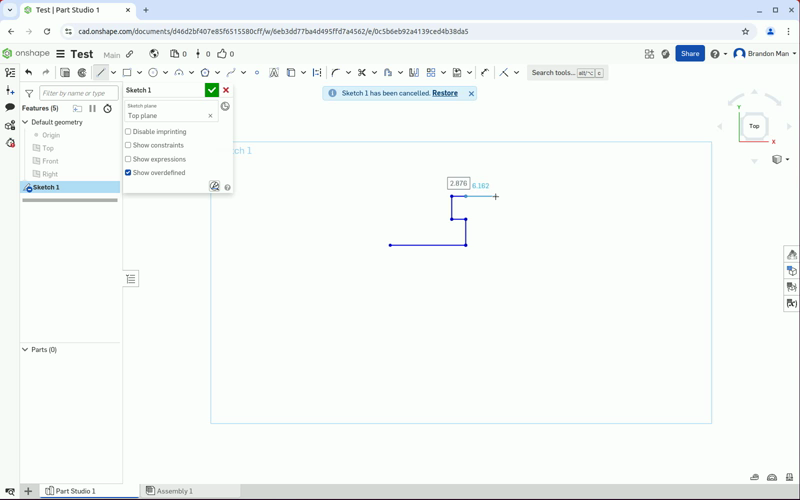
mouse_move(465, 170)
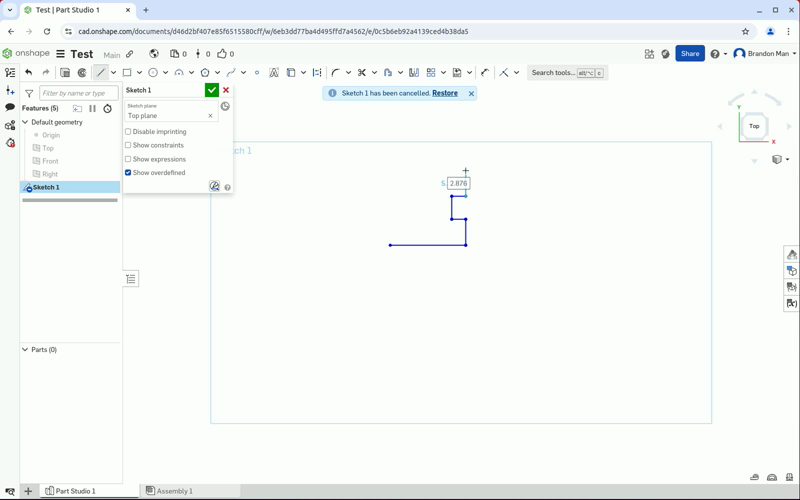
click(465, 170)
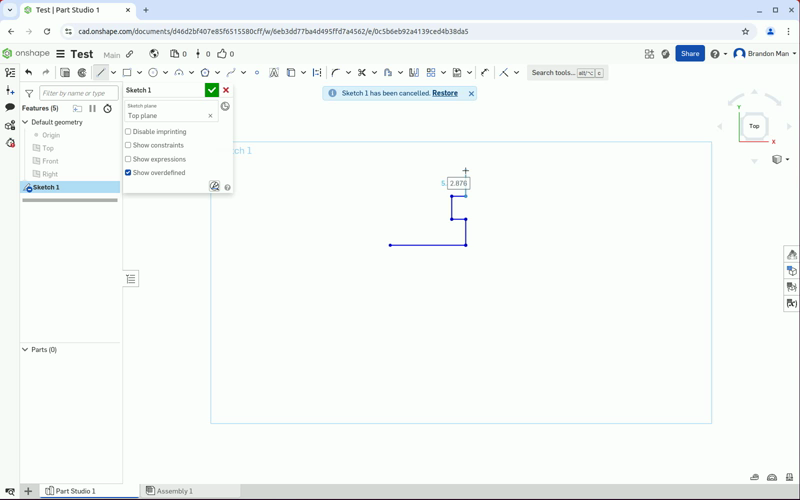
key_up(shift)
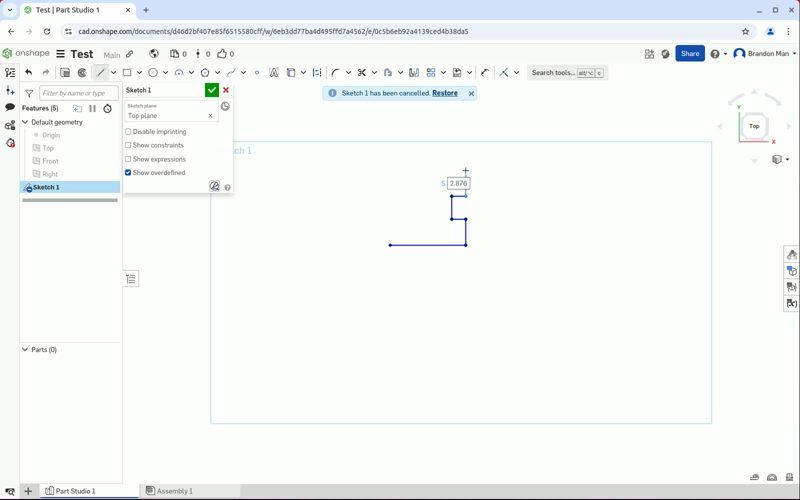
key_down(shift)
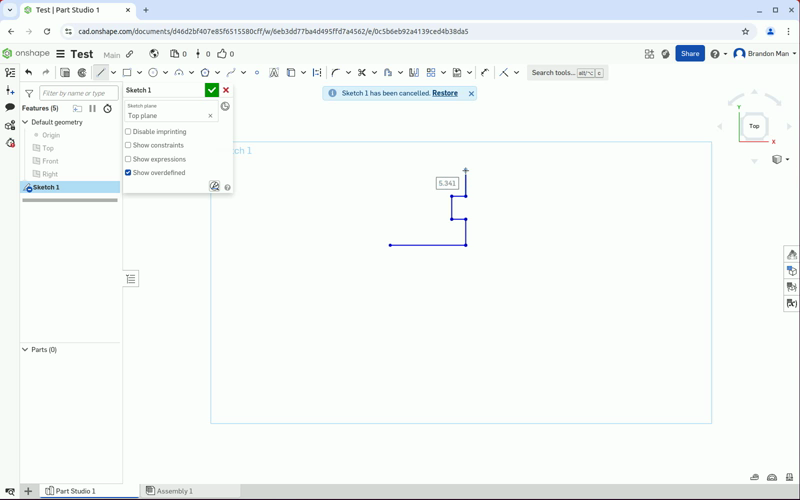
mouse_move(390, 170)
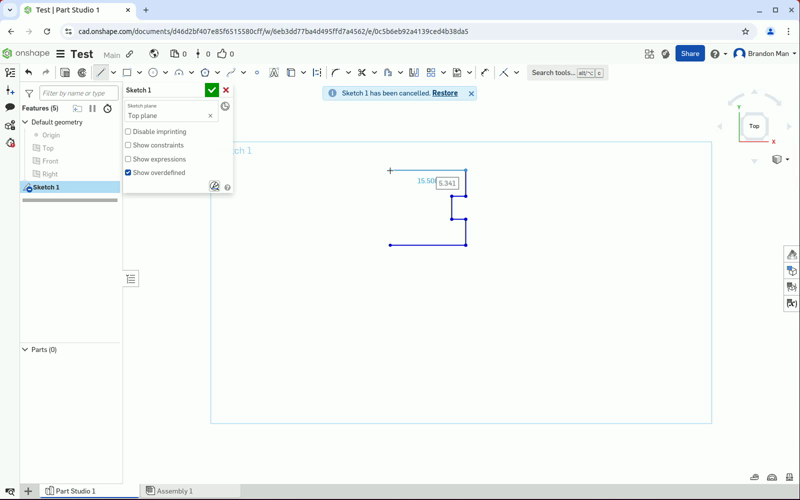
click(390, 170)
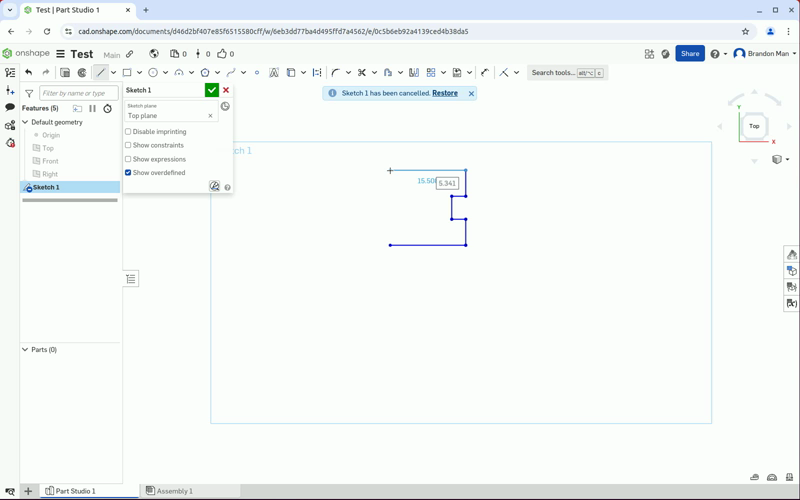
key_up(shift)
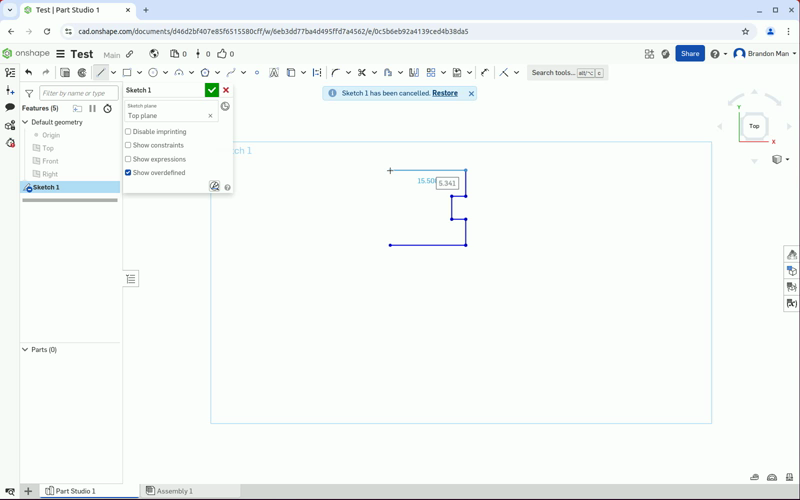
key_down(shift)
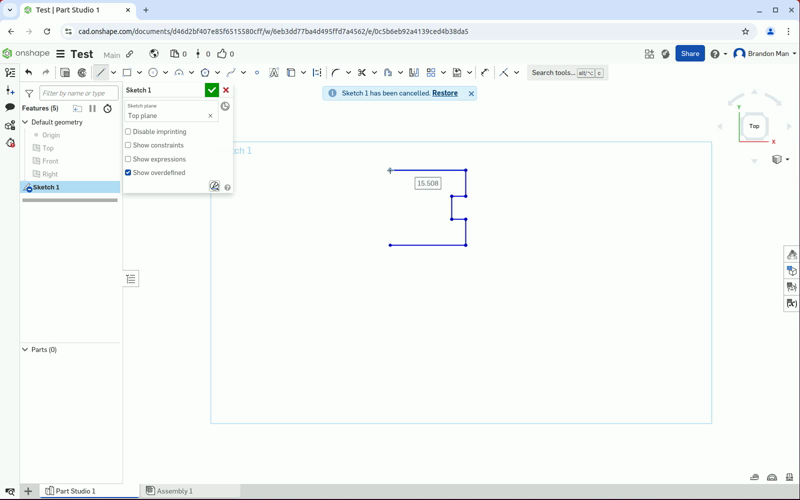
mouse_move(420, 170)
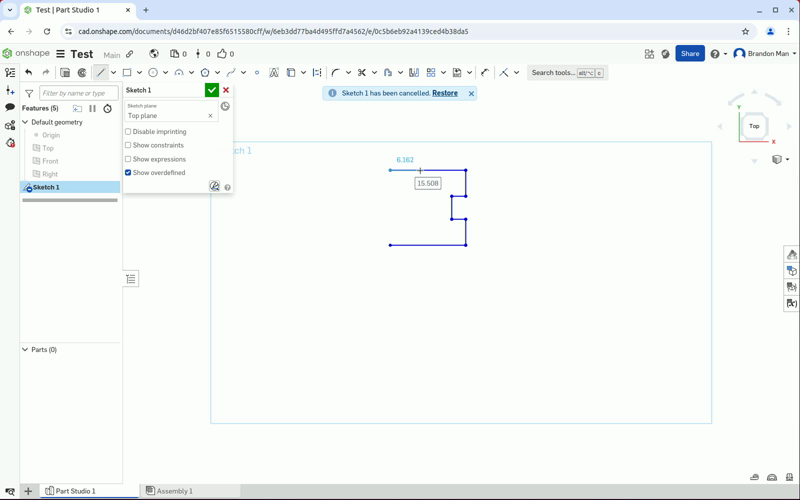
mouse_move(390, 196)
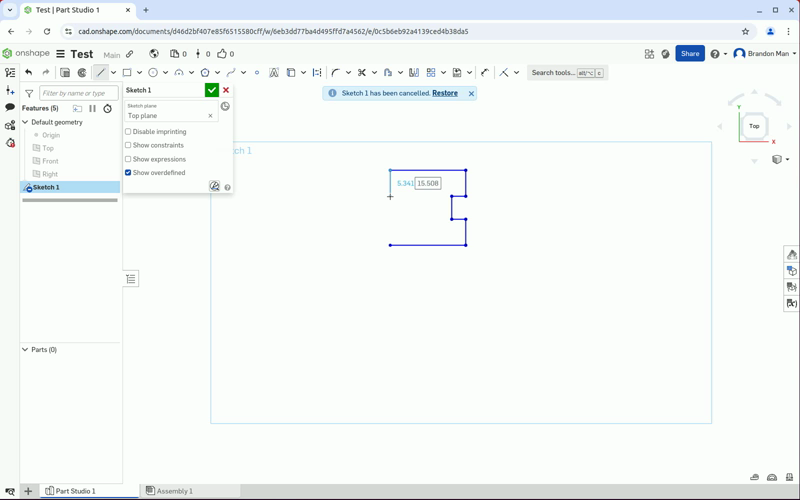
click(390, 196)
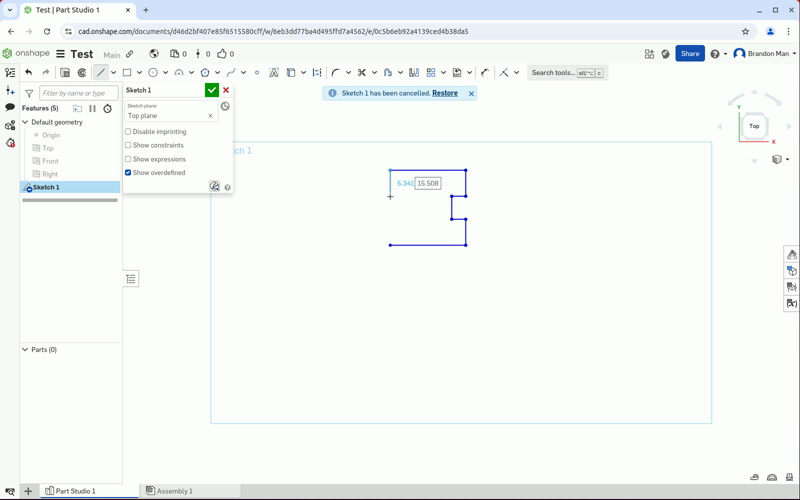
key_up(shift)
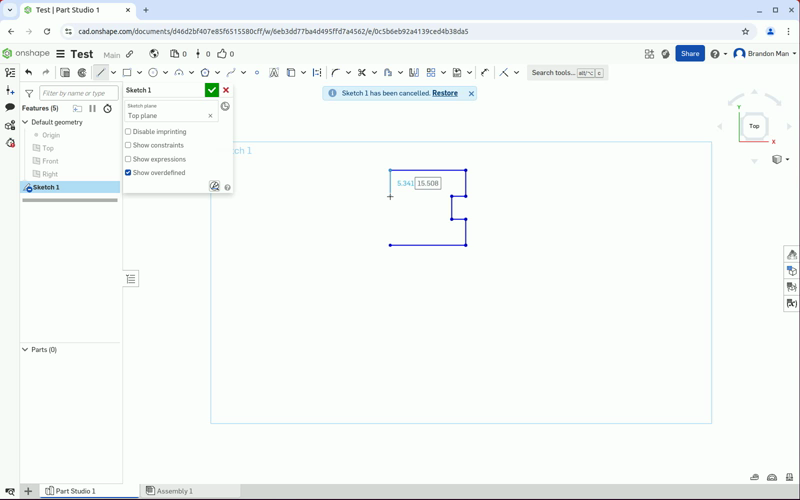
key_down(shift)
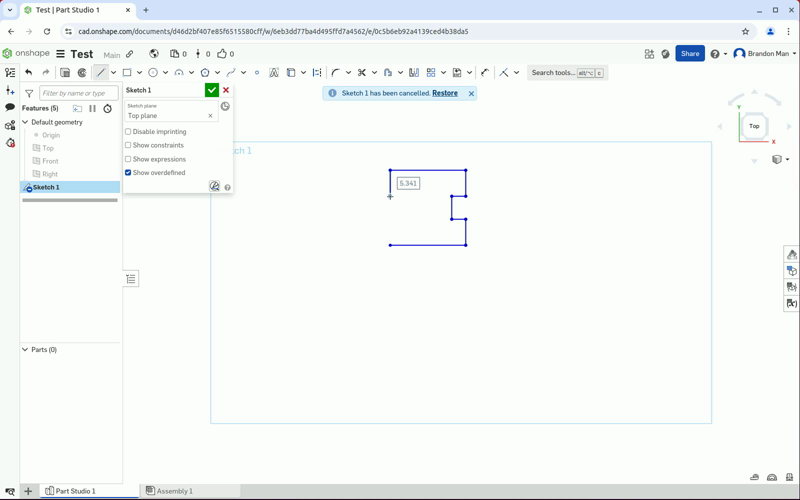
mouse_move(420, 196)
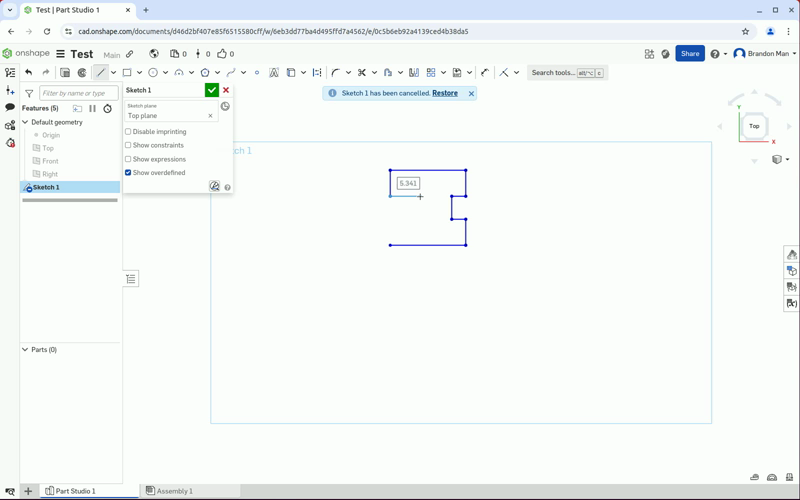
mouse_move(404, 196)
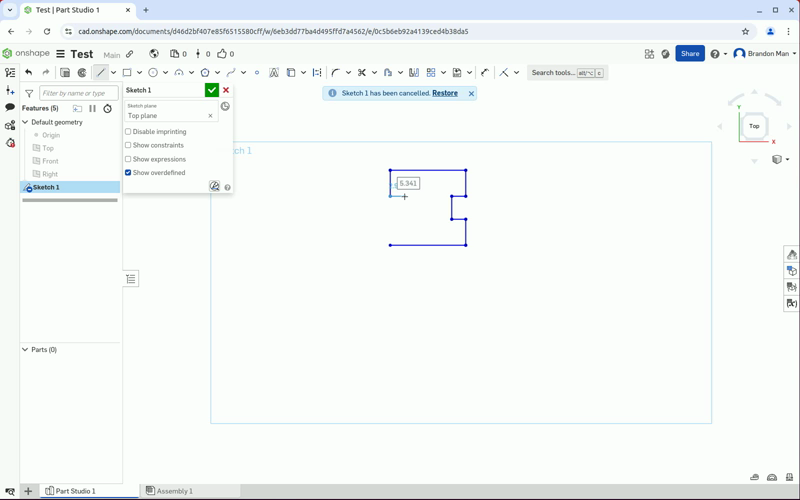
click(404, 196)
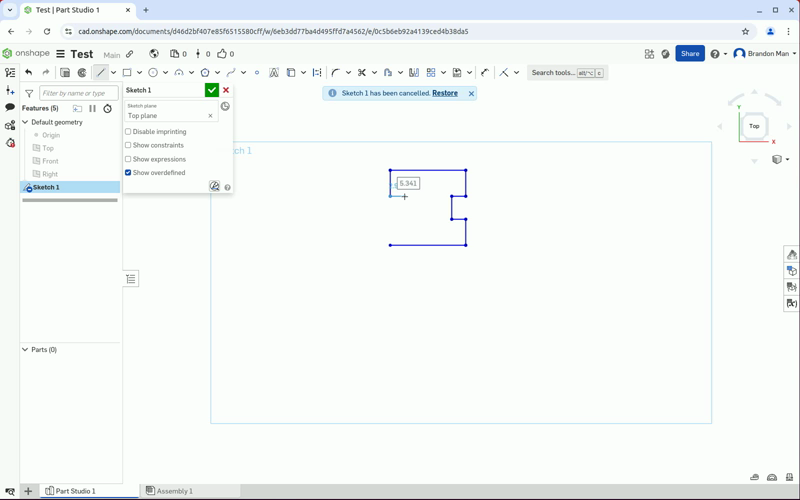
key_up(shift)
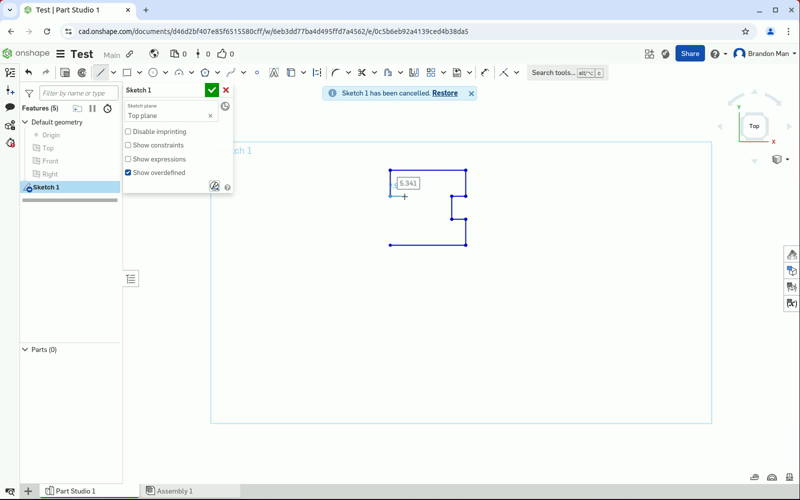
key_down(shift)
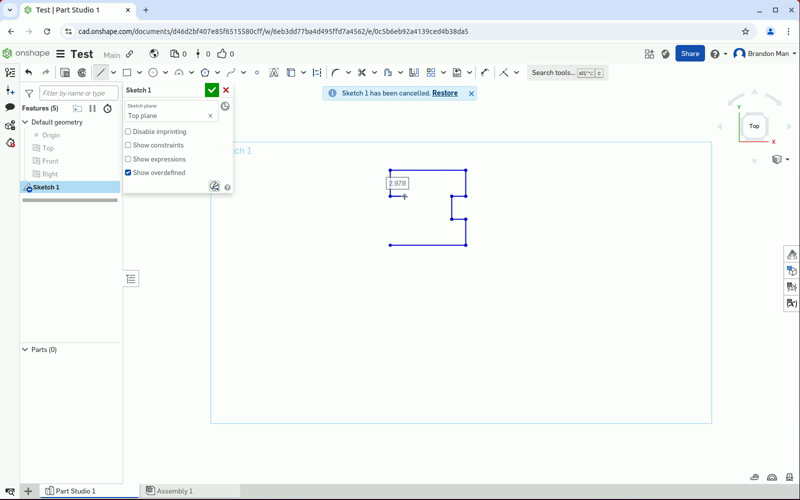
mouse_move(434, 196)
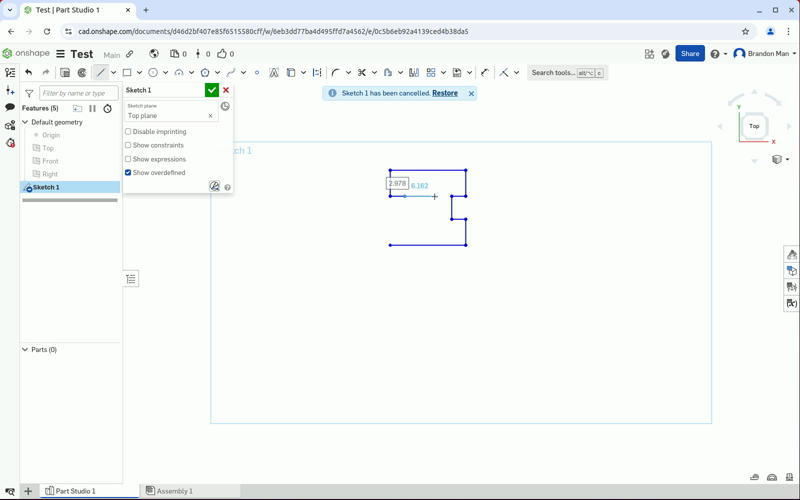
mouse_move(404, 219)
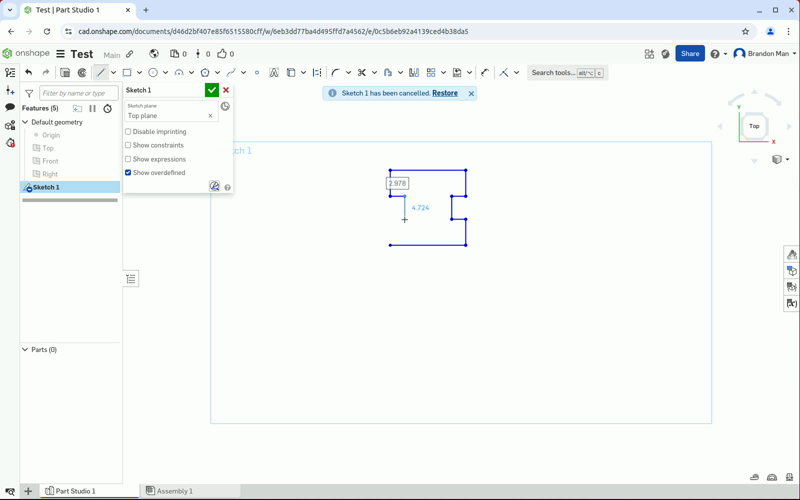
click(404, 219)
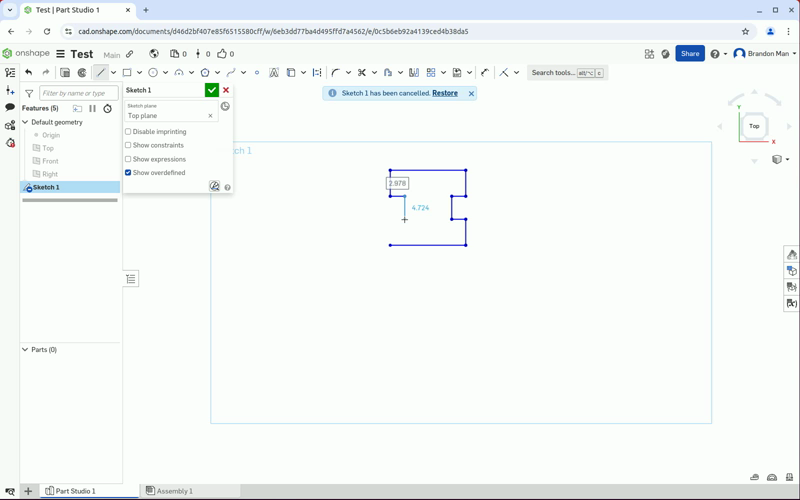
key_up(shift)
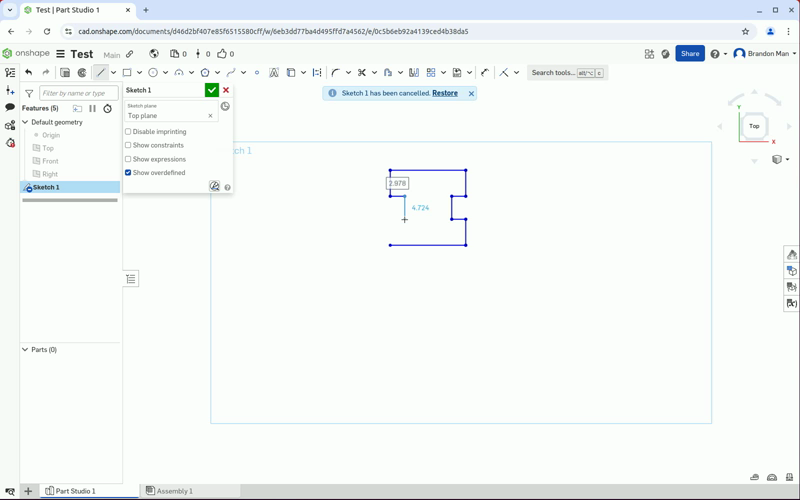
key_down(shift)
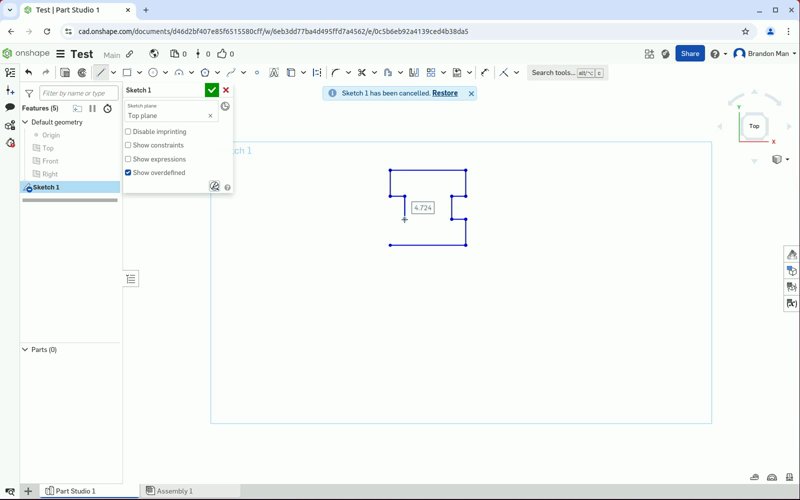
mouse_move(434, 219)
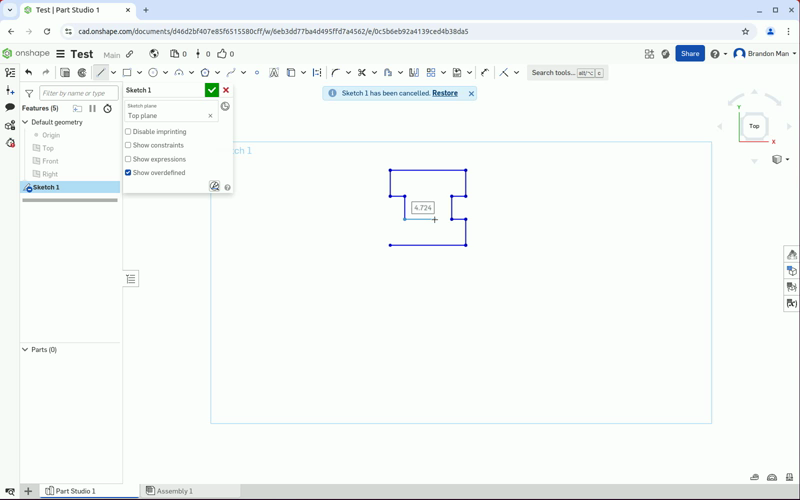
mouse_move(390, 219)
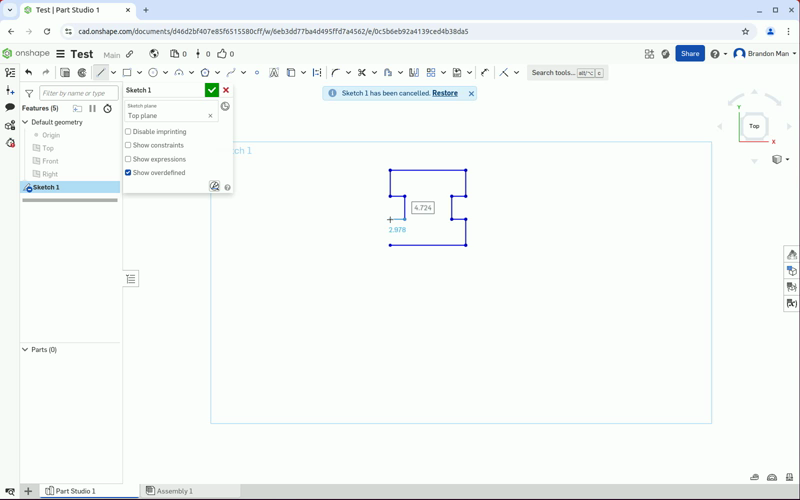
click(390, 219)
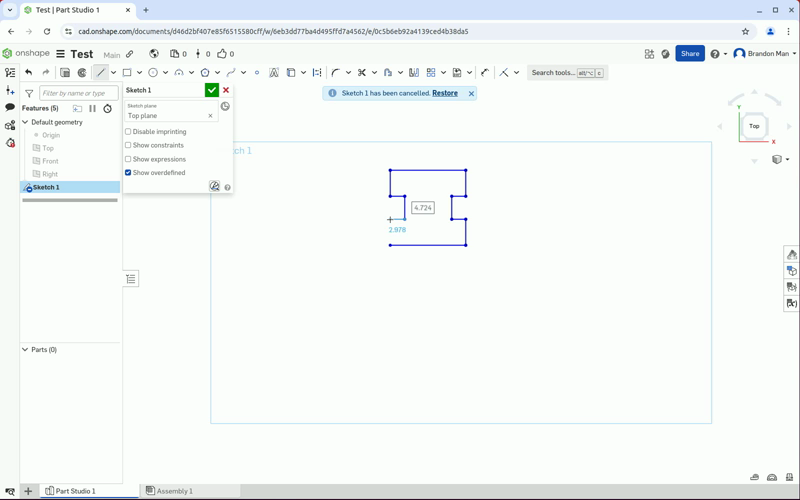
key_up(shift)
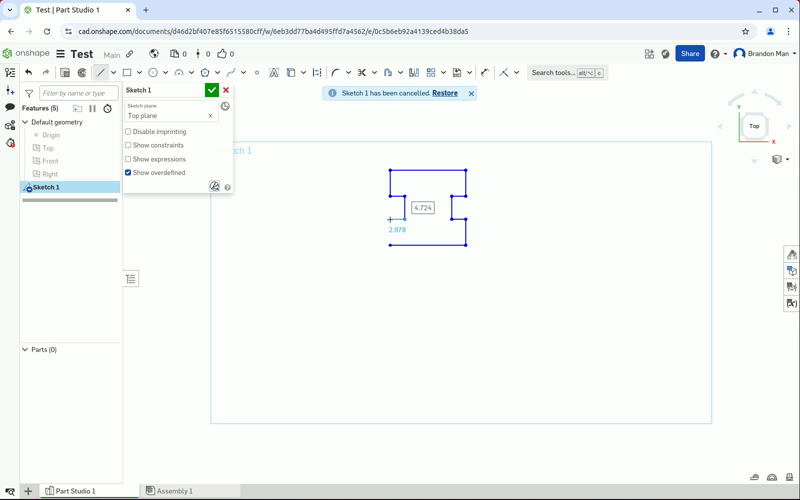
mouse_move(420, 219)
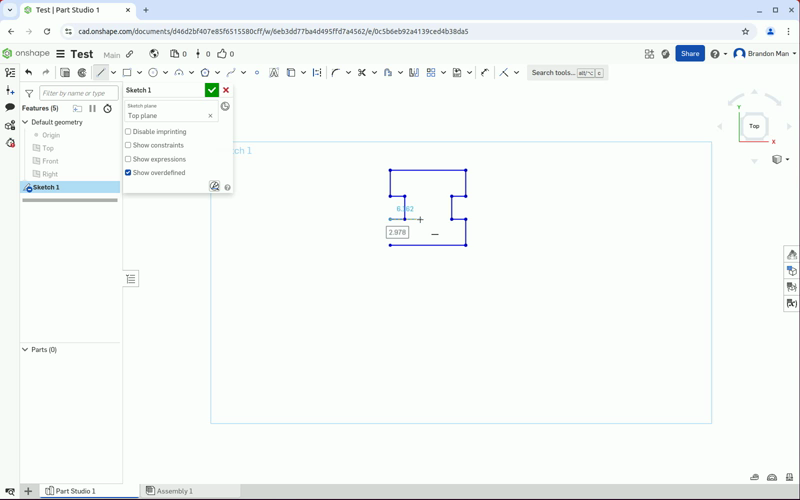
key_down(shift)
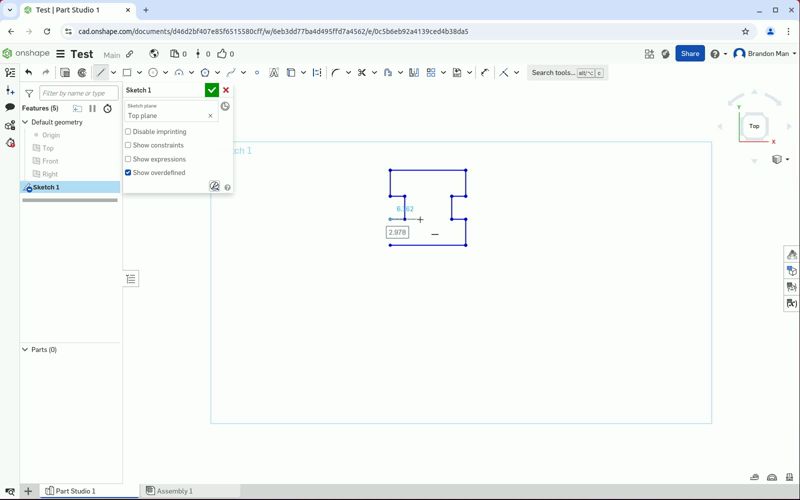
mouse_move(390, 245)
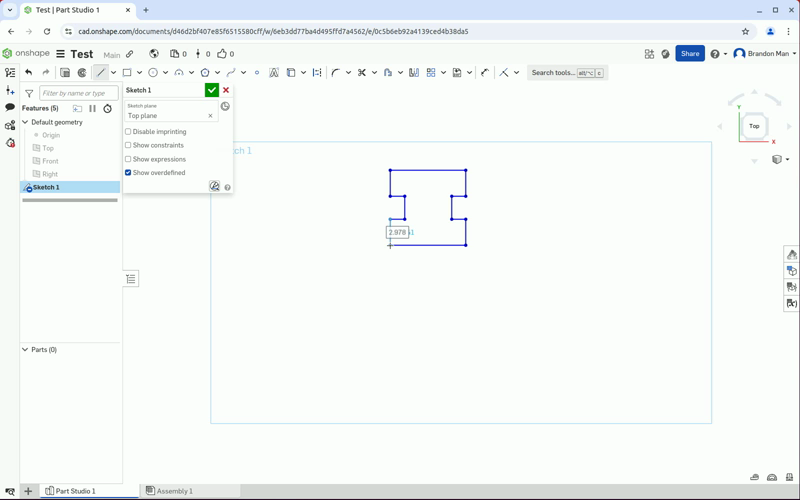
key_up(shift)
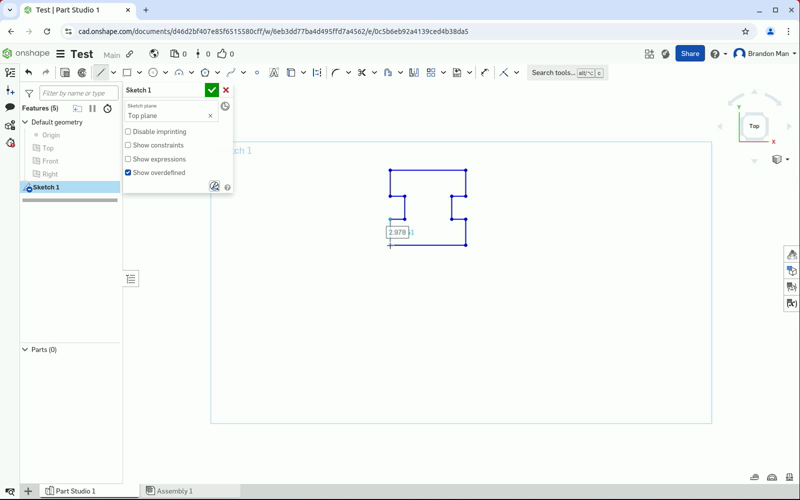
click(390, 245)
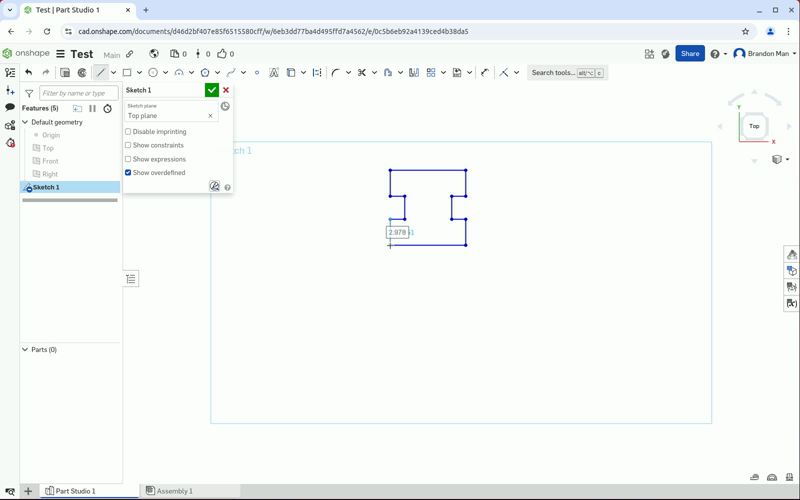
key(esc)
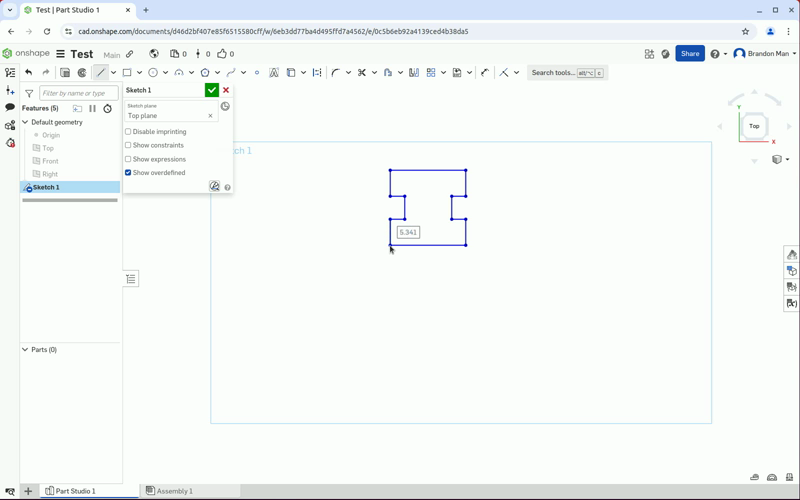
key(c)
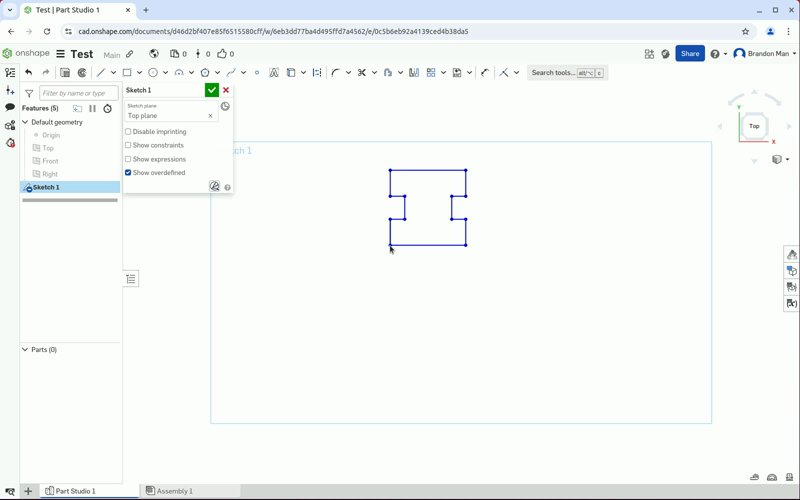
key_down(shift)
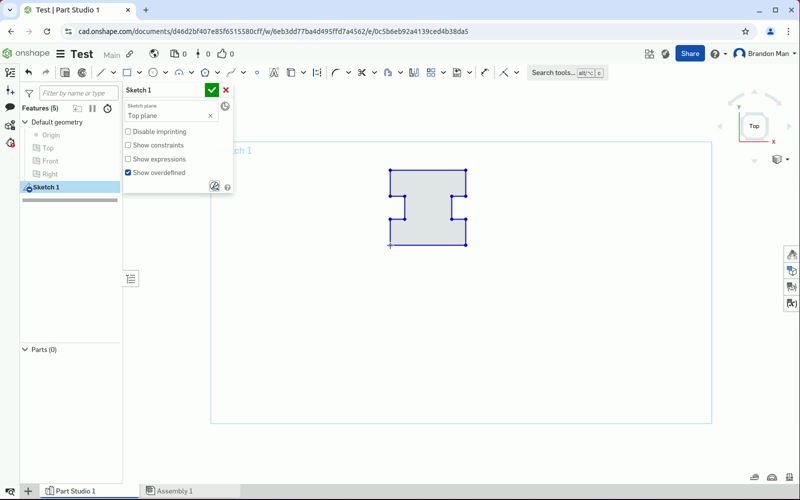
mouse_move(428, 207)
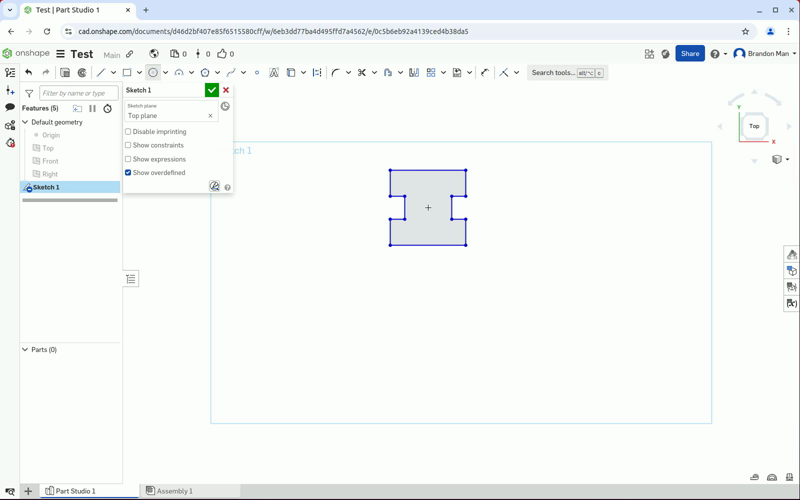
click(428, 207)
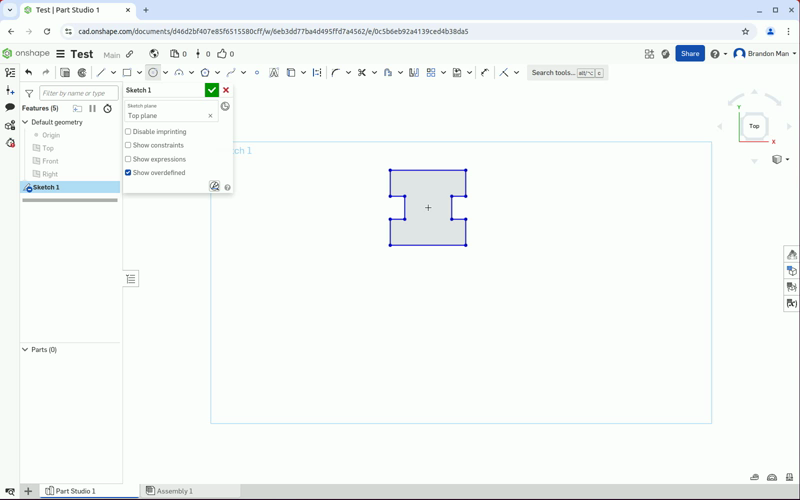
key_up(shift)
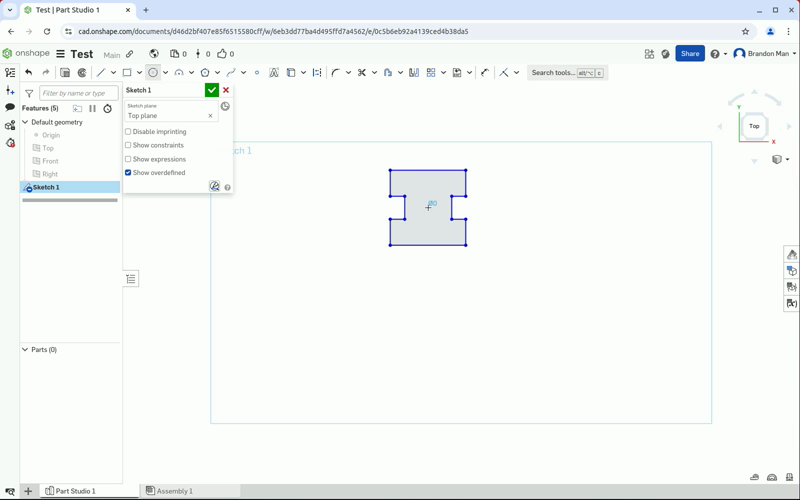
mouse_move(437, 207)
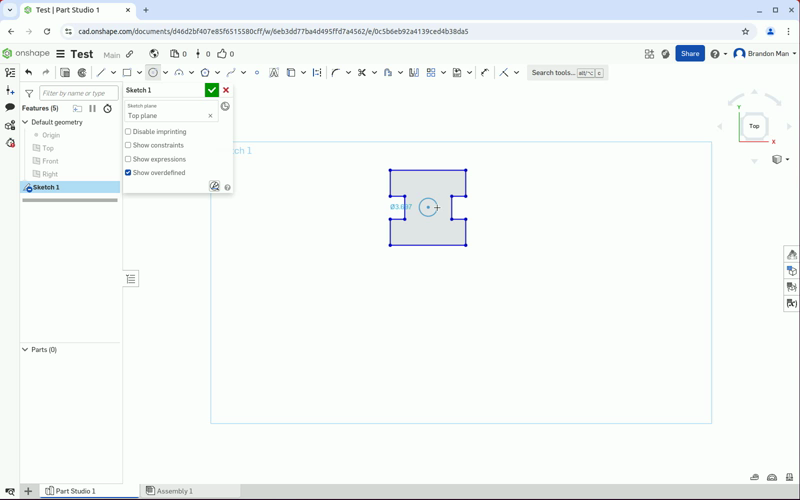
click(437, 207)
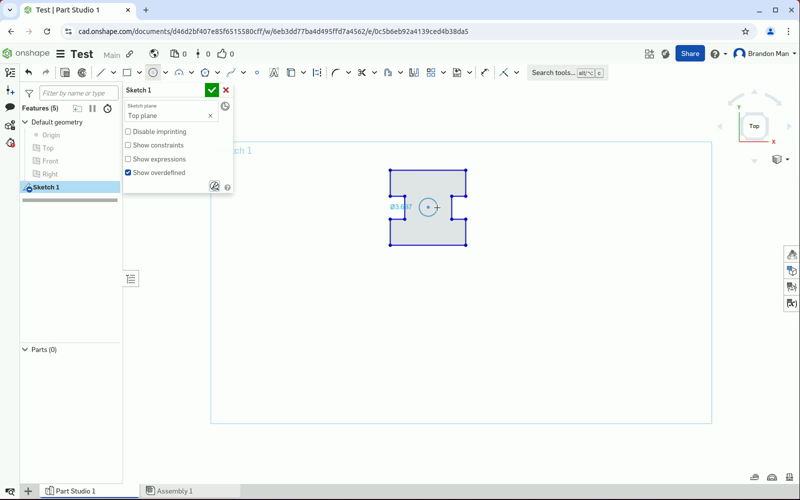
key(esc)
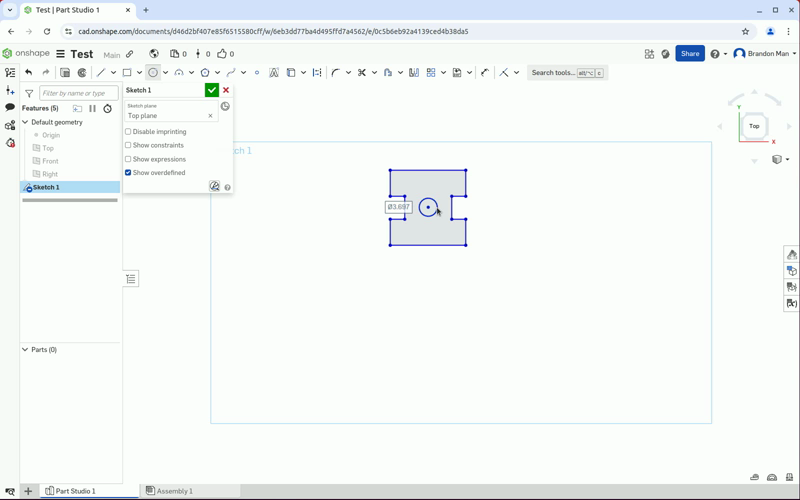
mouse_move(434, 241)
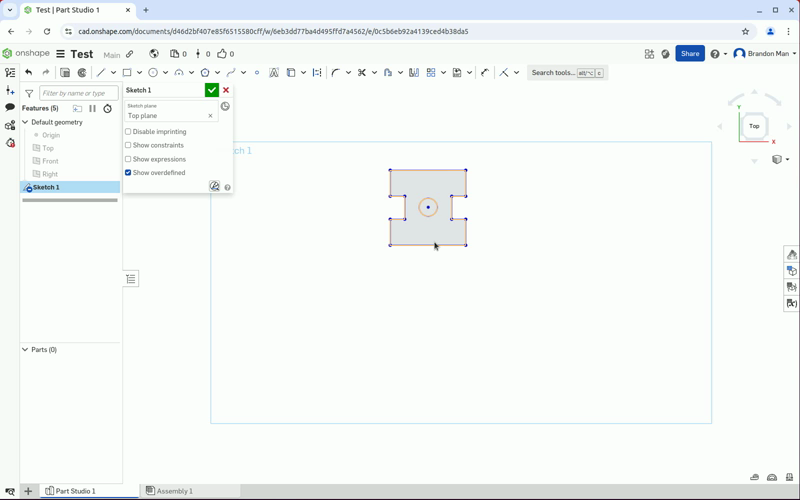
click(434, 241)
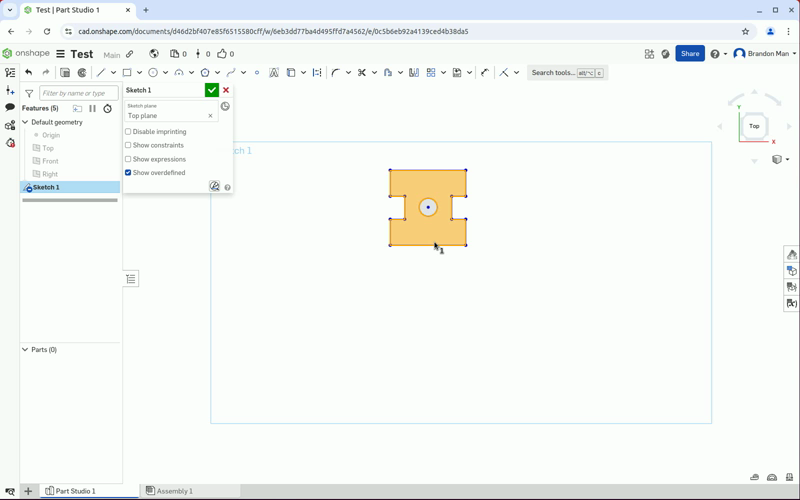
mouse_move(73, 352)
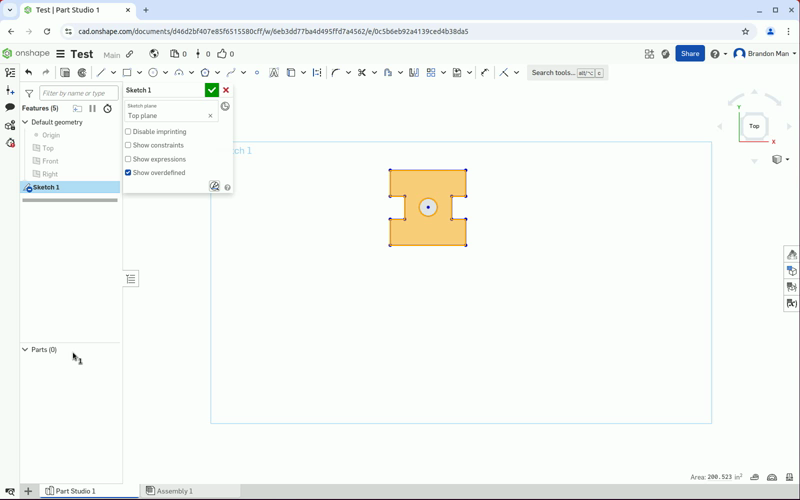
key(shift+y)
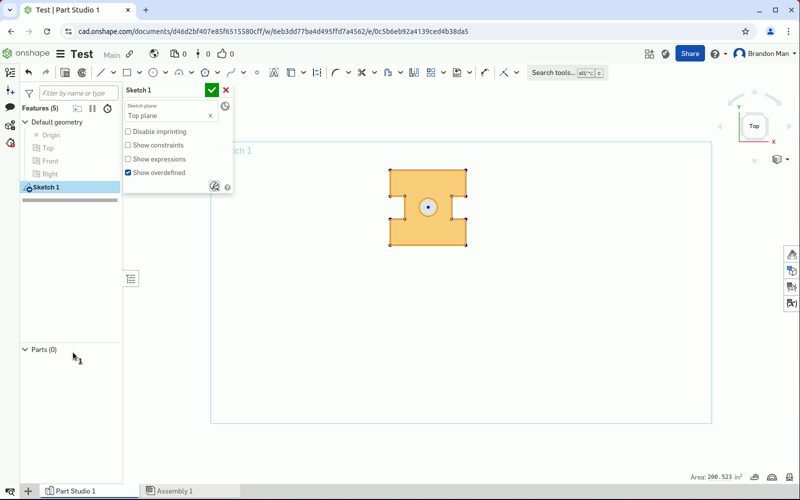
key(shift+e)
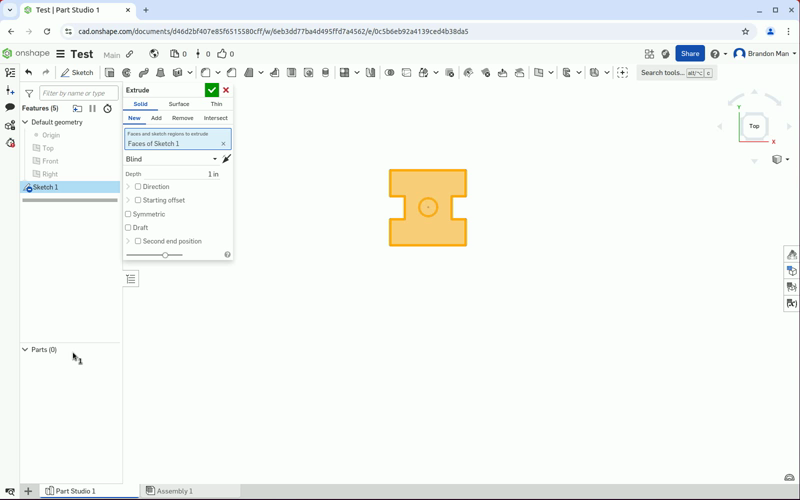
mouse_move(143, 106)
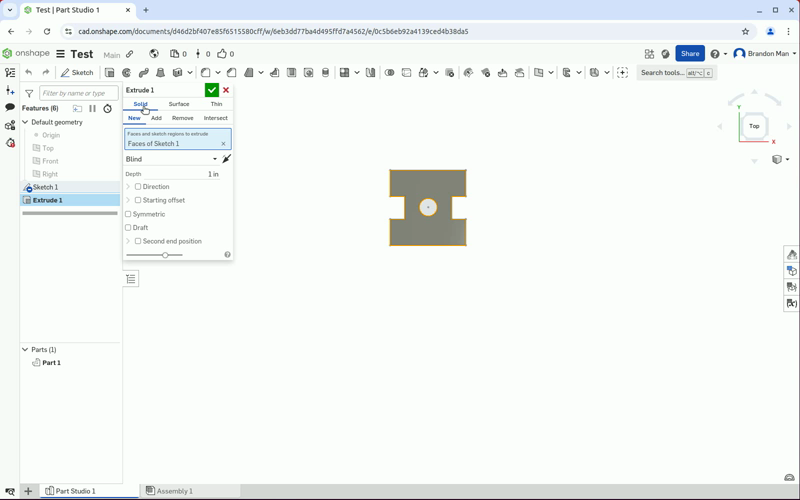
click(143, 106)
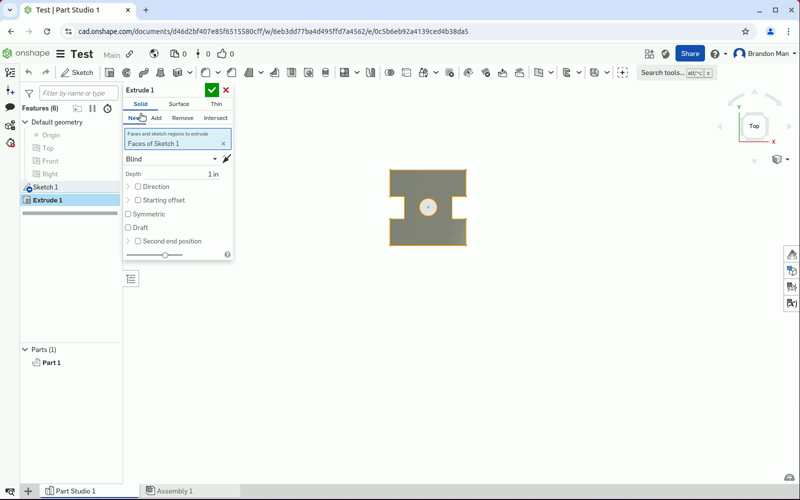
mouse_move(137, 120)
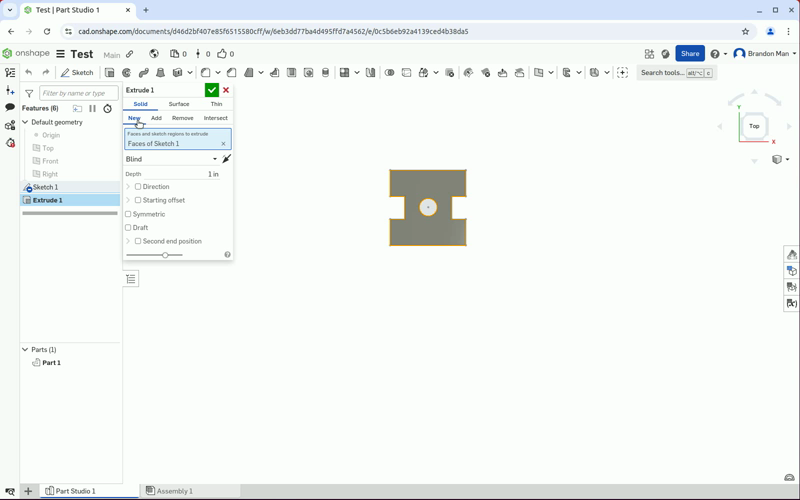
click(137, 120)
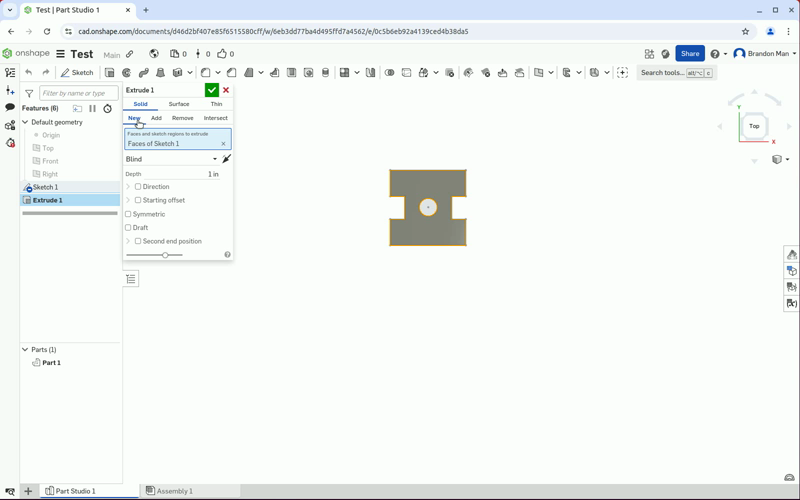
key(tab, 4)
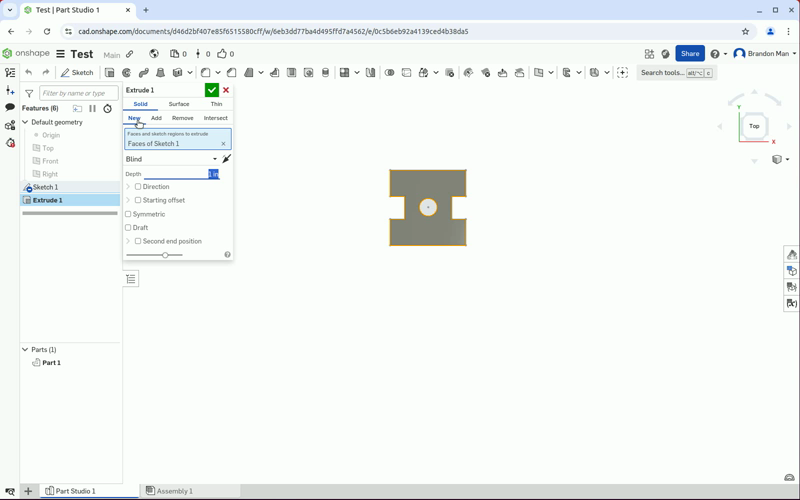
text(3.851)
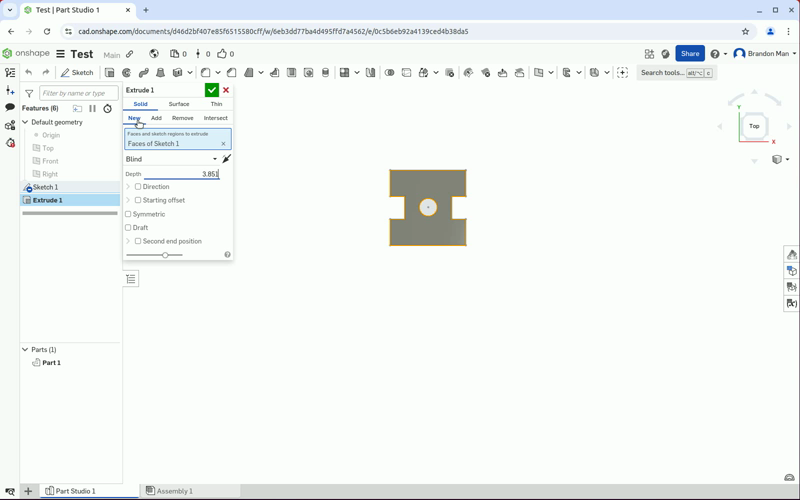
key(enter)
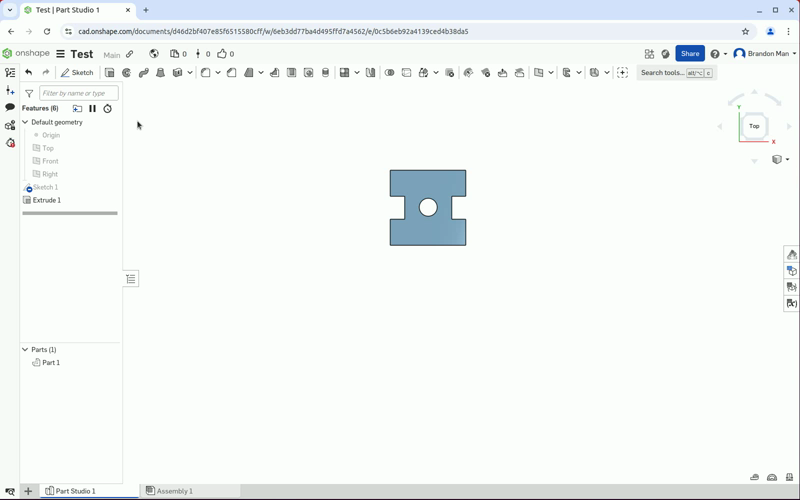
key(shift+h)
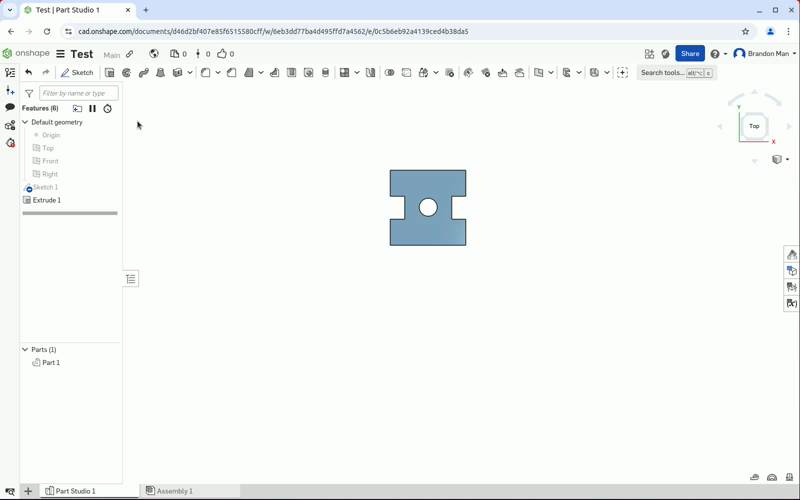
key(shift+h)
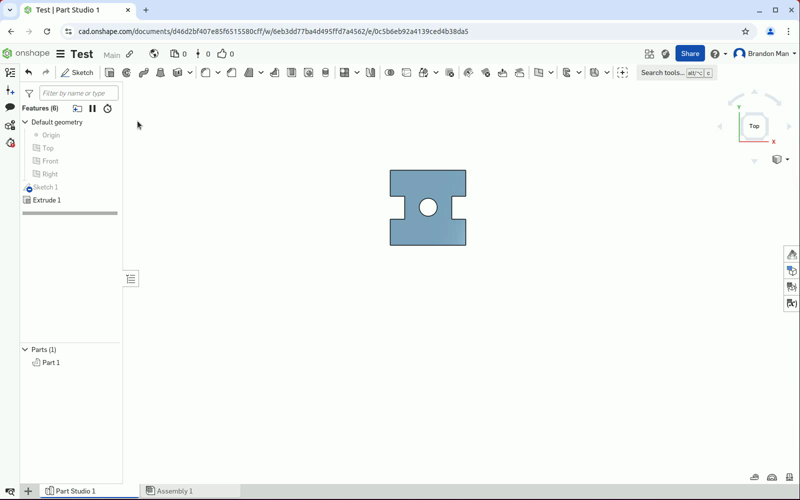
mouse_move(73, 189)
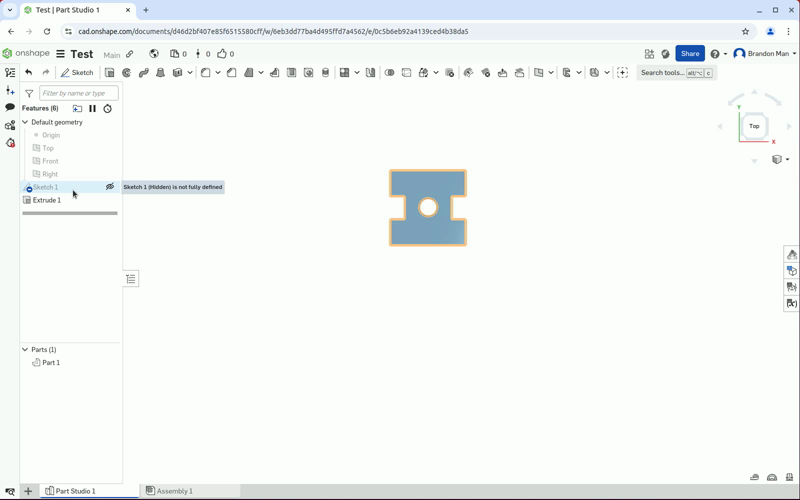
click(73, 189)
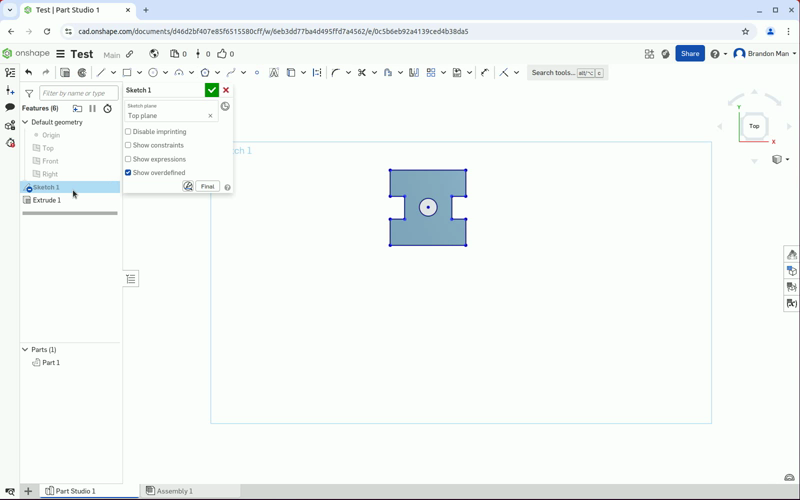
mouse_move(229, 92)
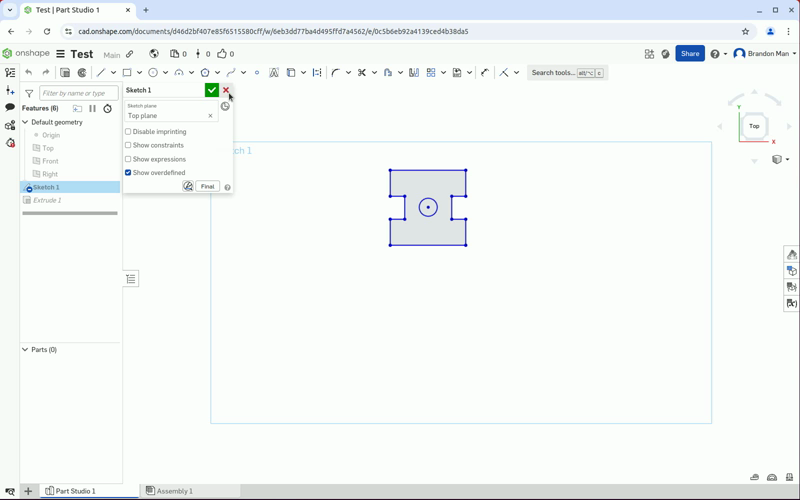
click(229, 92)
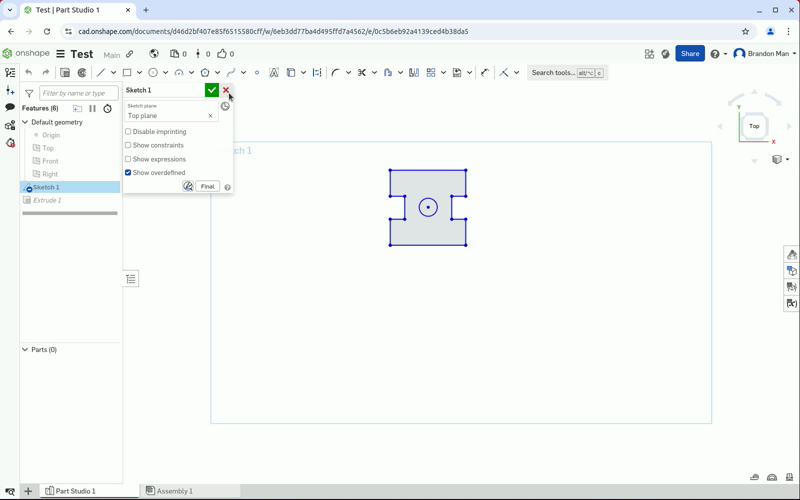
key(shift+s)
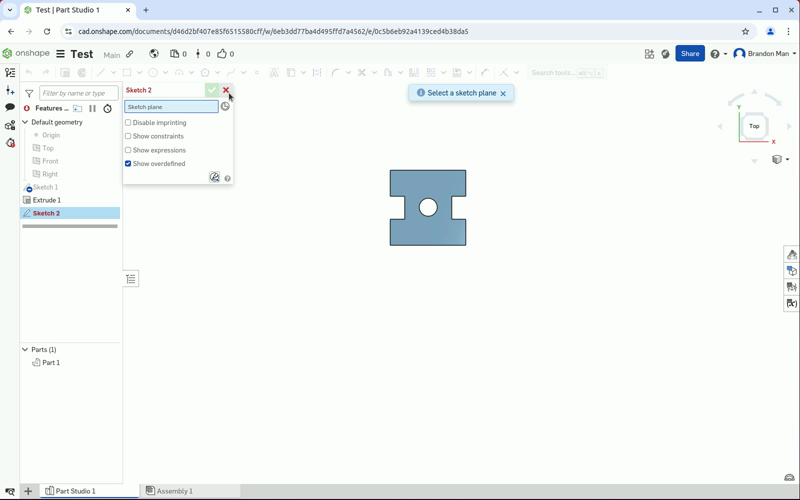
mouse_move(73, 150)
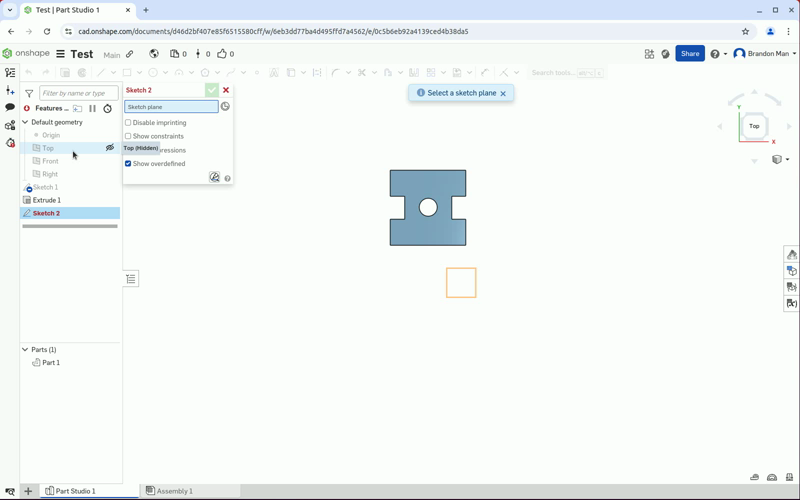
click(73, 150)
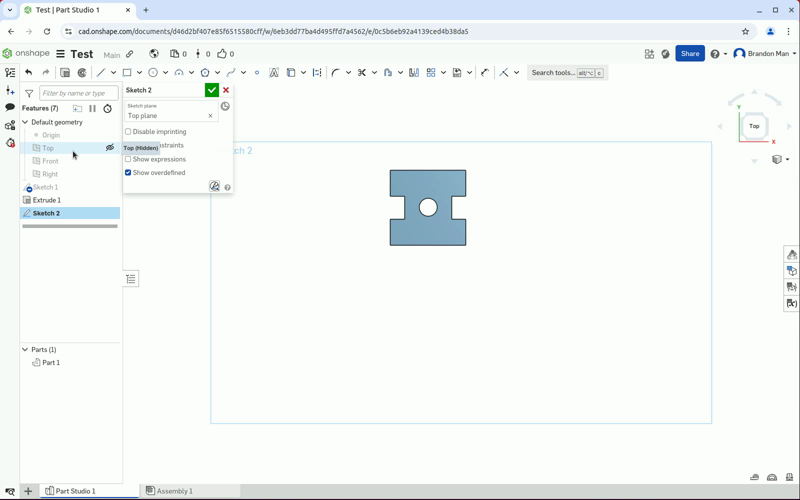
mouse_move(73, 352)
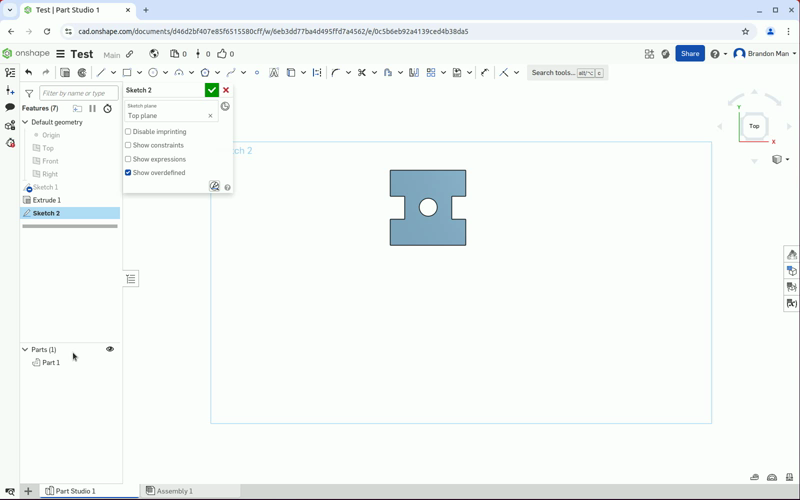
key(y)
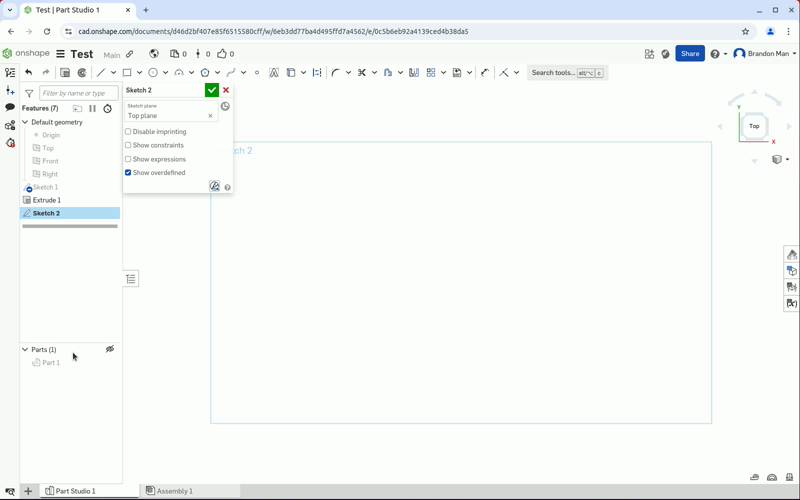
key(l)
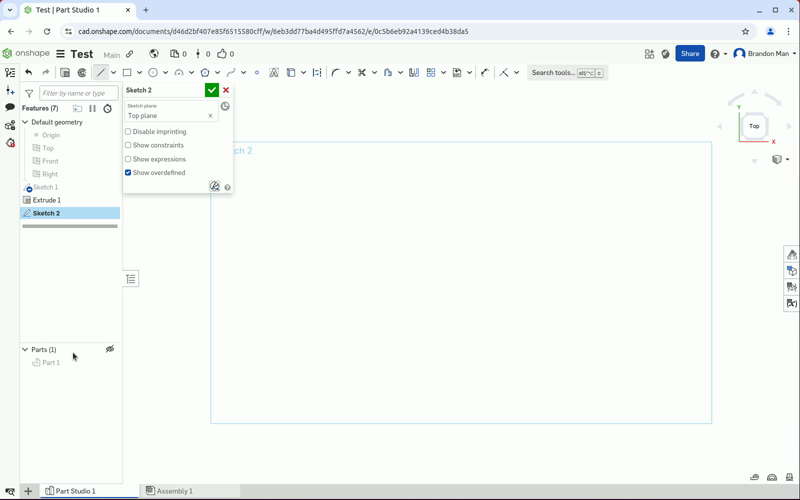
key_down(shift)
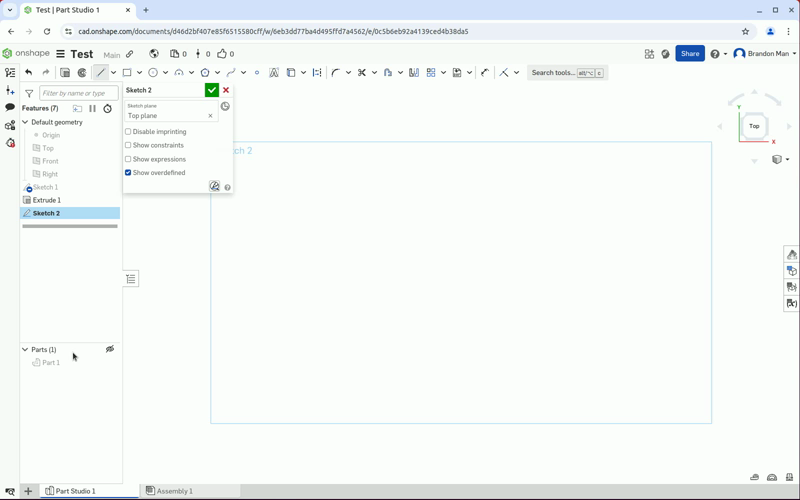
mouse_move(390, 282)
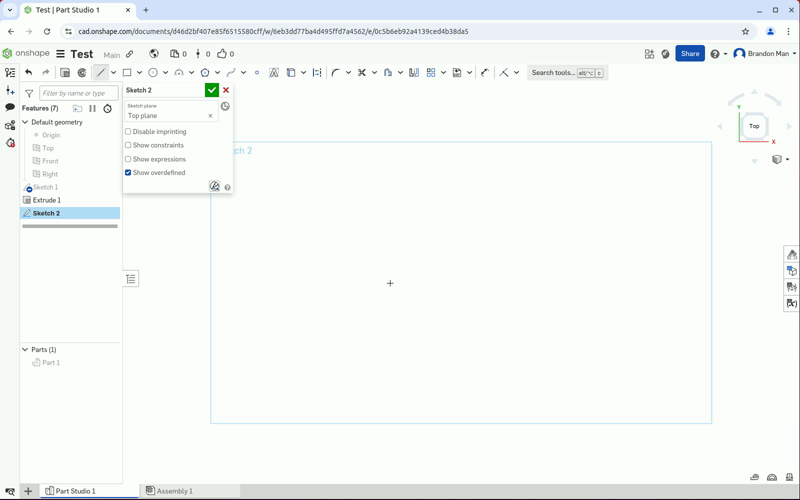
click(390, 282)
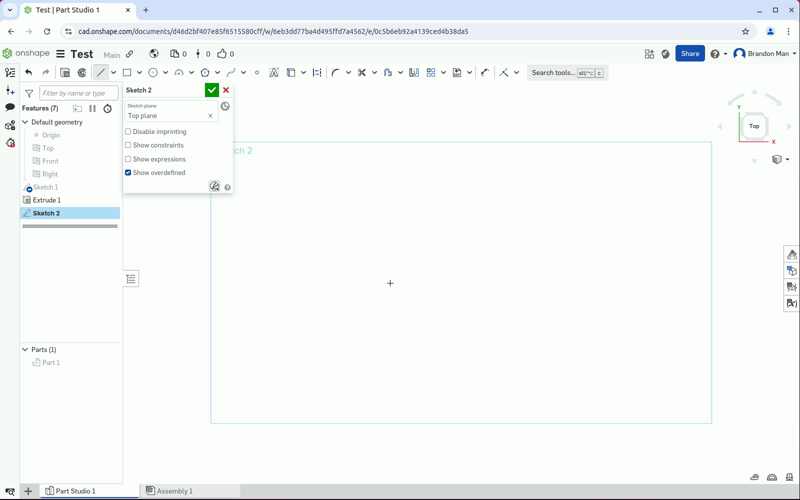
key_up(shift)
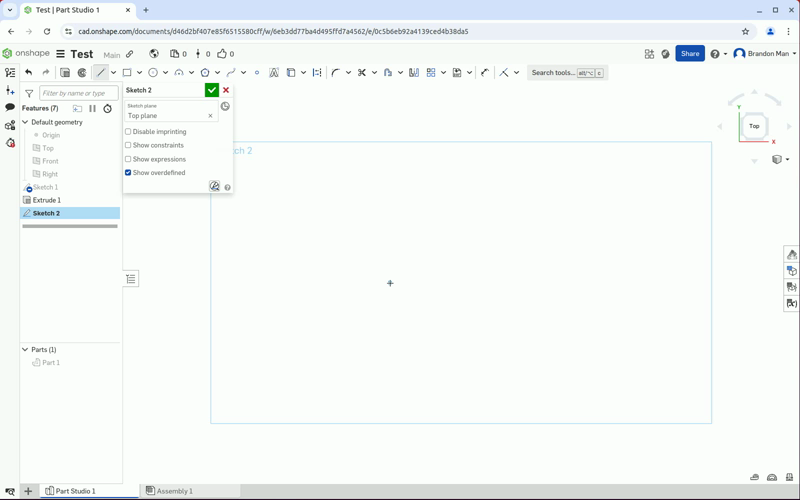
key_down(shift)
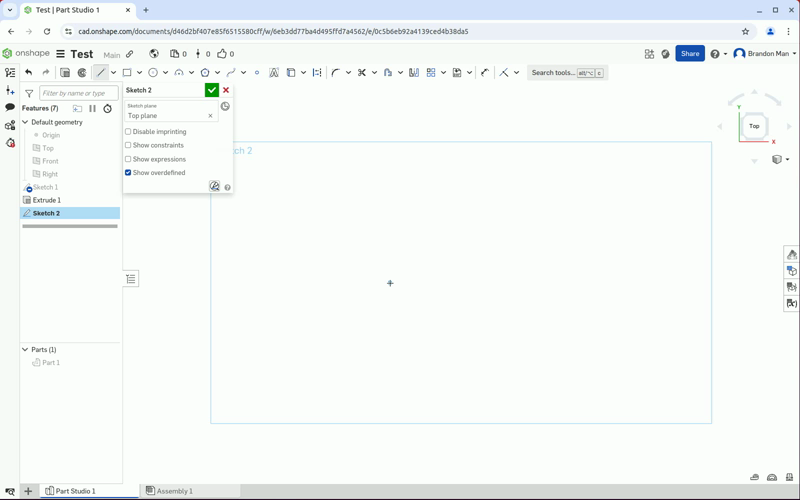
mouse_move(465, 282)
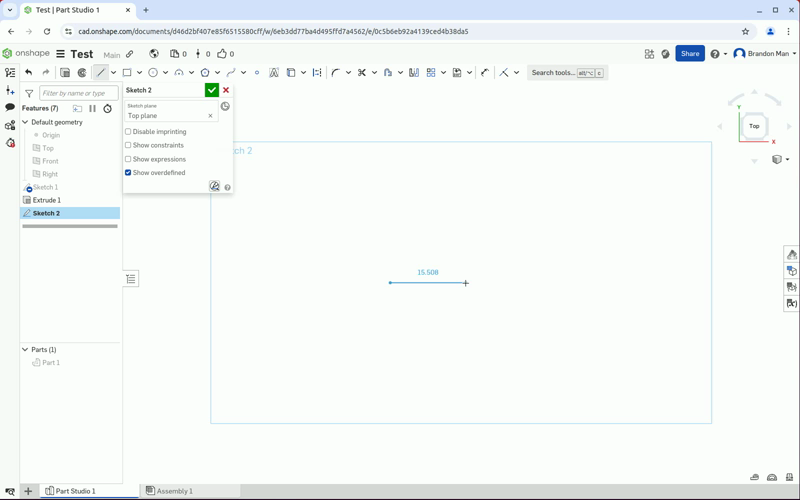
click(465, 282)
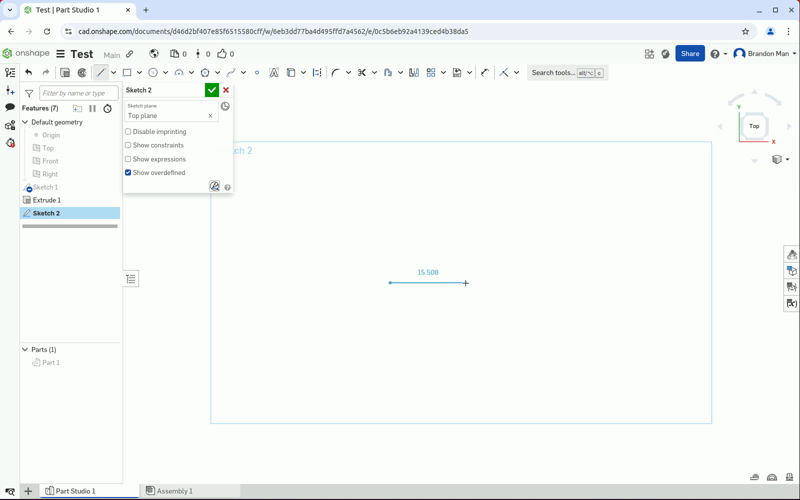
key_up(shift)
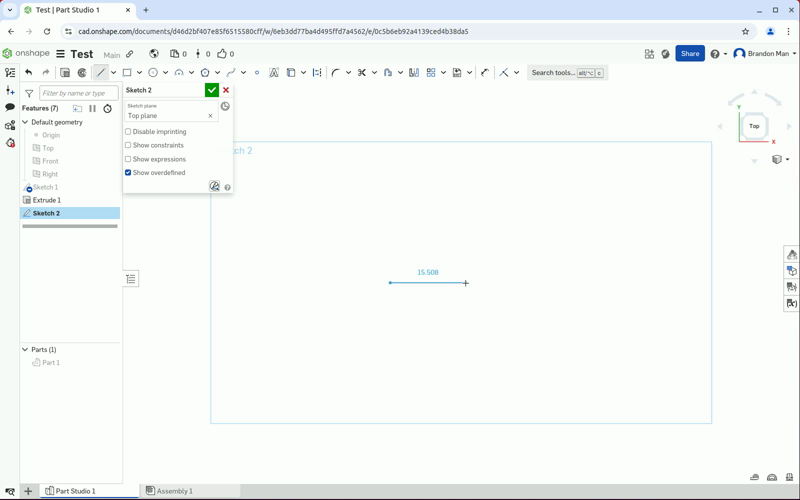
key_down(shift)
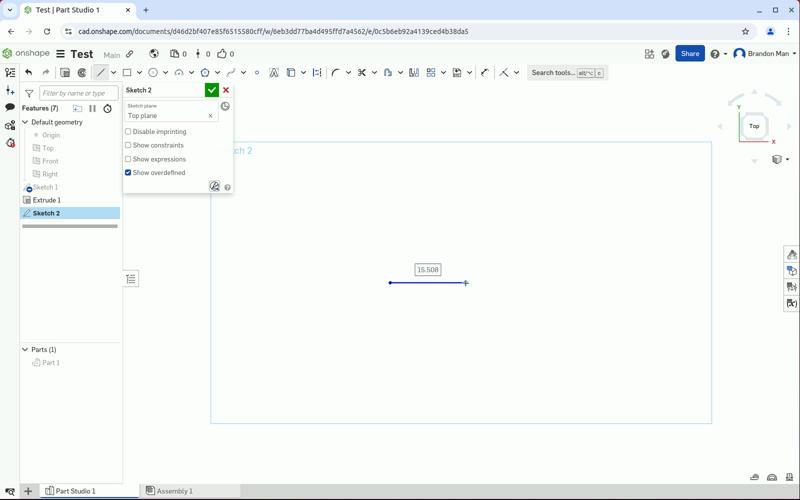
mouse_move(495, 282)
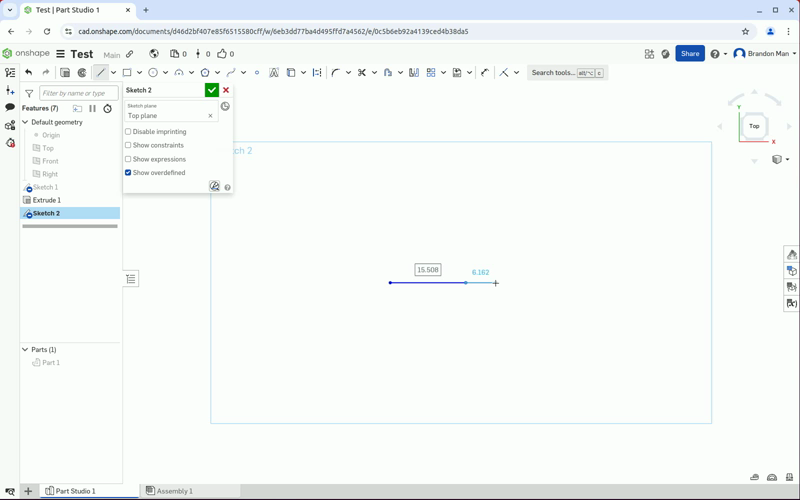
mouse_move(465, 244)
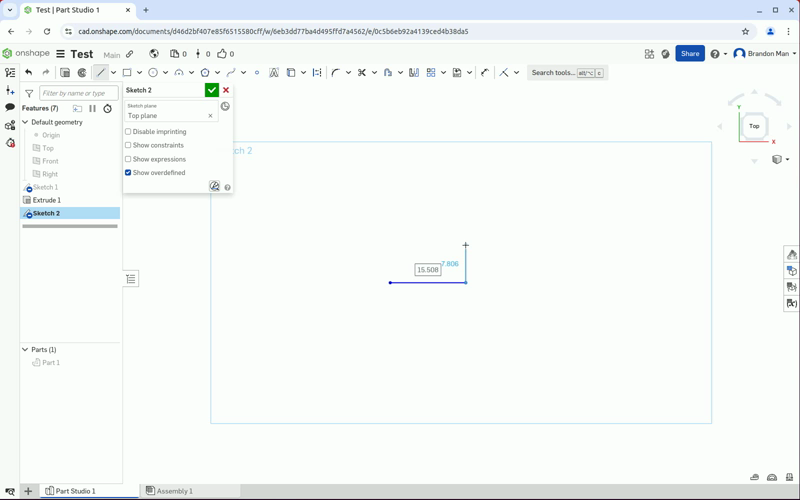
click(465, 244)
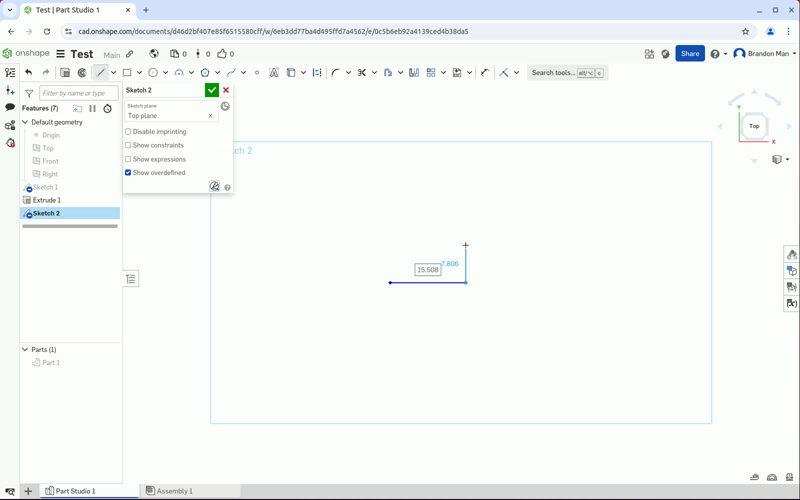
key_up(shift)
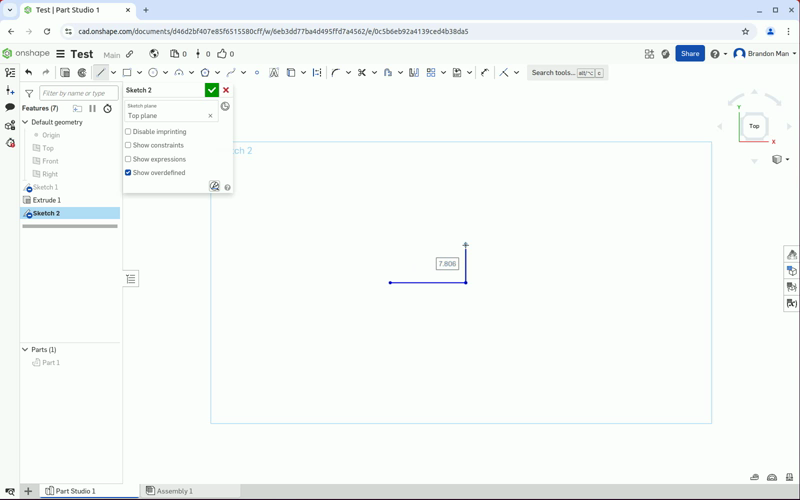
key_down(shift)
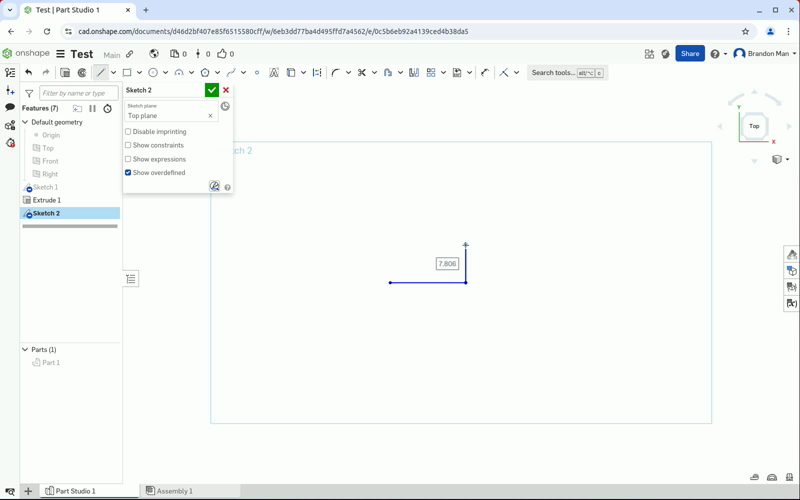
mouse_move(390, 244)
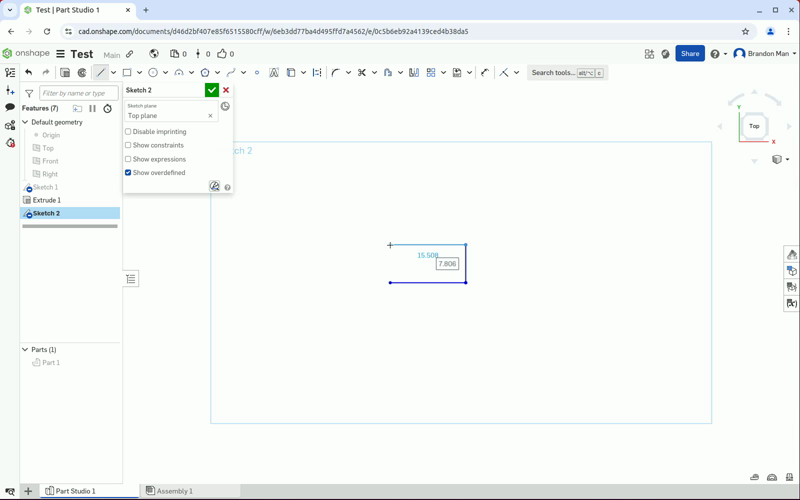
click(390, 244)
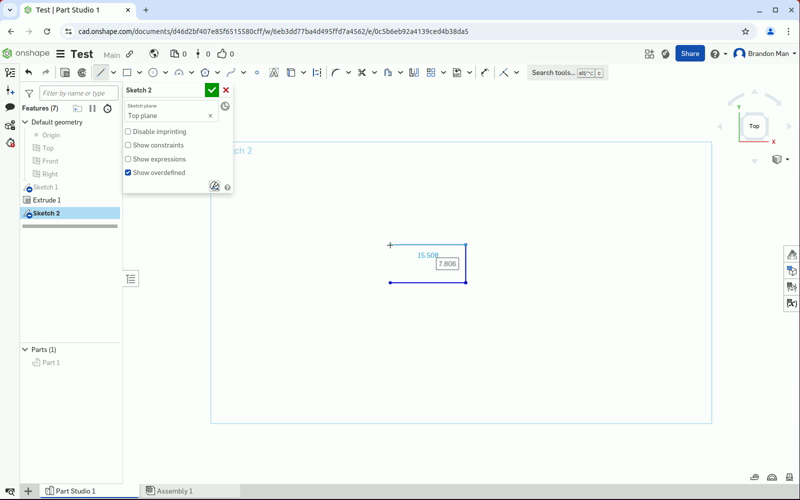
key_up(shift)
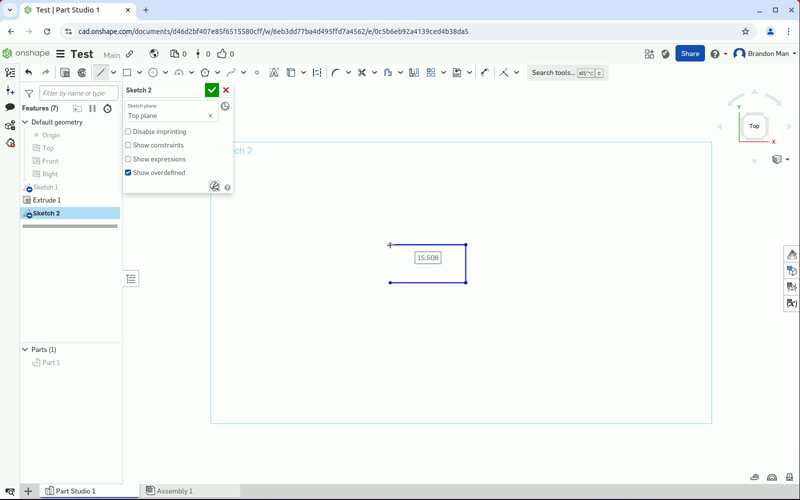
mouse_move(420, 244)
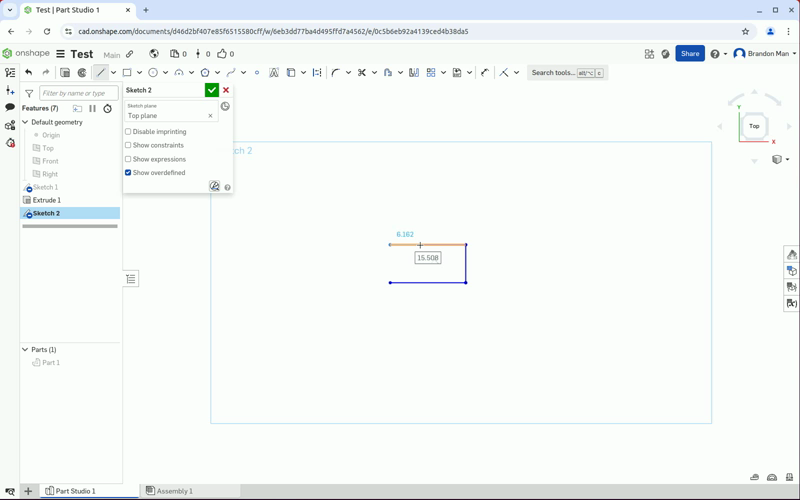
key_down(shift)
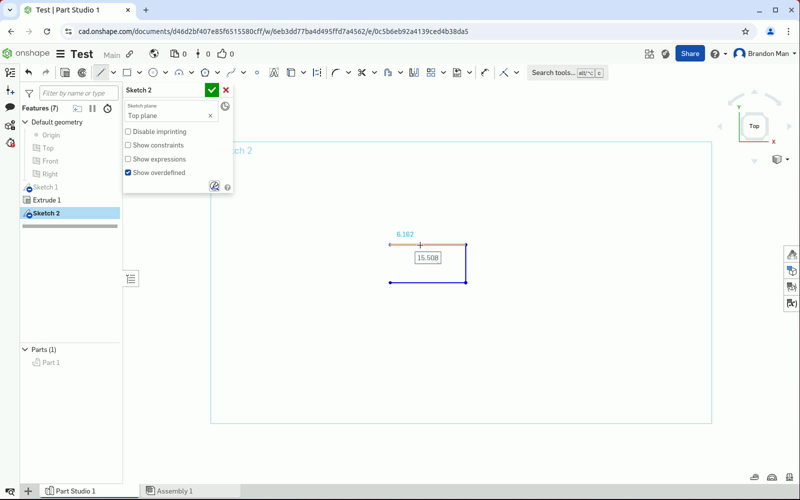
mouse_move(390, 282)
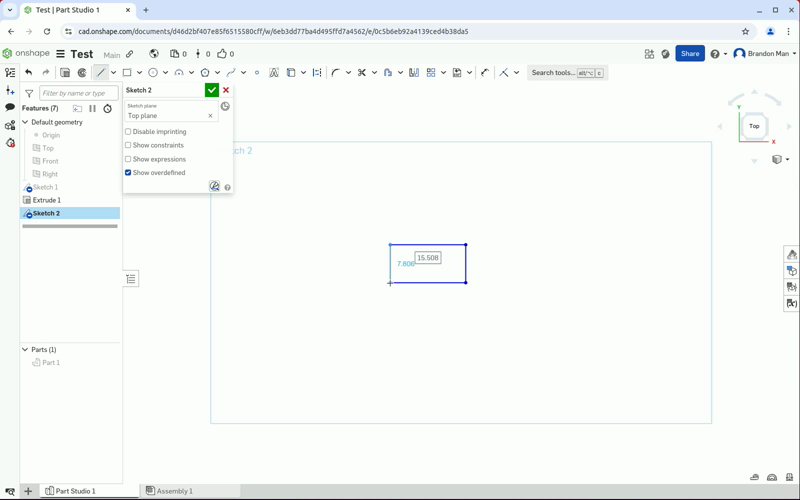
key_up(shift)
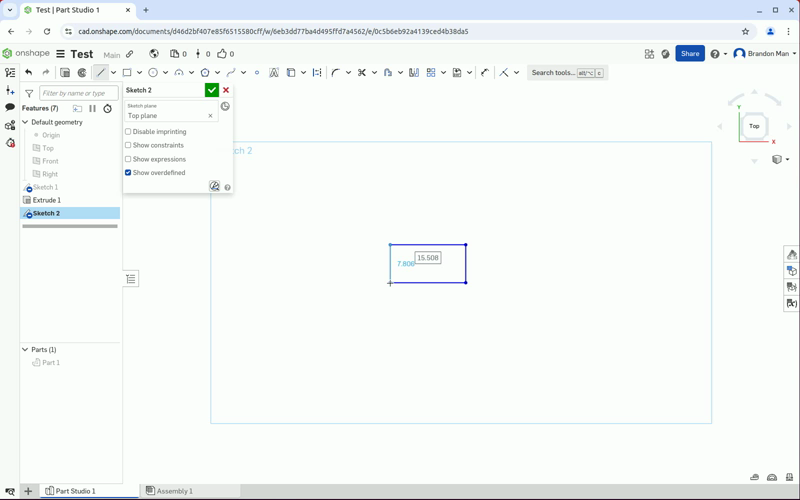
click(390, 282)
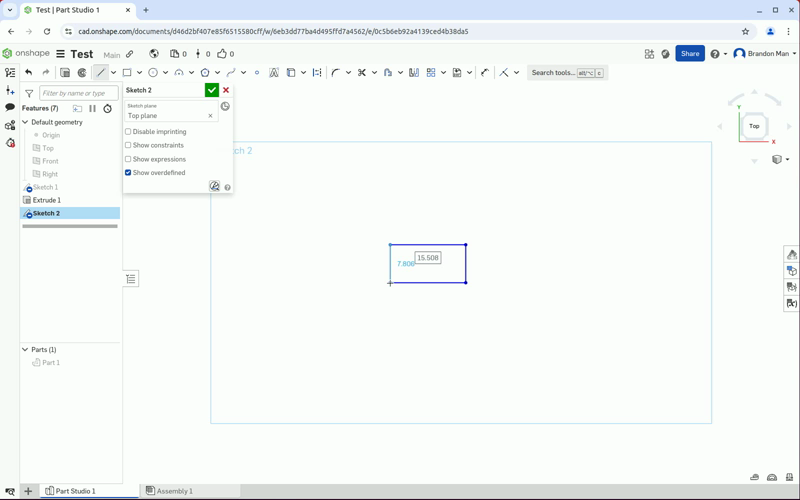
key(esc)
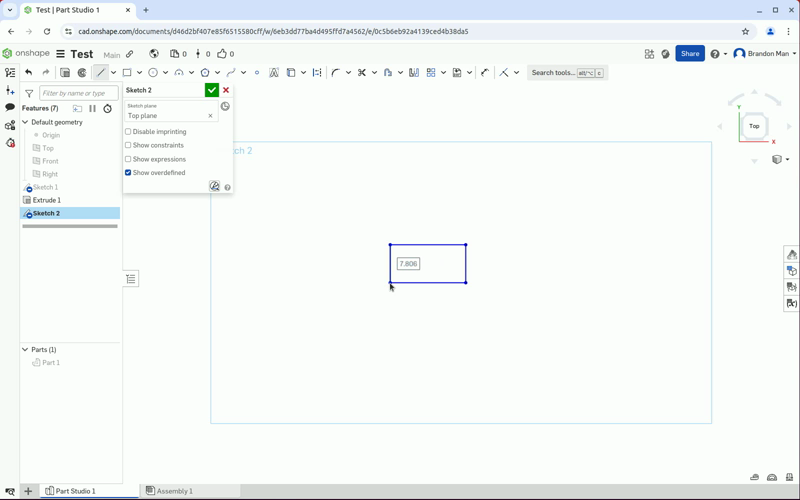
key(c)
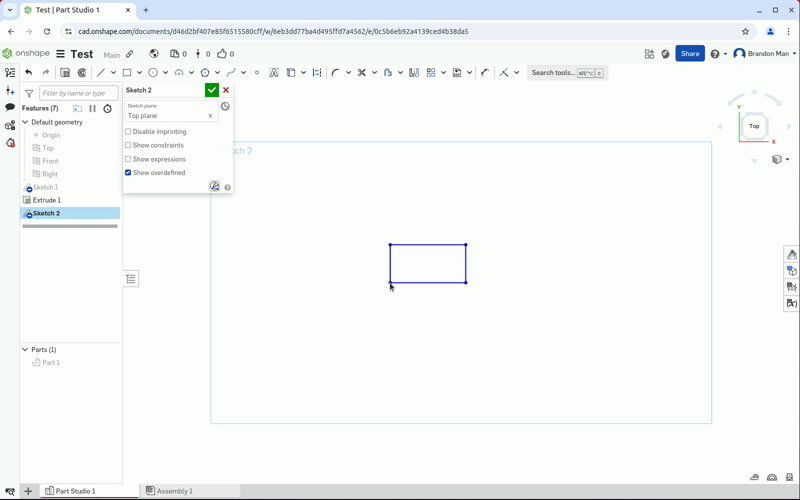
key_down(shift)
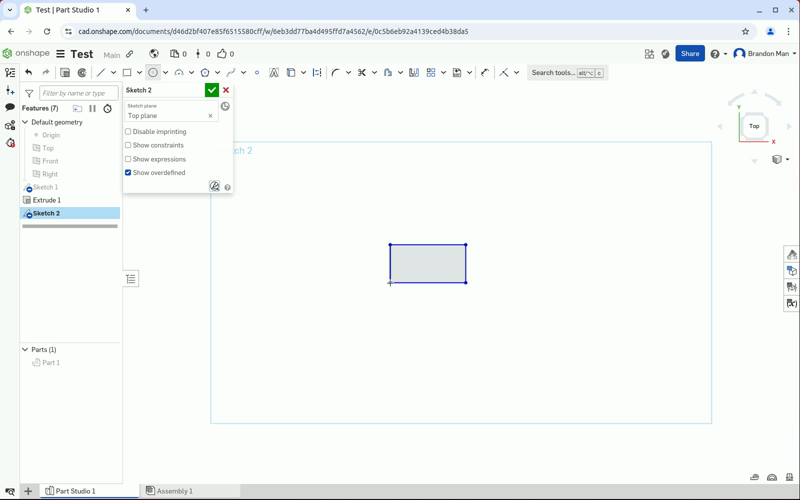
mouse_move(428, 264)
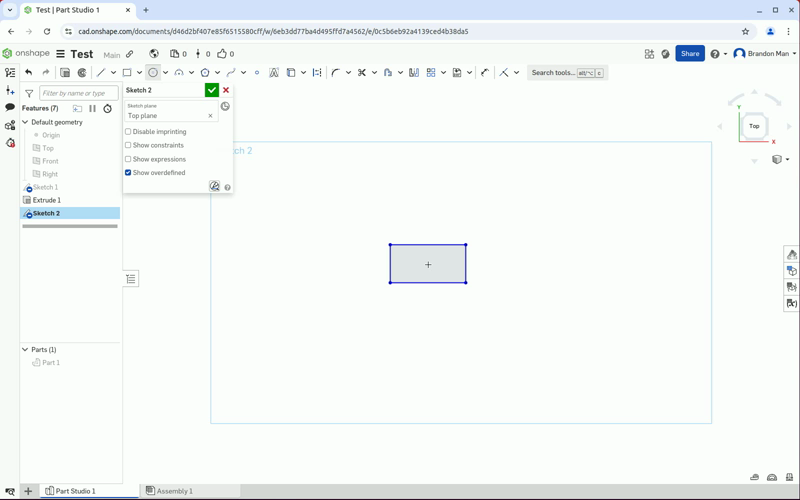
click(428, 264)
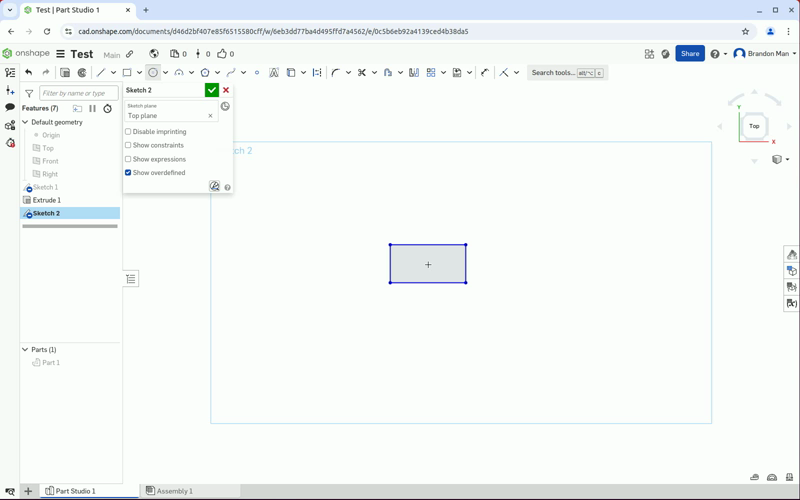
key_up(shift)
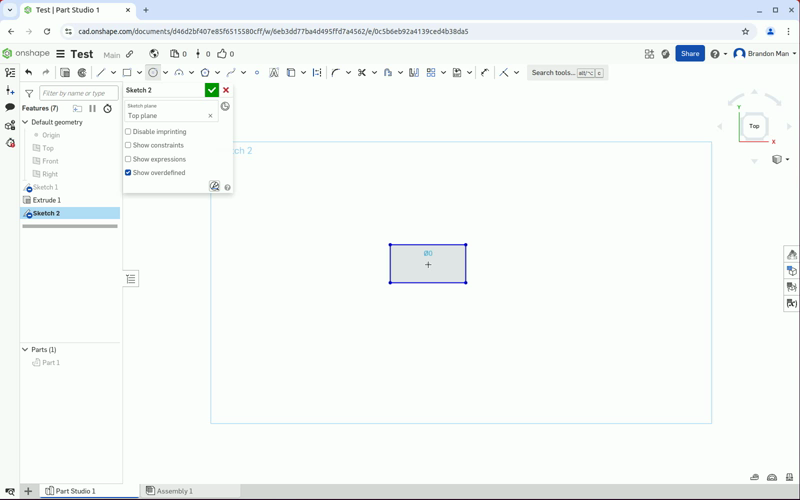
mouse_move(437, 264)
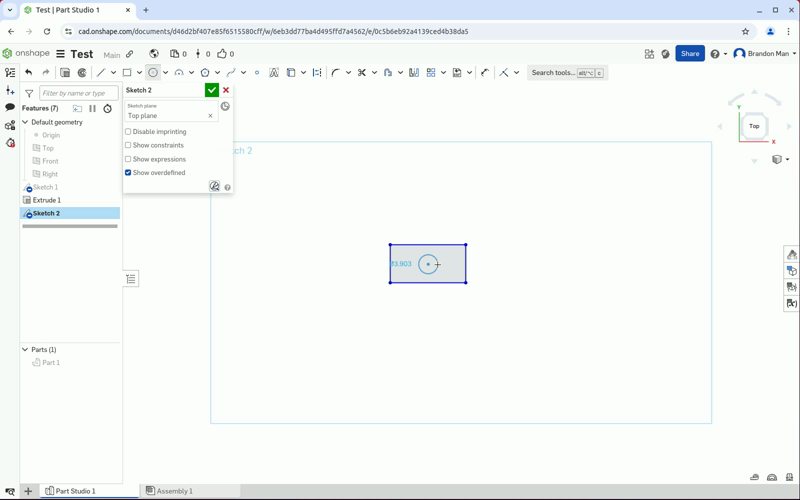
click(437, 264)
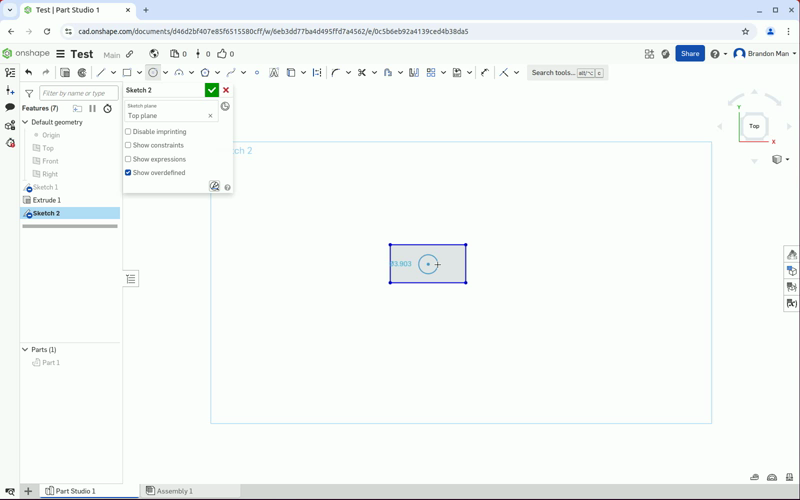
key(esc)
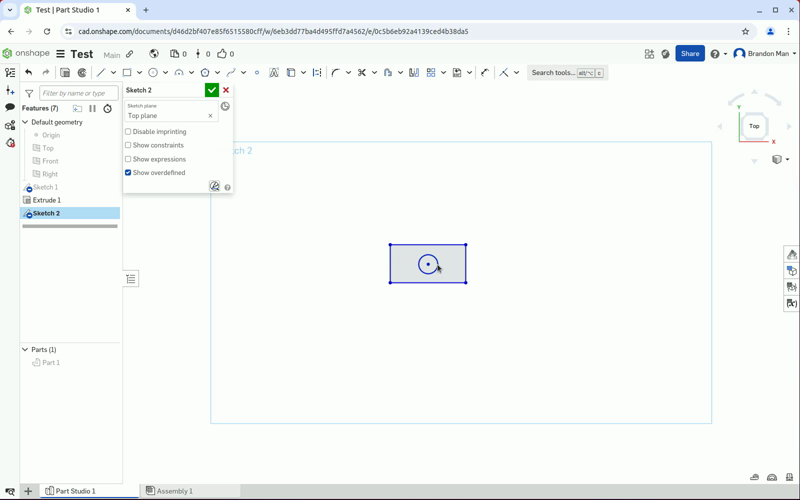
mouse_move(409, 274)
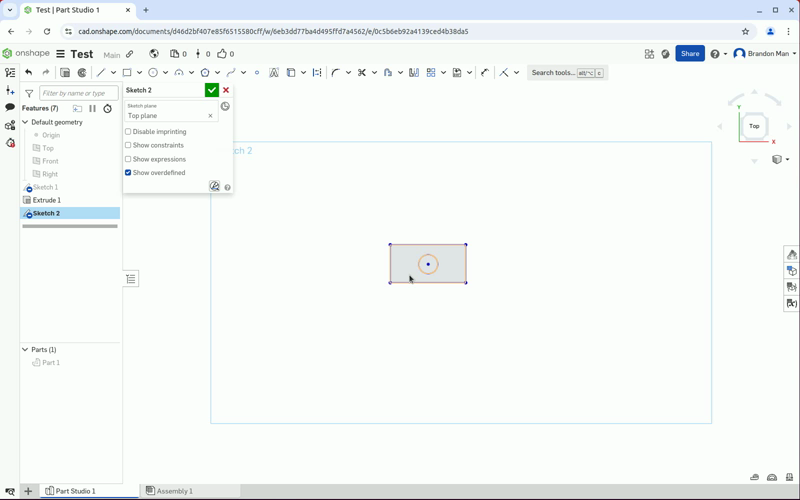
click(409, 274)
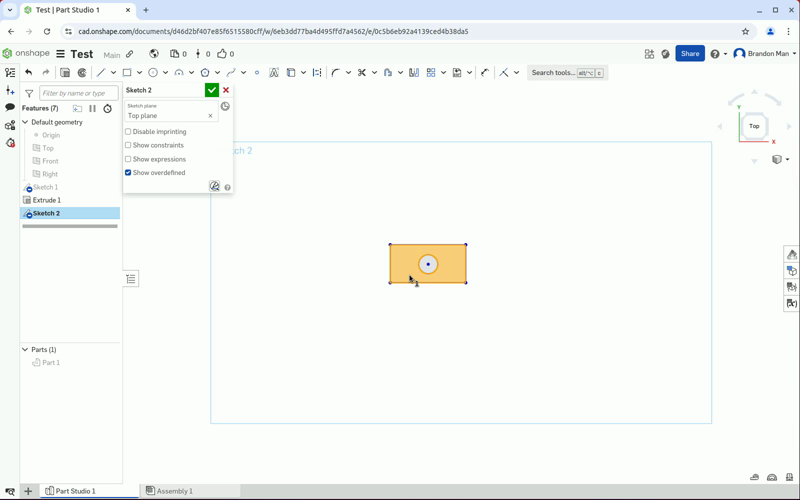
mouse_move(73, 352)
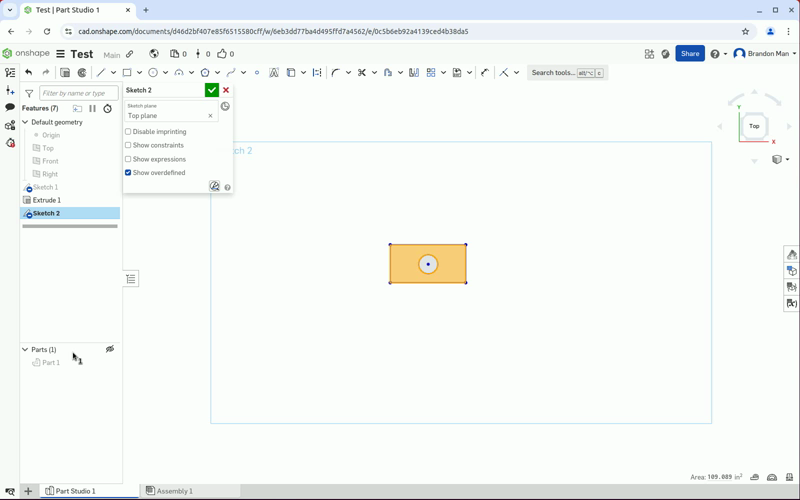
key(shift+y)
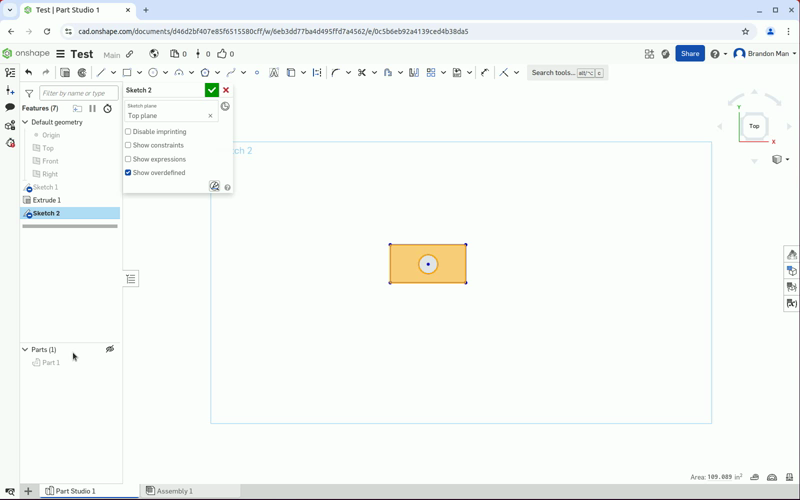
key(shift+e)
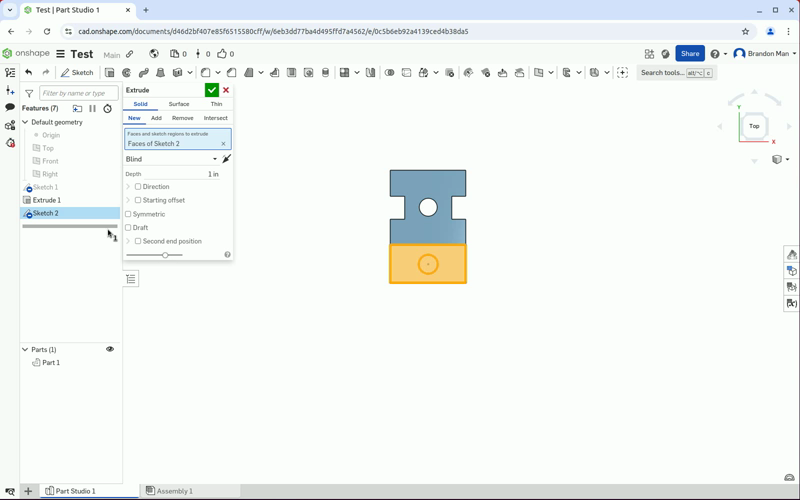
mouse_move(143, 106)
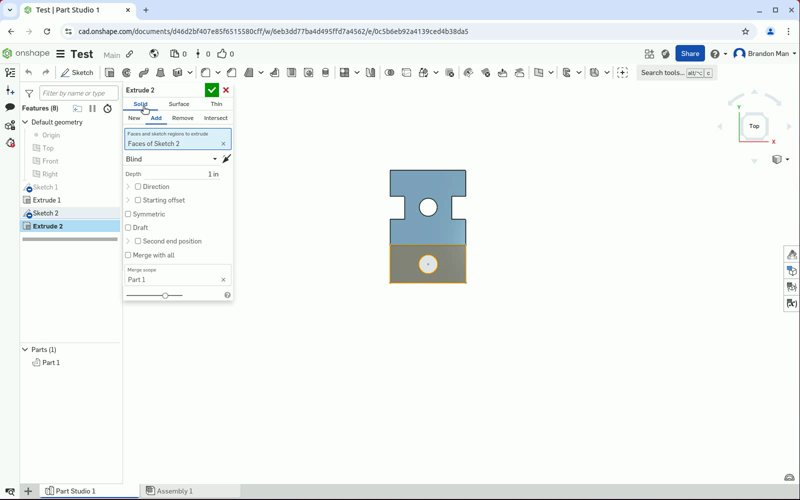
click(143, 106)
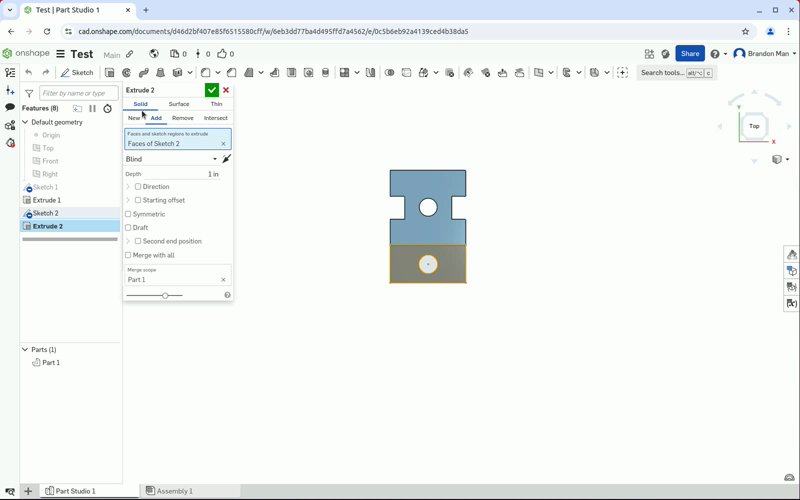
mouse_move(137, 120)
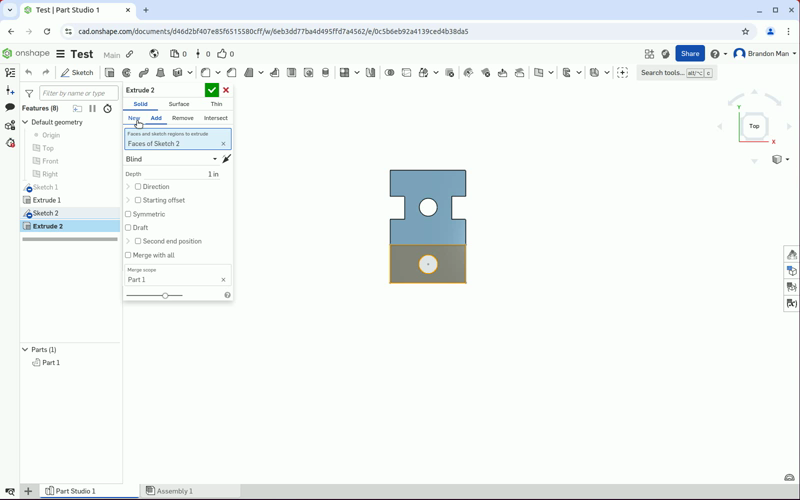
click(137, 120)
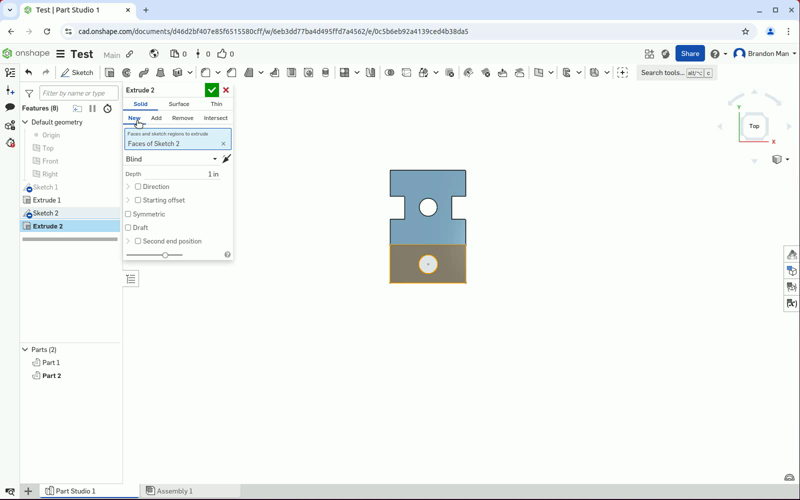
key(tab, 4)
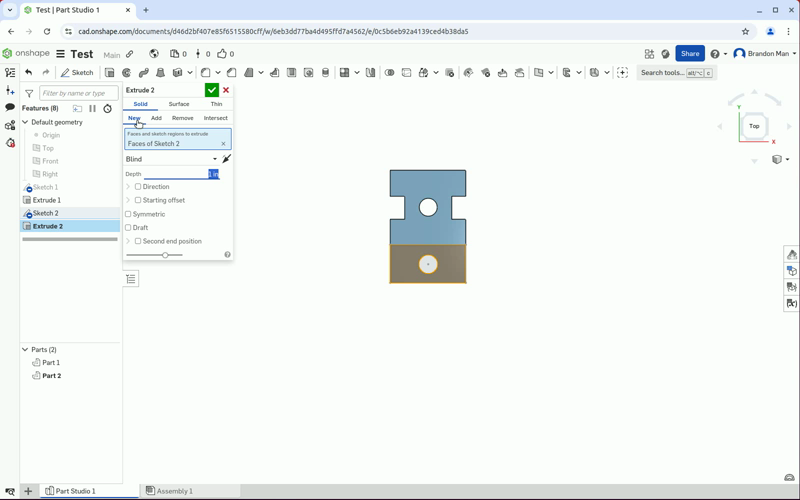
text(3.851)
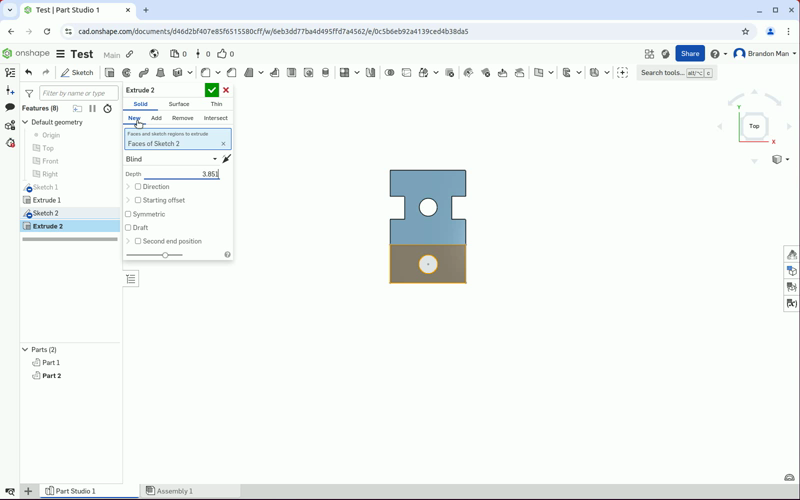
key(enter)
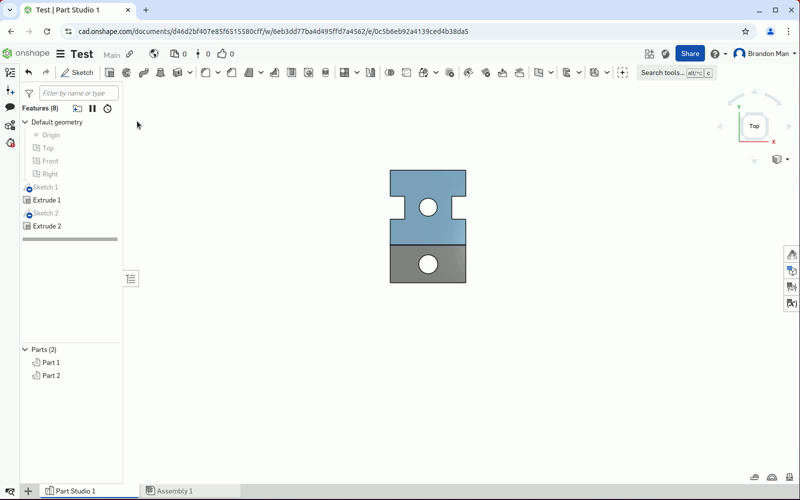
key(shift+h)
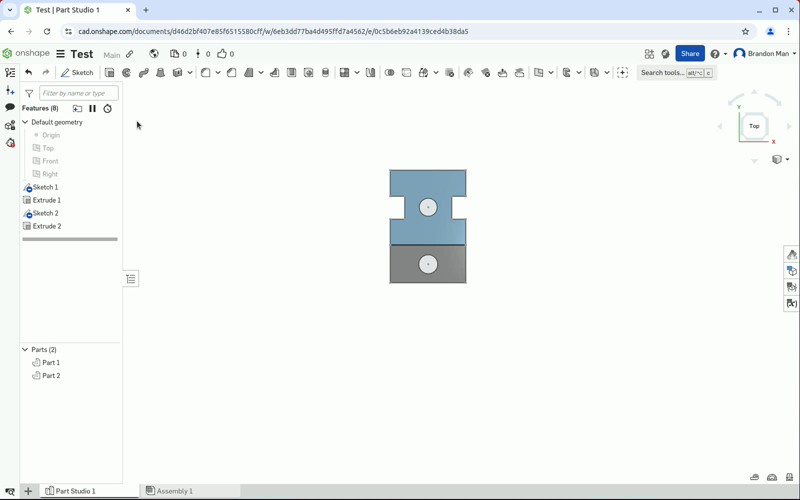
key(shift+h)
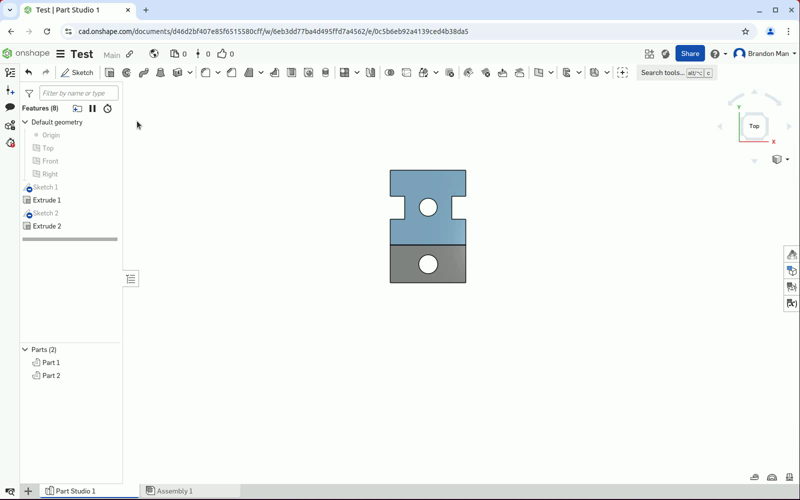
mouse_move(73, 189)
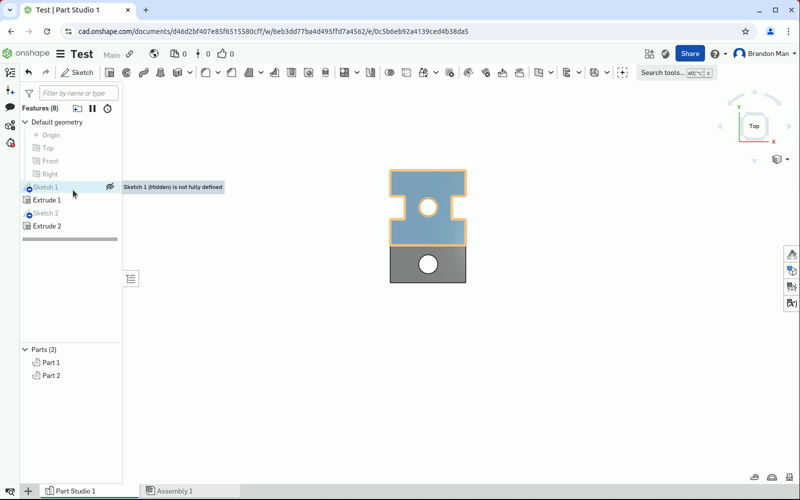
click(73, 189)
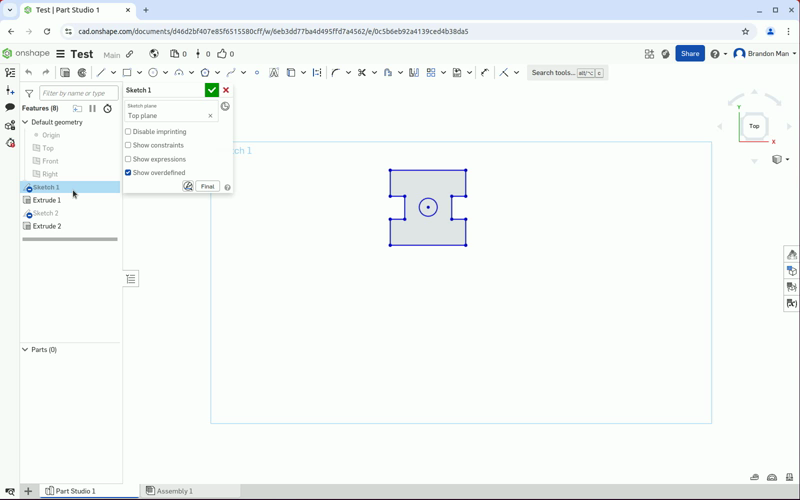
mouse_move(229, 92)
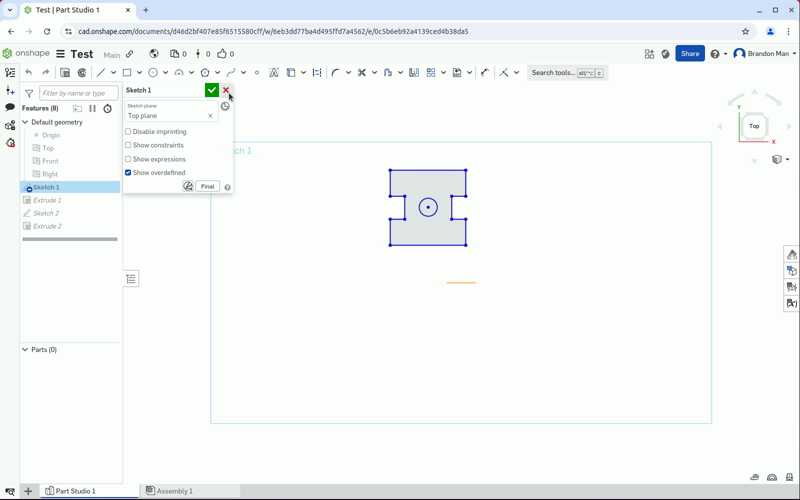
click(229, 92)
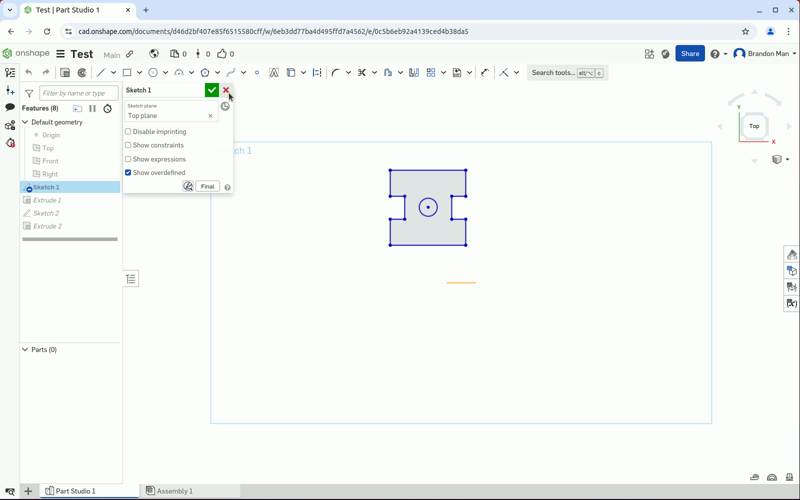
key(shift+s)
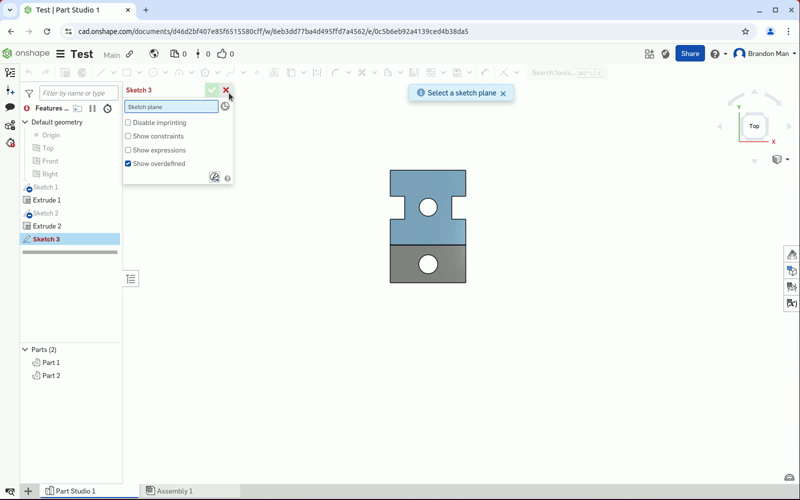
mouse_move(73, 150)
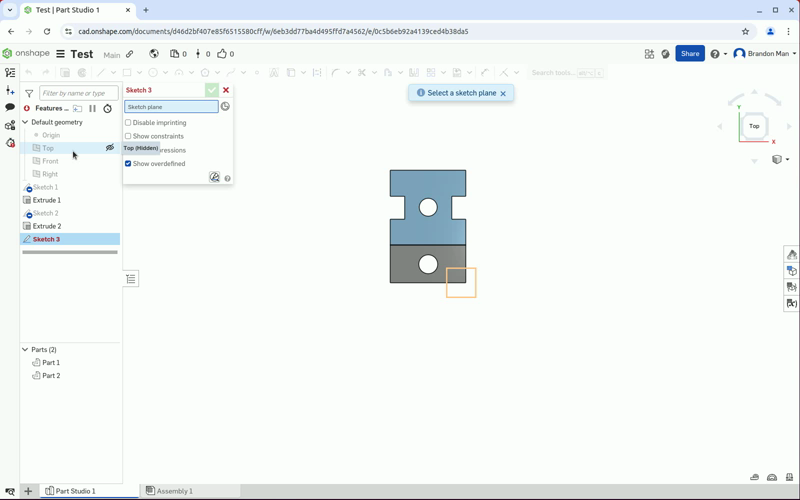
click(73, 150)
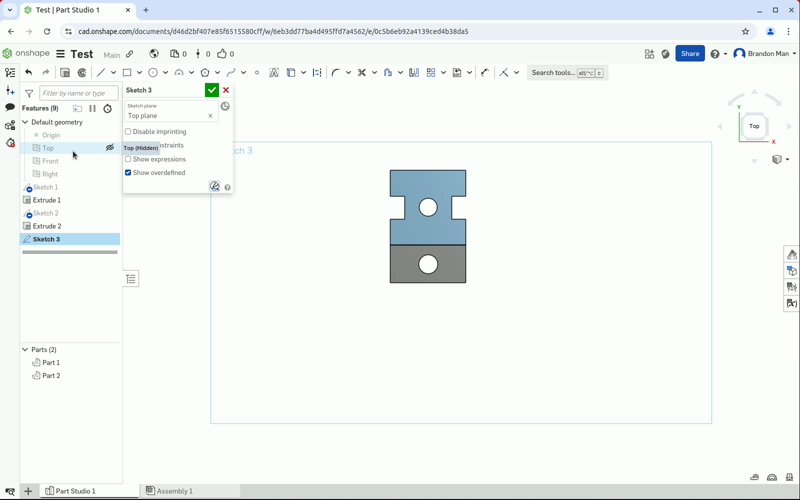
mouse_move(73, 352)
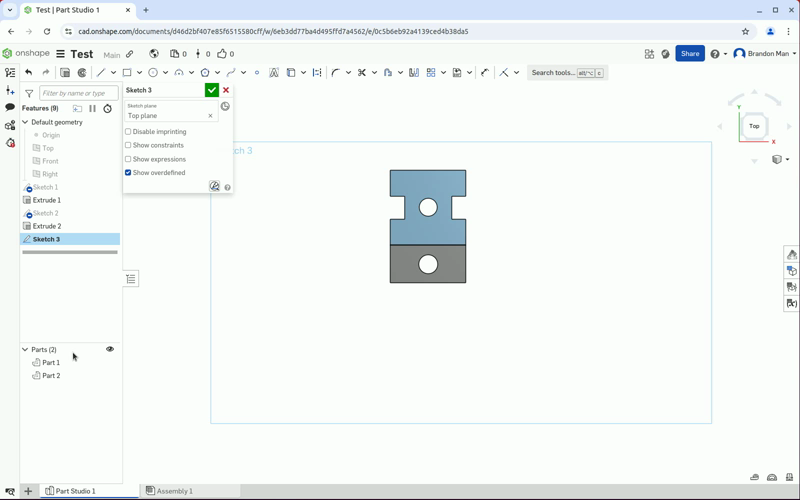
key(y)
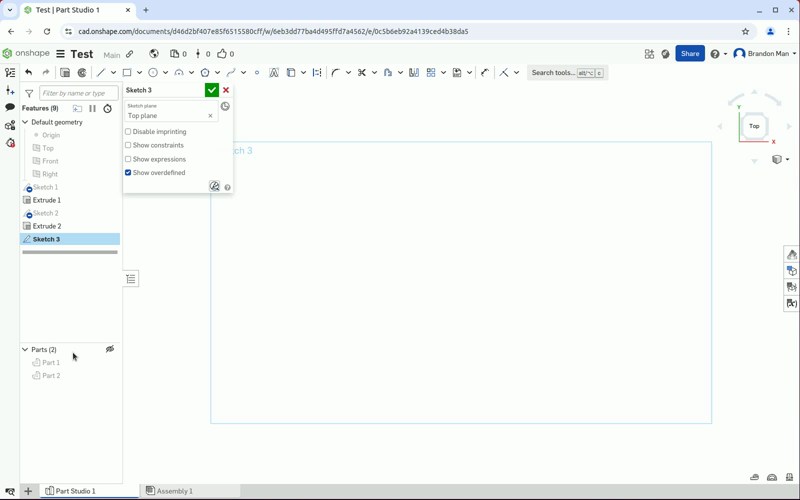
key(l)
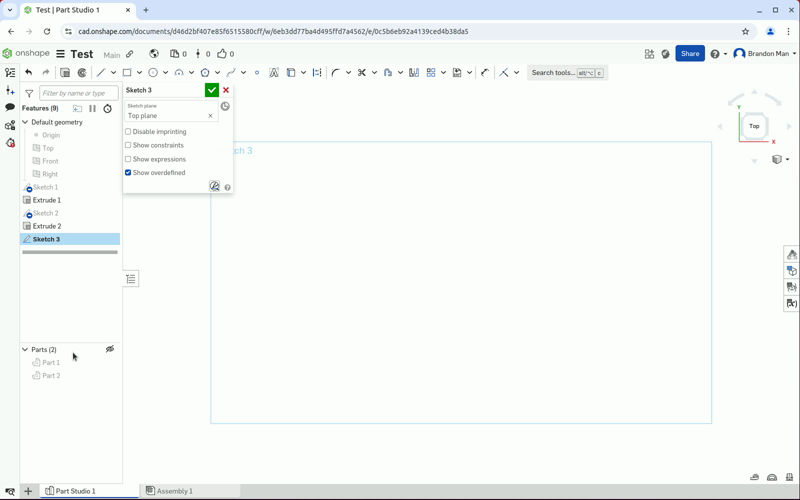
key_down(shift)
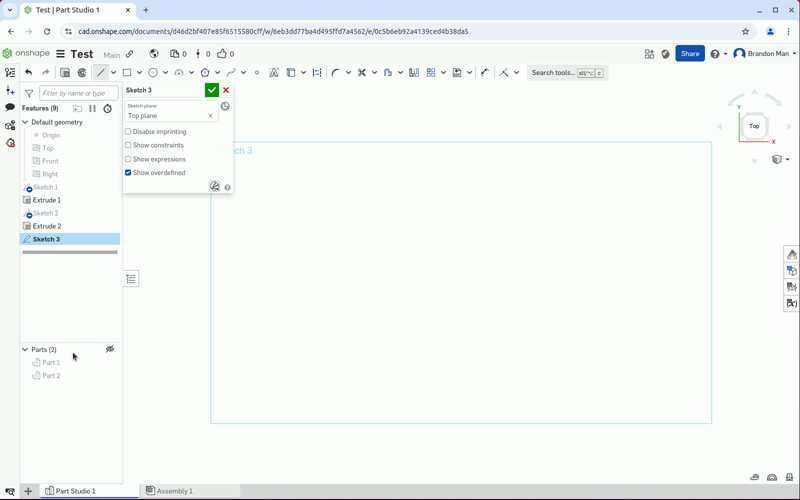
mouse_move(390, 218)
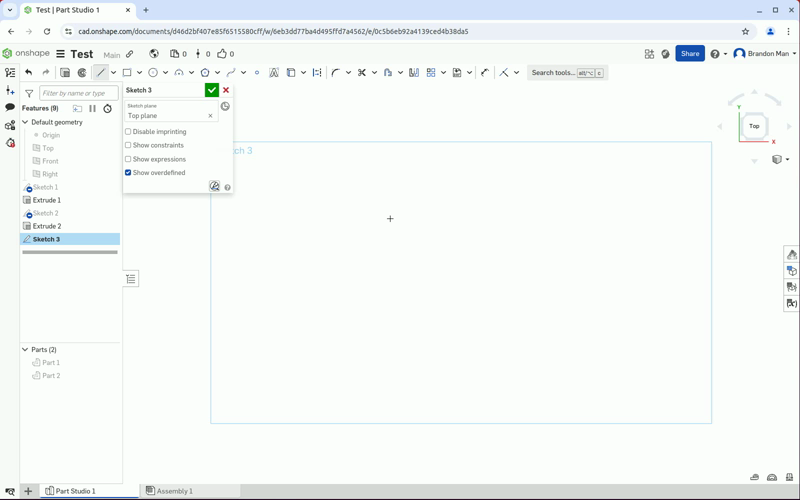
click(390, 218)
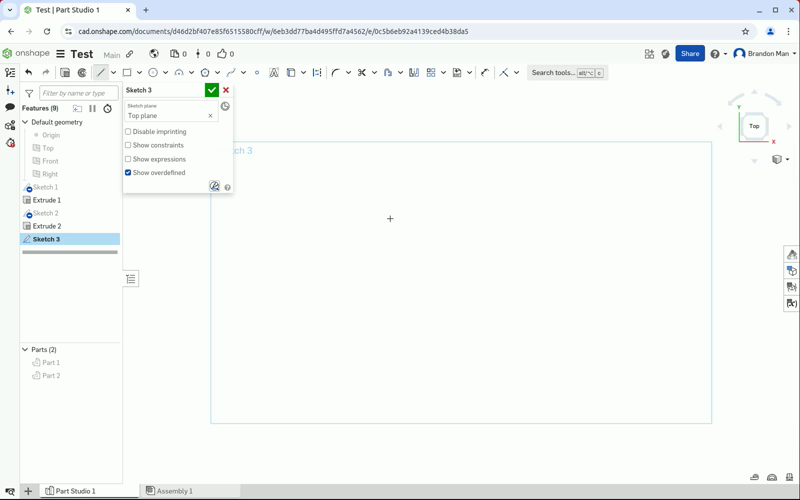
key_up(shift)
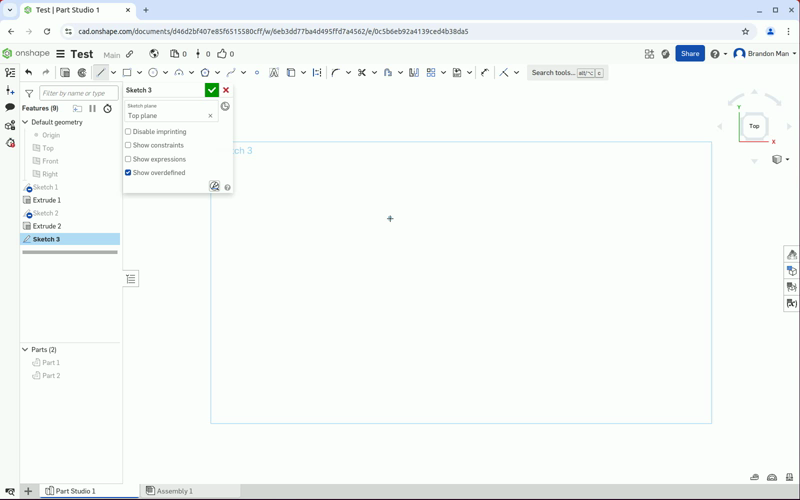
key_down(shift)
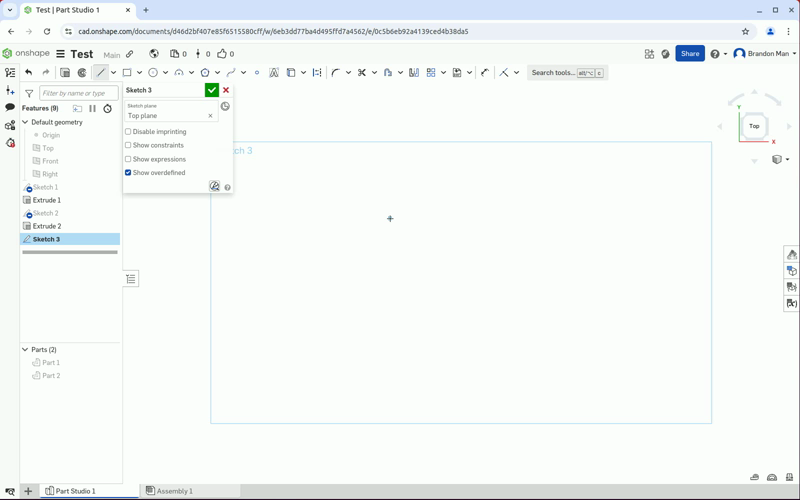
mouse_move(420, 218)
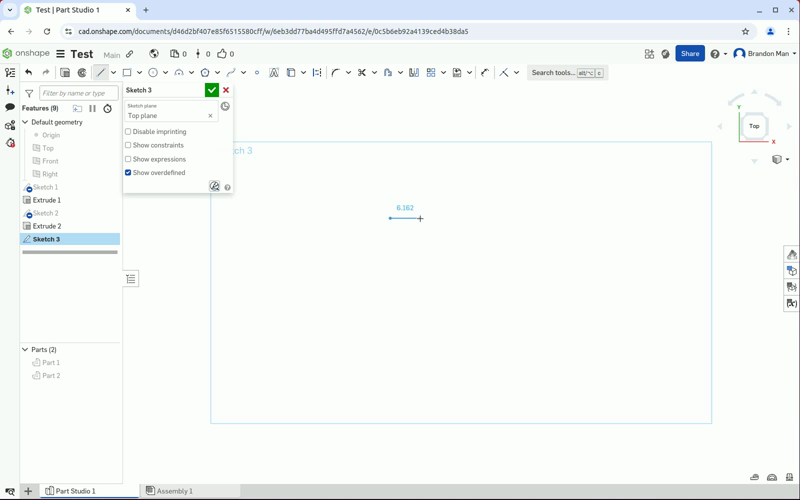
mouse_move(404, 218)
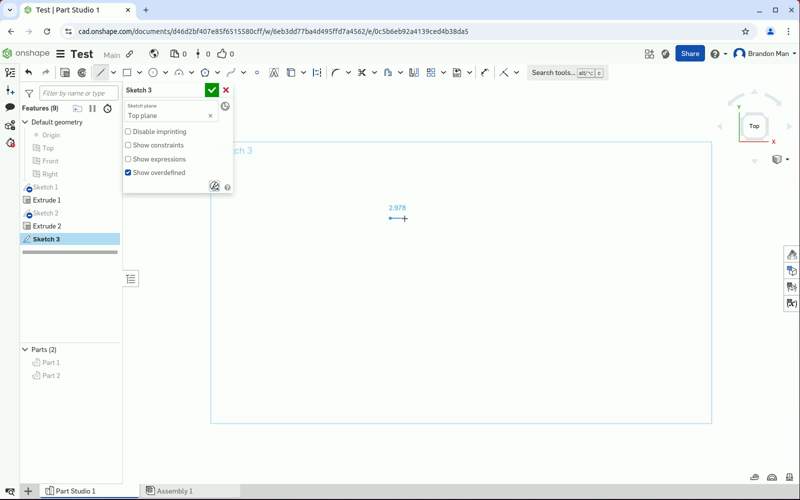
click(404, 218)
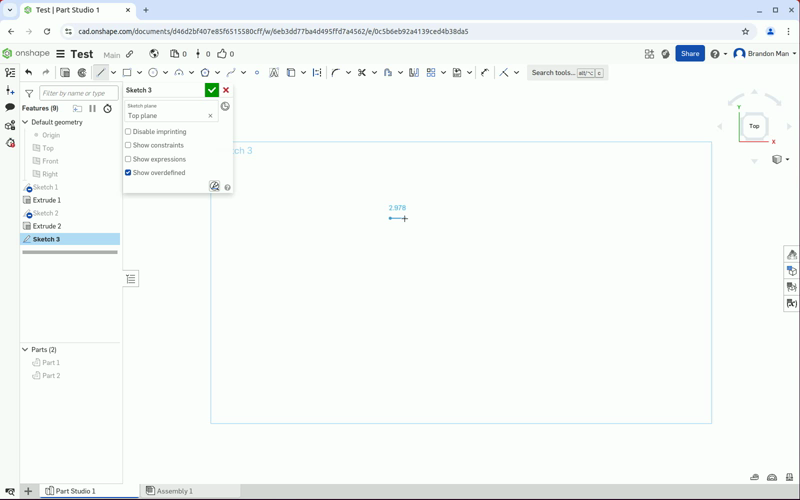
key_up(shift)
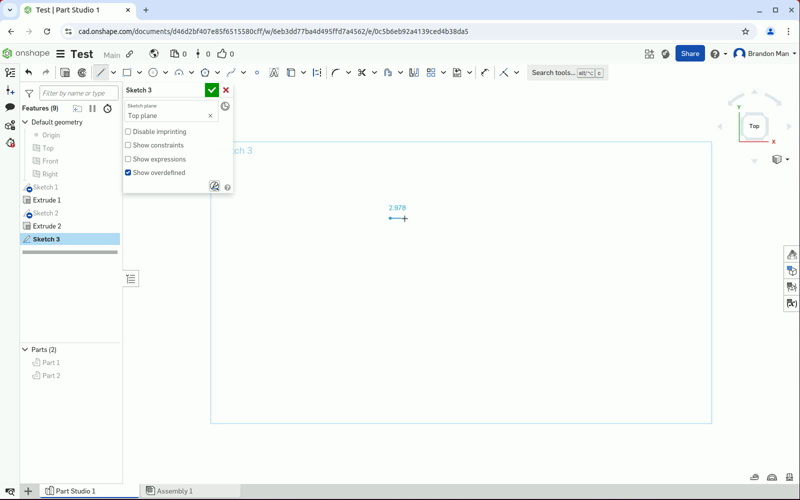
key_down(shift)
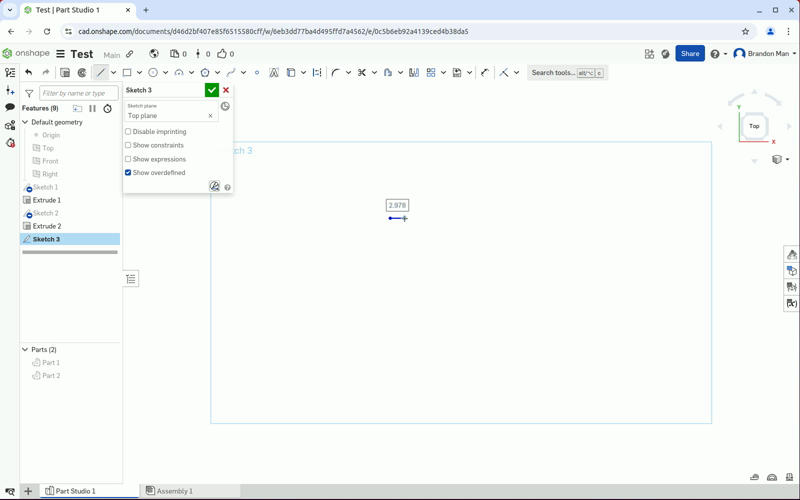
mouse_move(434, 218)
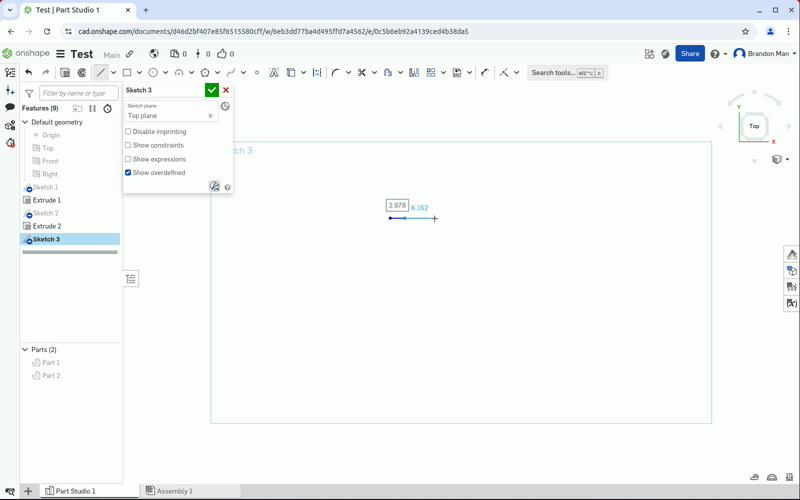
mouse_move(404, 195)
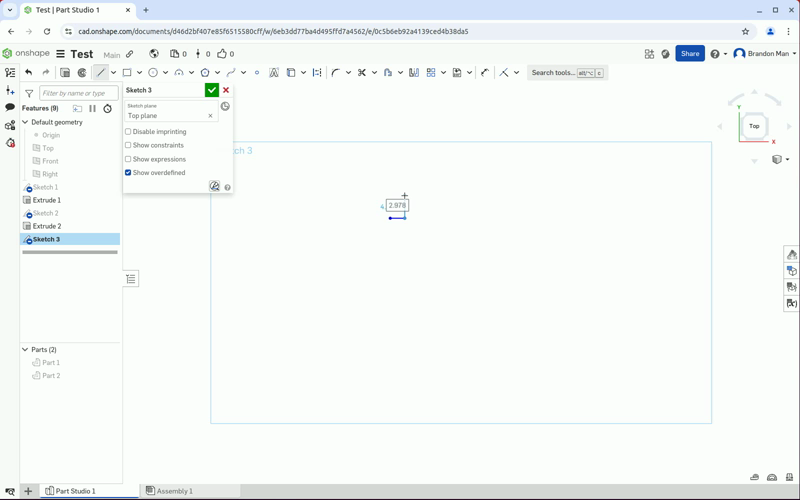
click(404, 195)
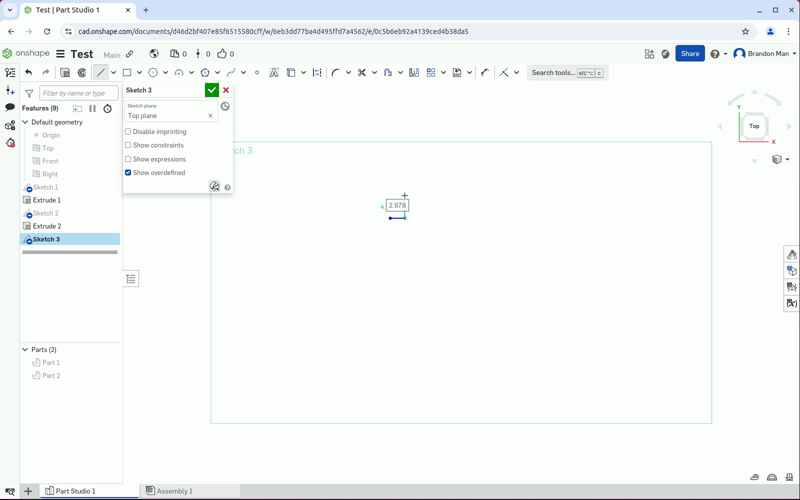
key_up(shift)
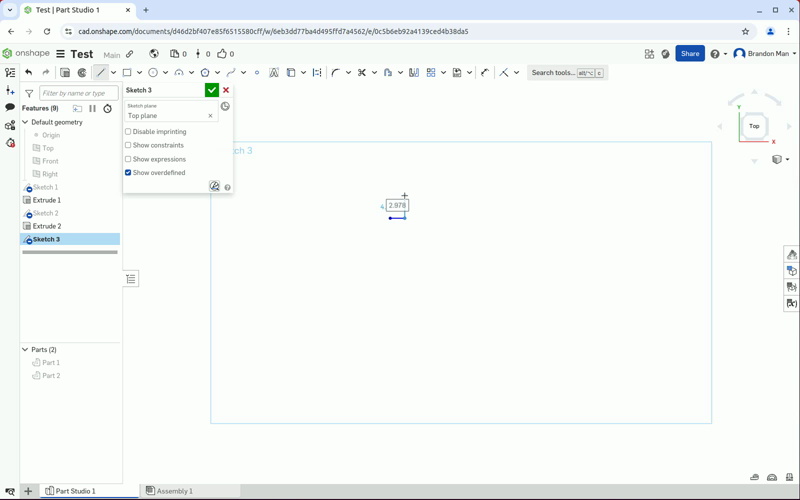
key_down(shift)
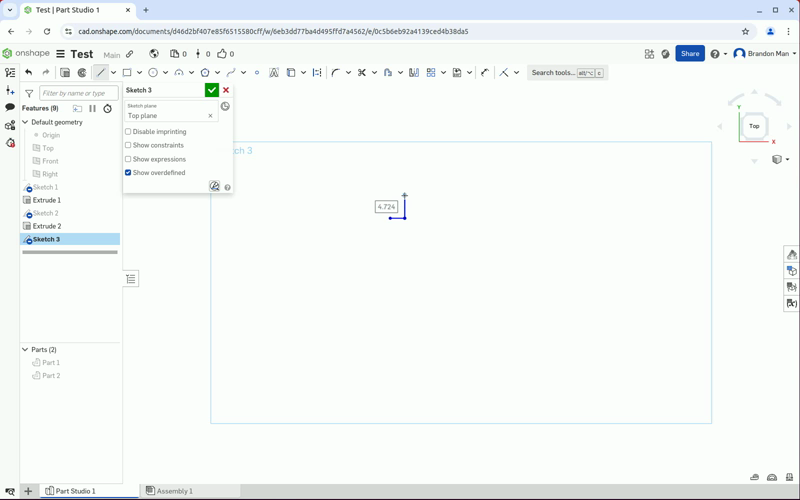
mouse_move(434, 195)
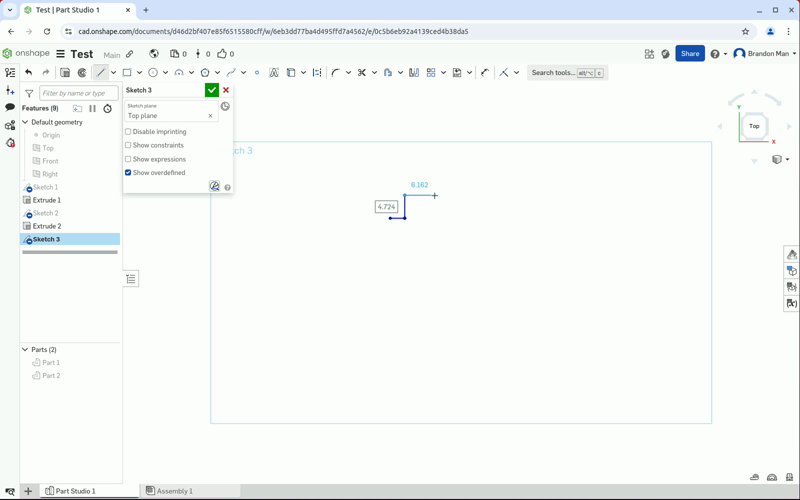
mouse_move(390, 195)
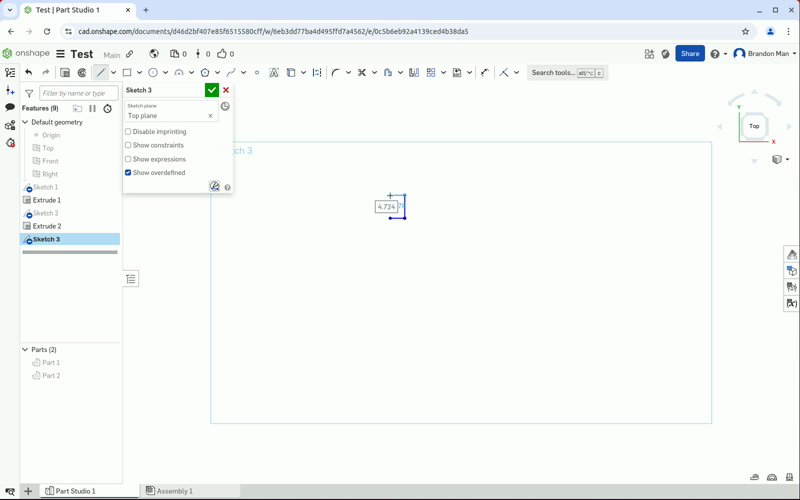
click(390, 195)
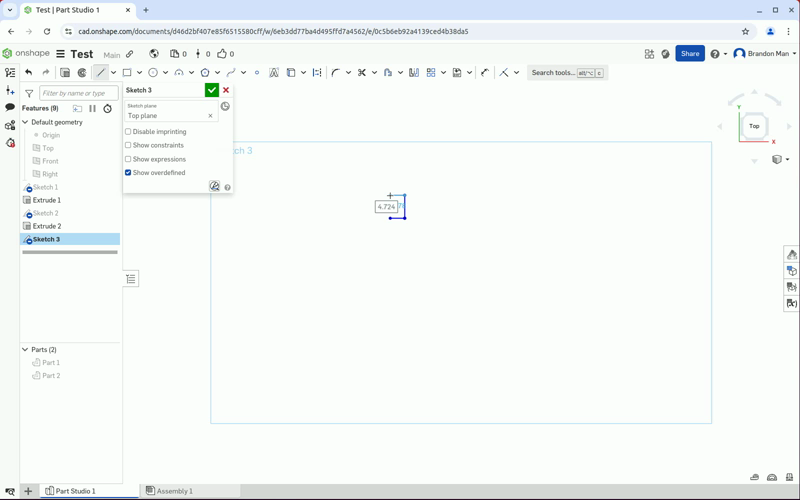
key_up(shift)
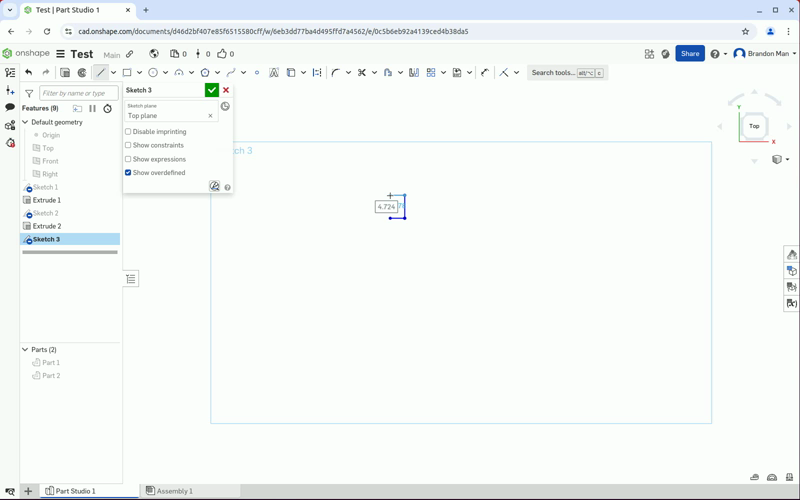
mouse_move(420, 195)
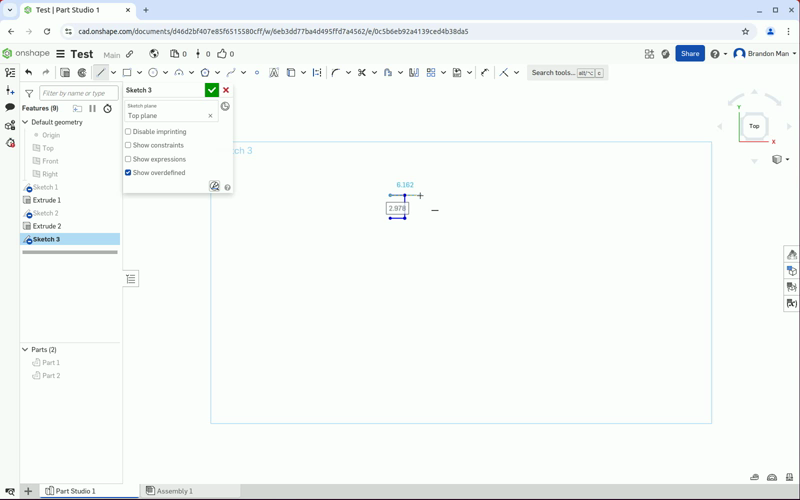
key_down(shift)
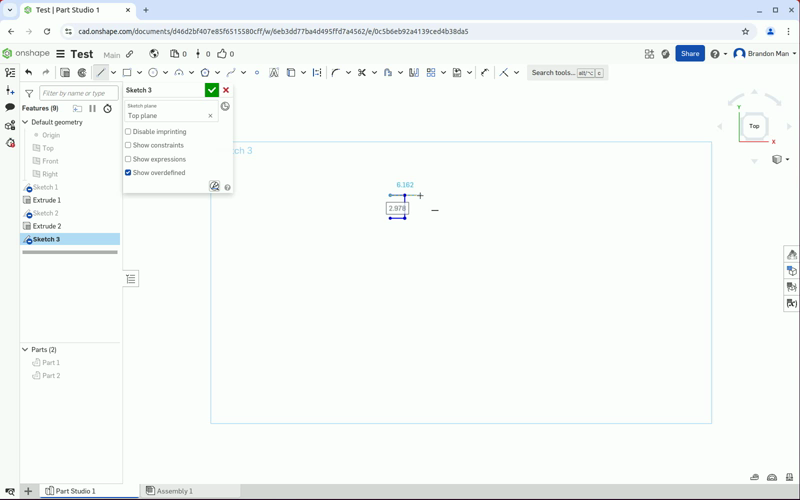
mouse_move(390, 218)
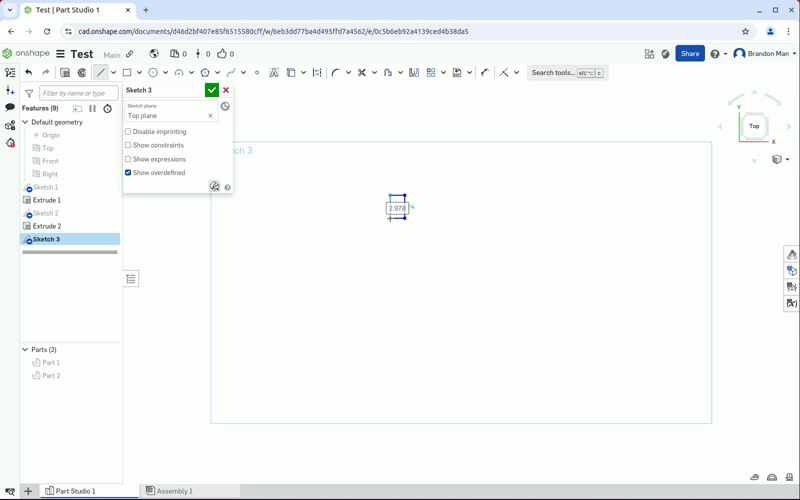
key_up(shift)
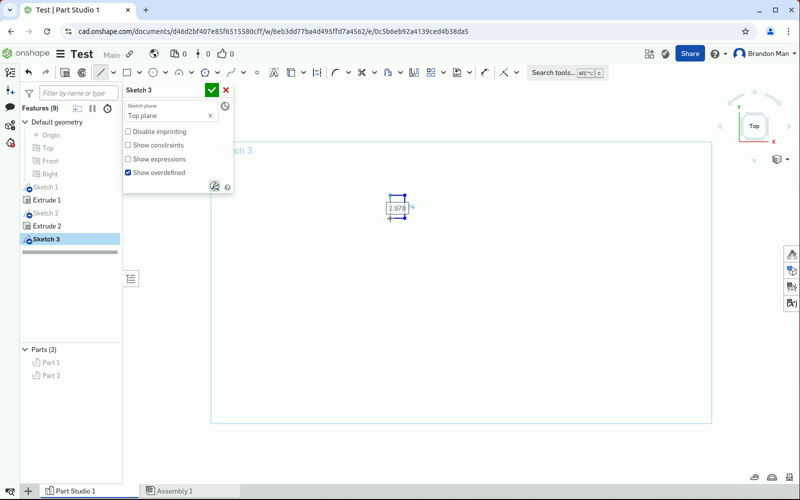
click(390, 218)
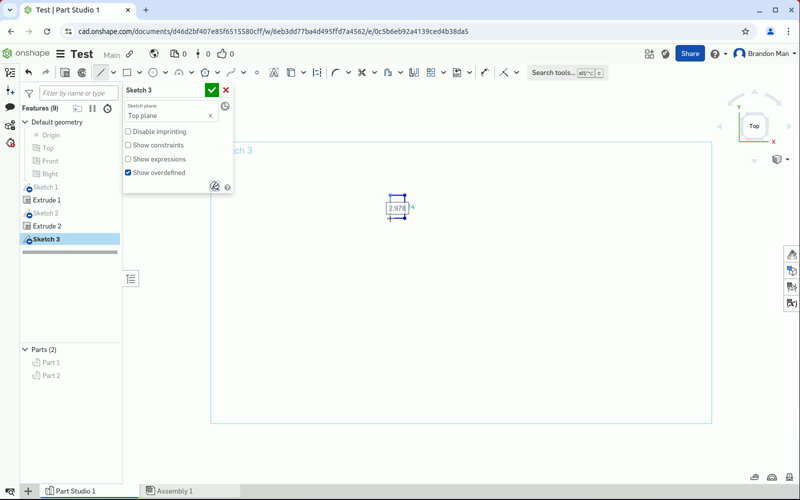
key(esc)
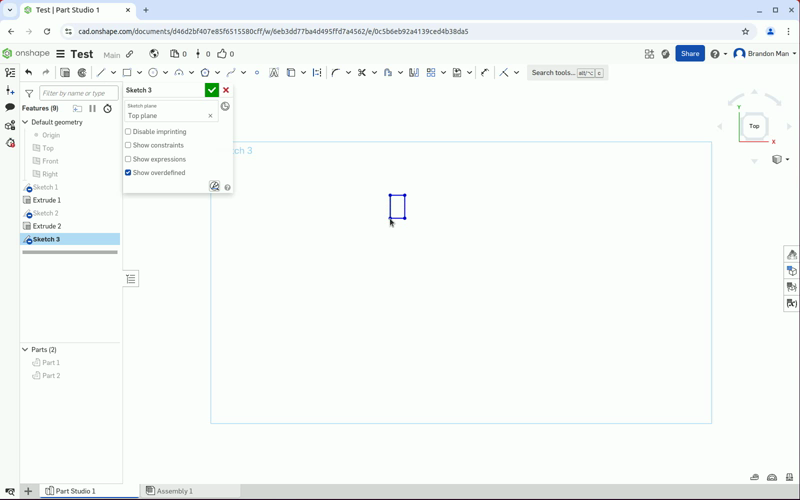
mouse_move(392, 199)
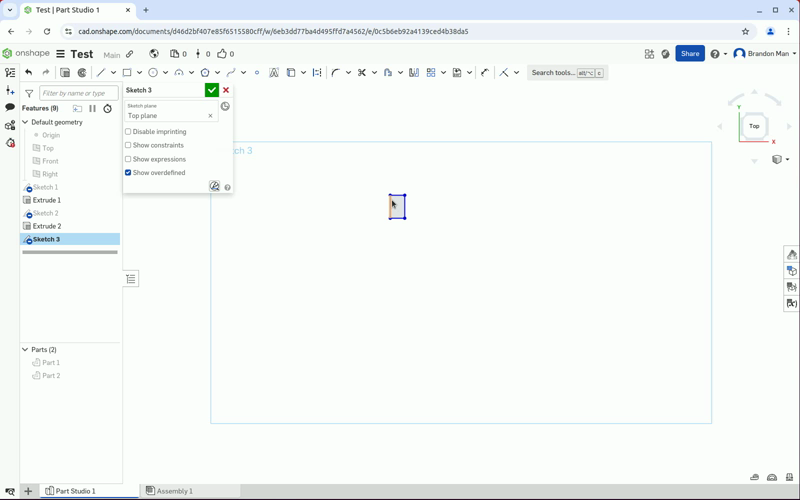
scroll(6)
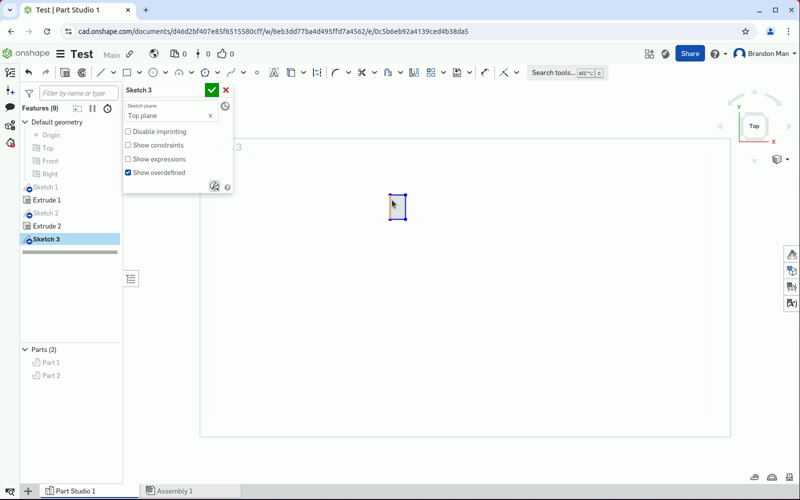
scroll(6)
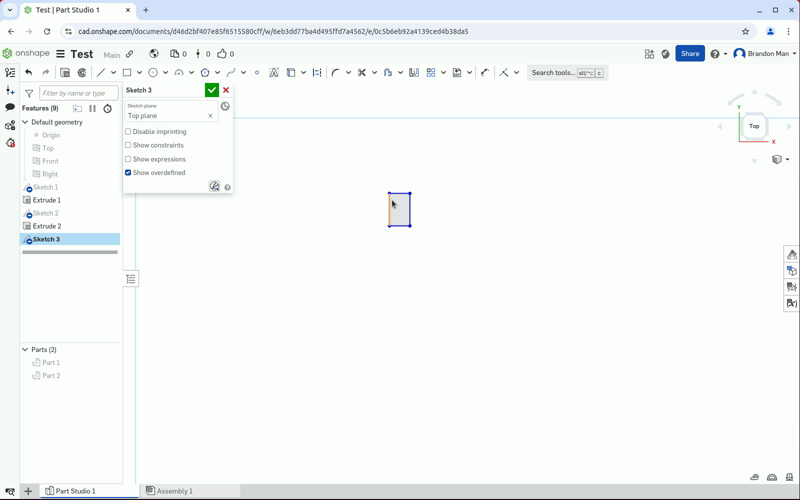
scroll(6)
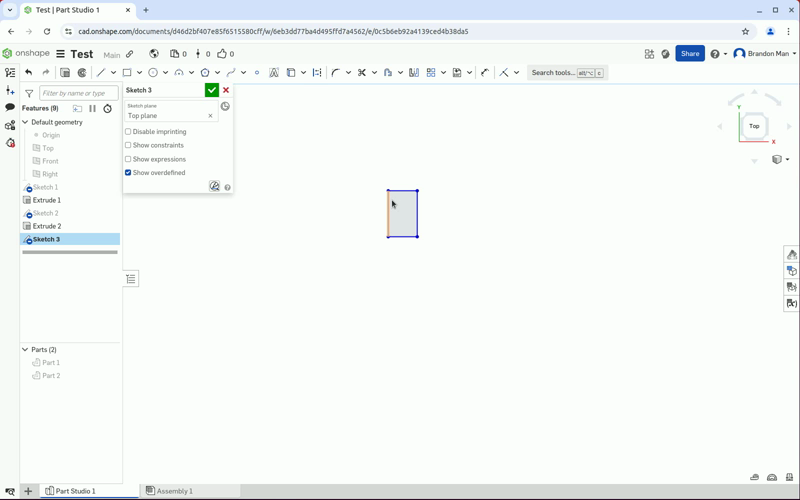
scroll(6)
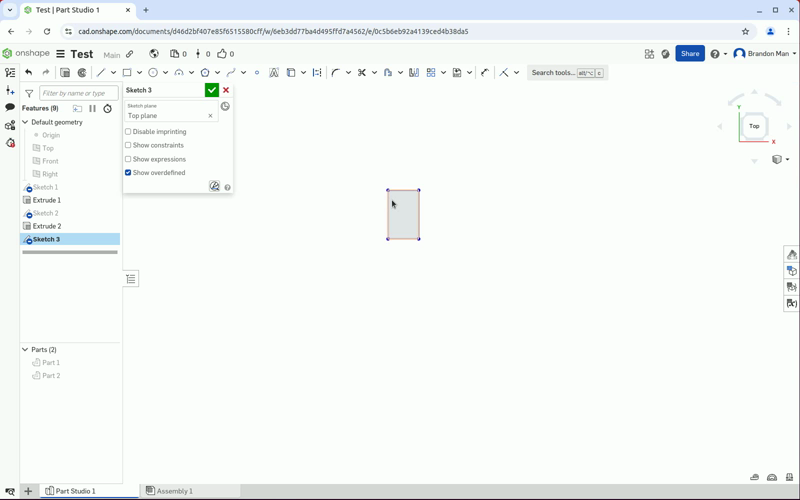
scroll(6)
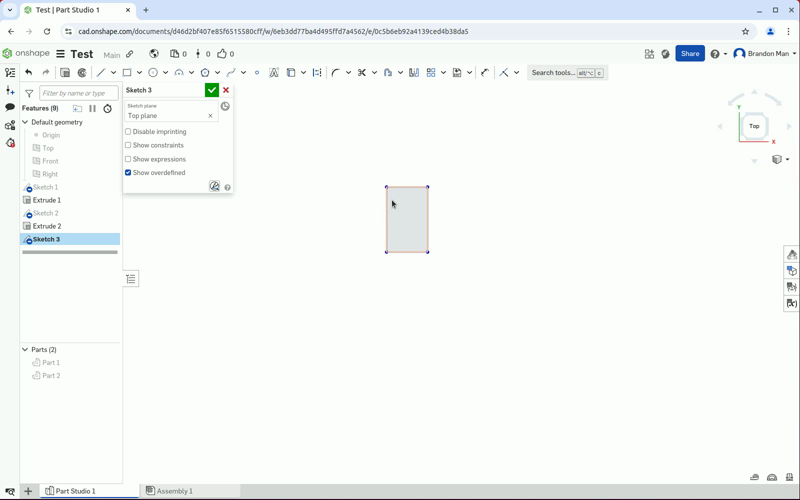
scroll(6)
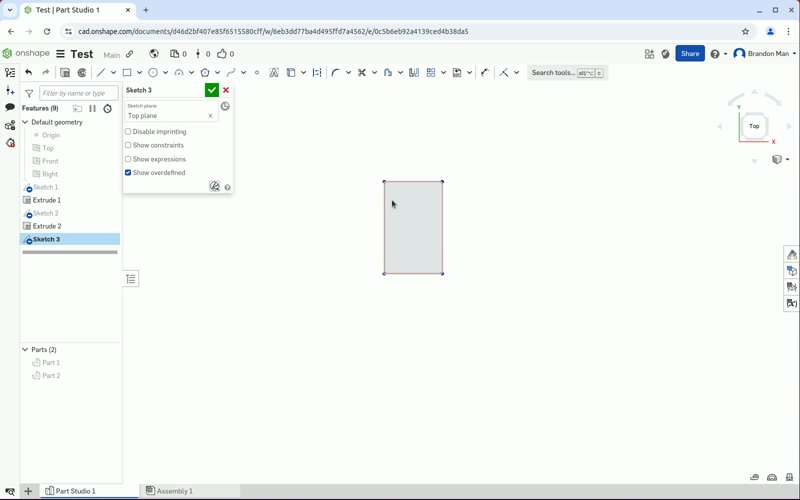
scroll(6)
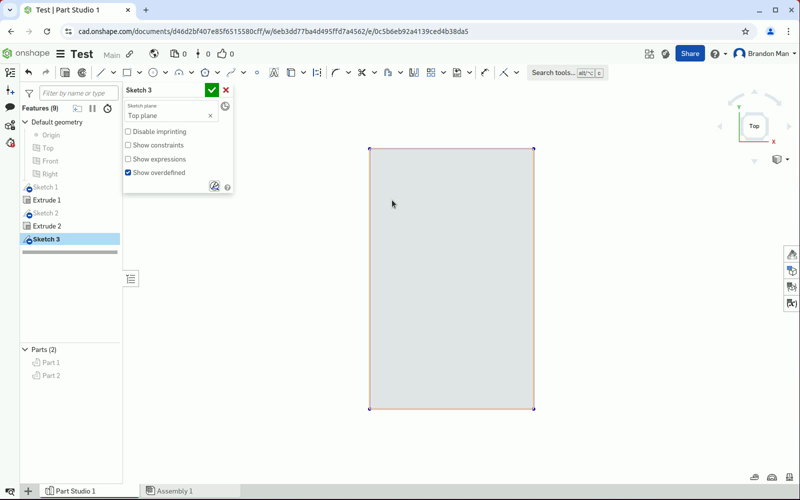
click(392, 199)
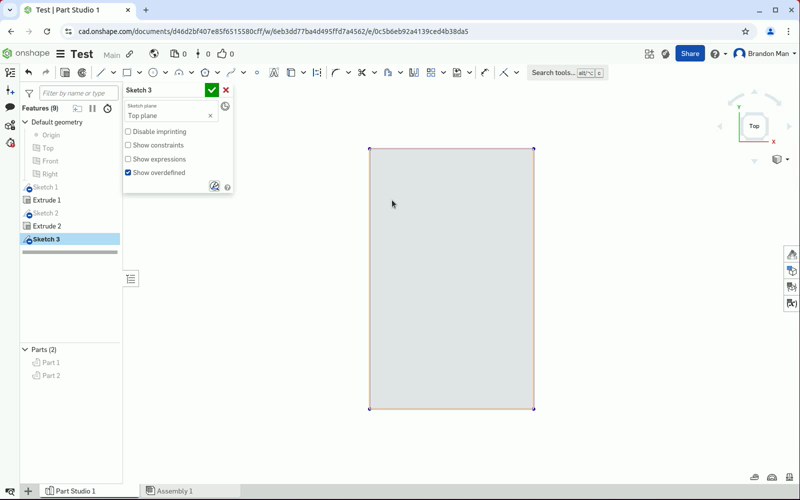
scroll(-6)
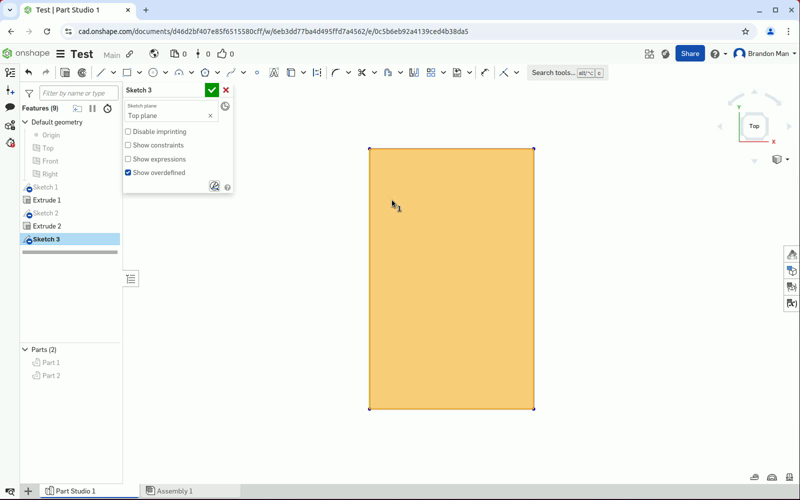
scroll(-6)
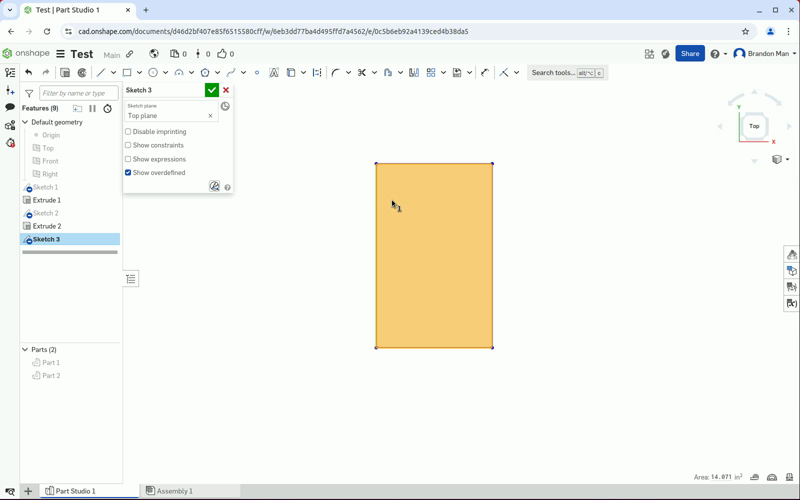
scroll(-6)
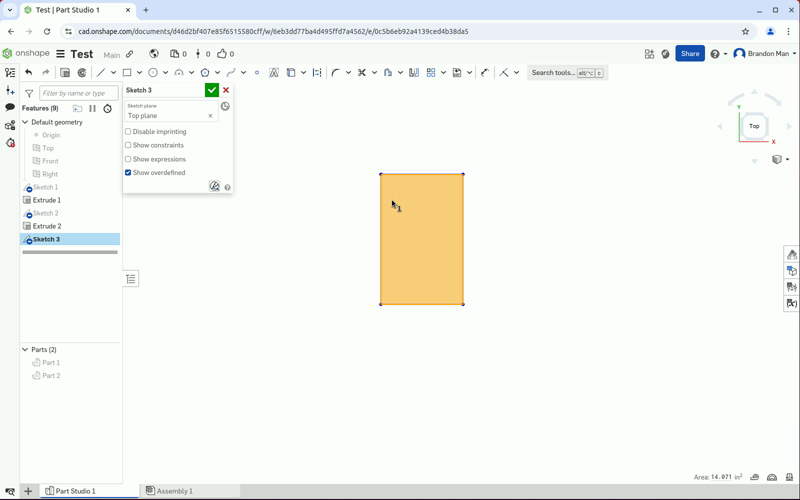
scroll(-6)
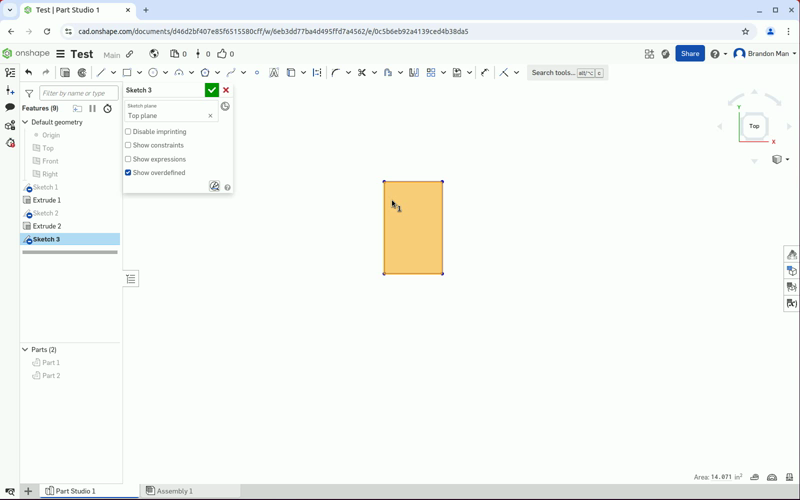
scroll(-6)
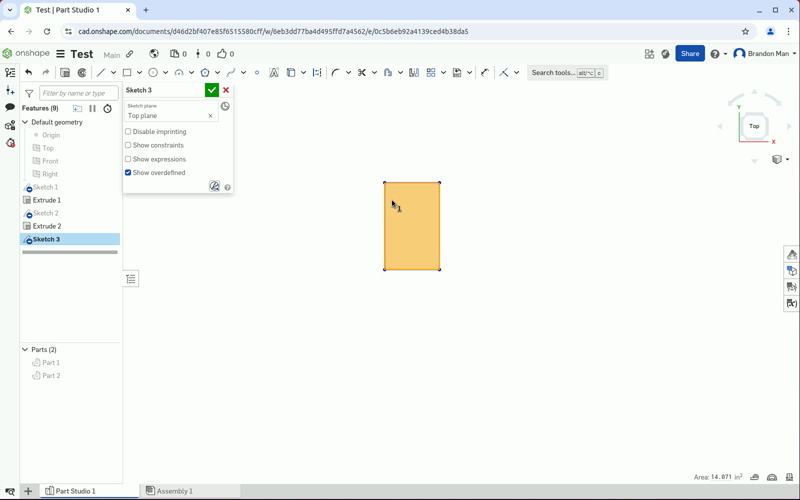
scroll(-6)
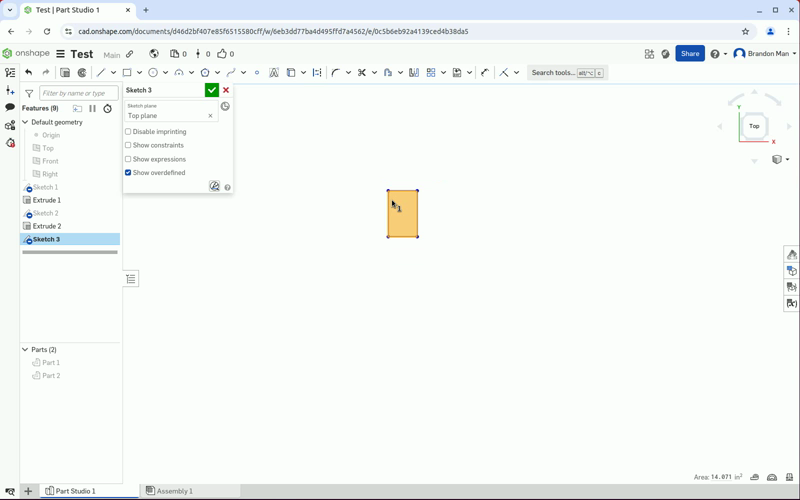
scroll(-6)
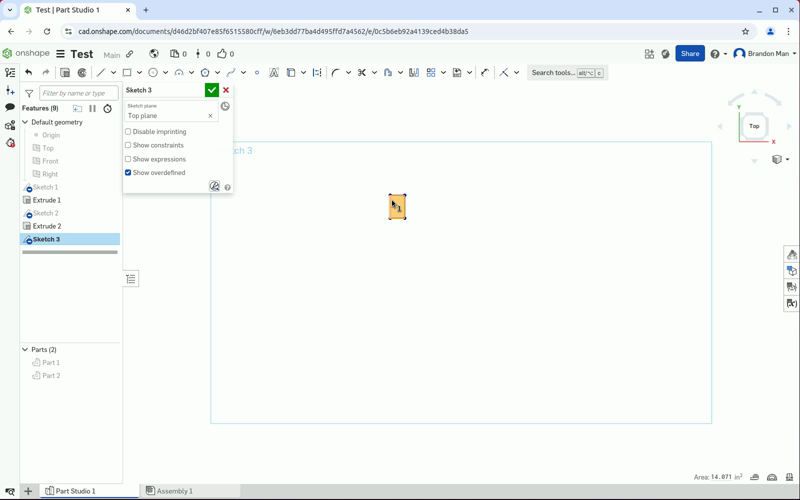
mouse_move(73, 352)
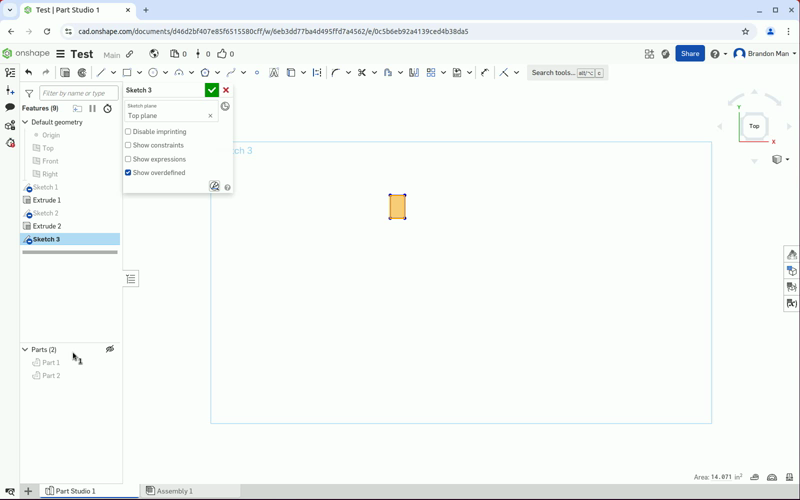
key(shift+y)
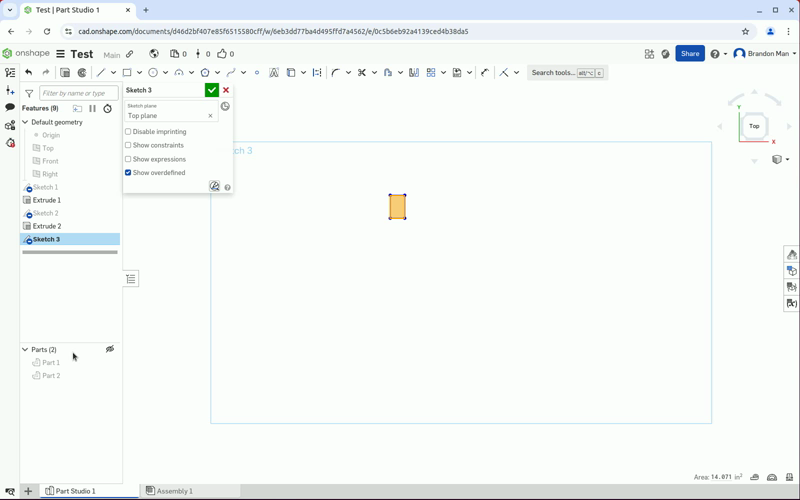
key(shift+e)
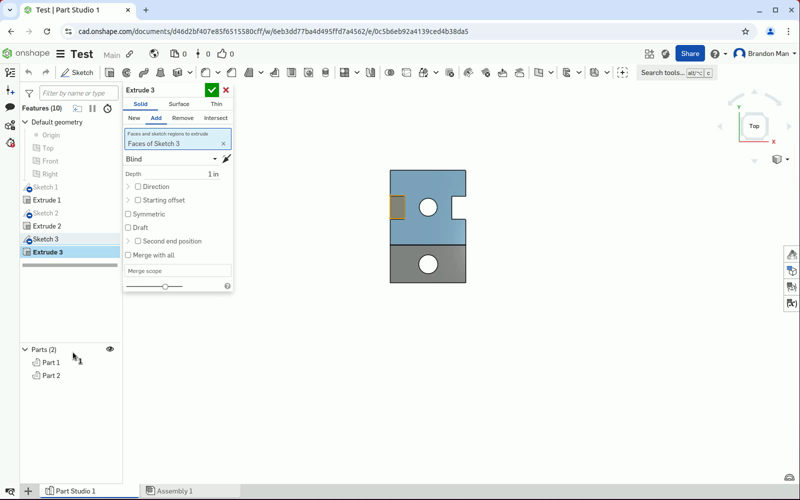
mouse_move(143, 106)
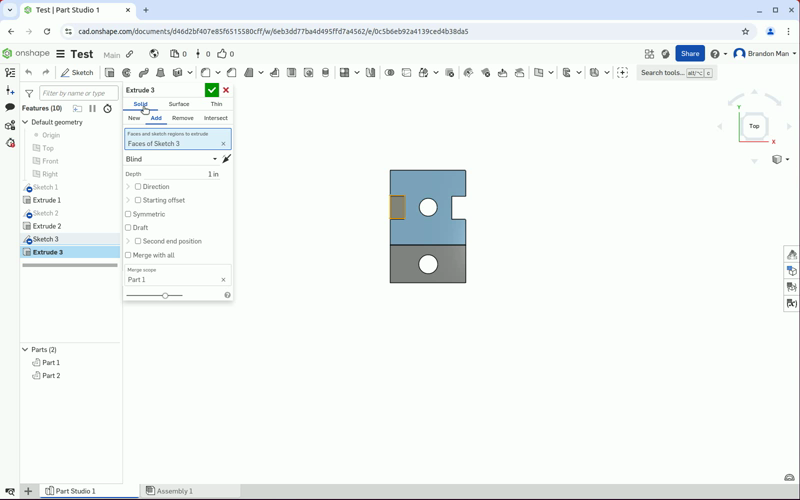
click(143, 106)
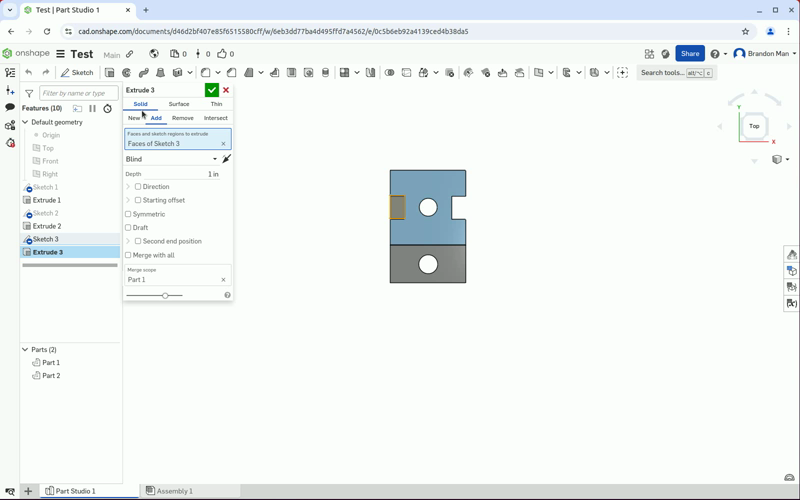
mouse_move(137, 120)
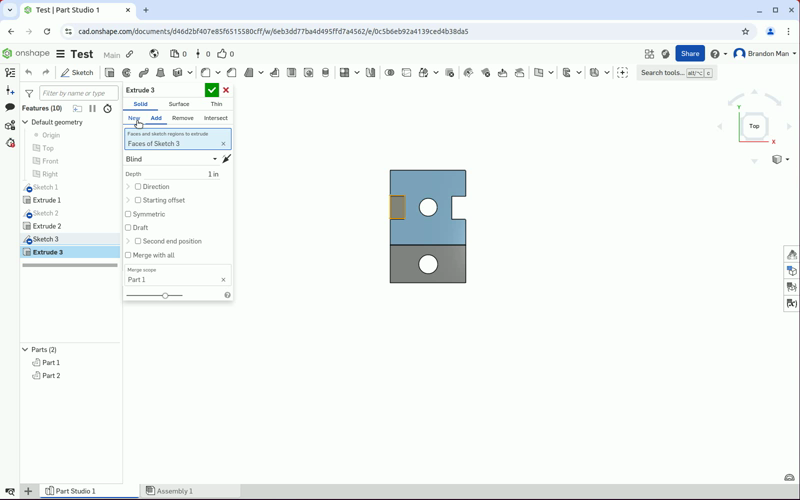
click(137, 120)
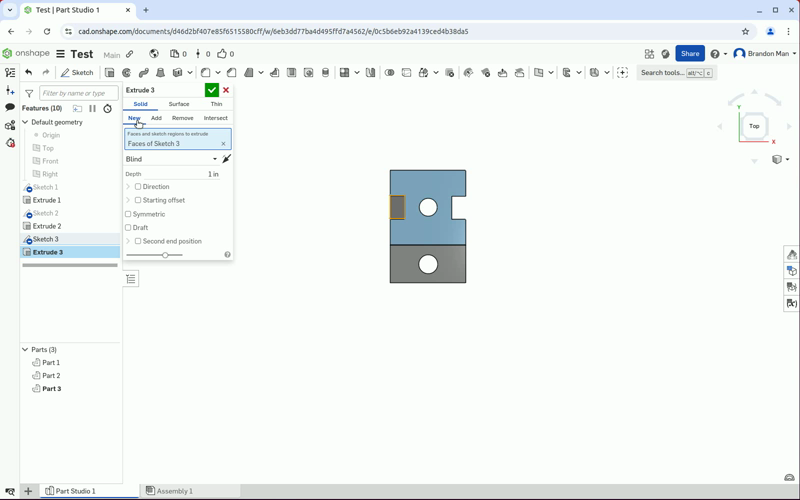
key(tab, 4)
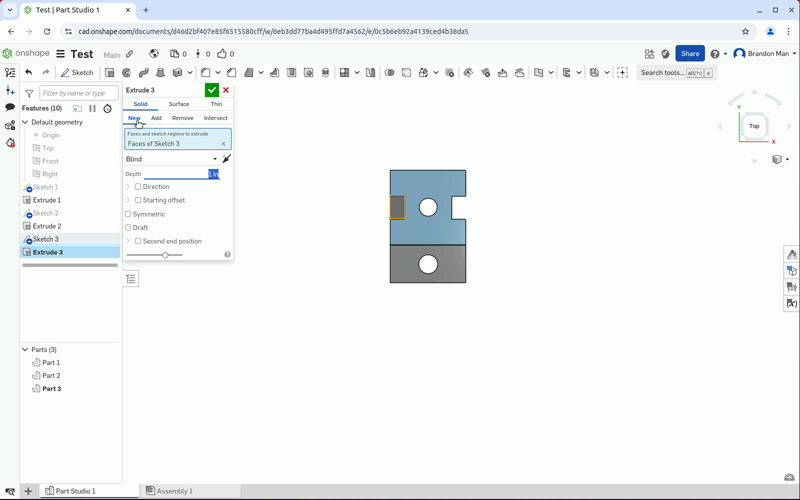
text(7.703)
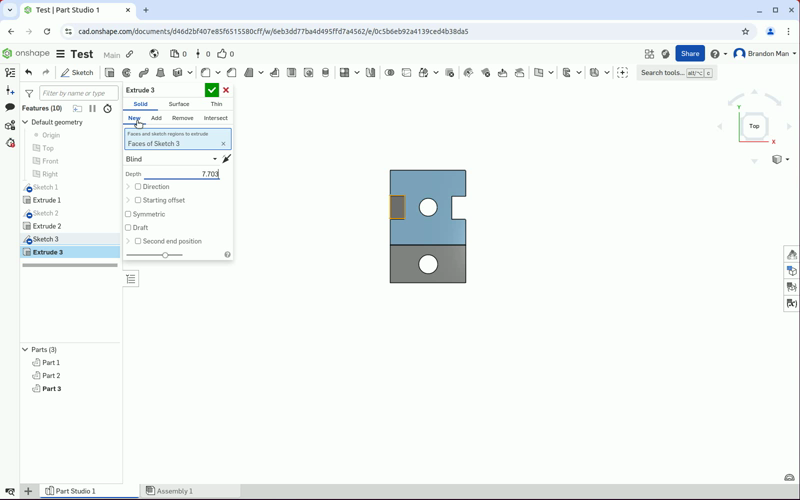
key(enter)
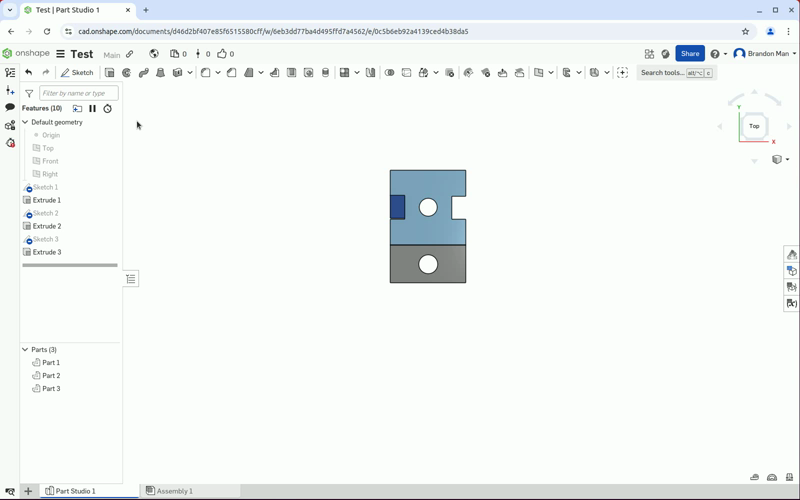
key(shift+h)
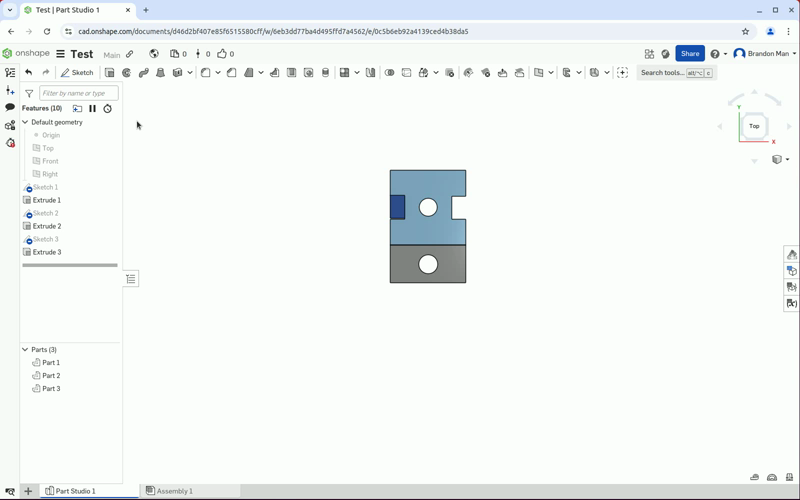
key(shift+h)
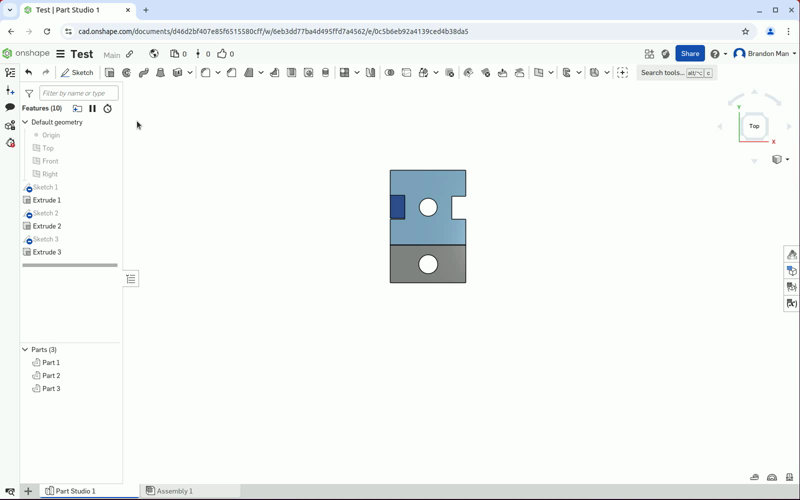
mouse_move(73, 189)
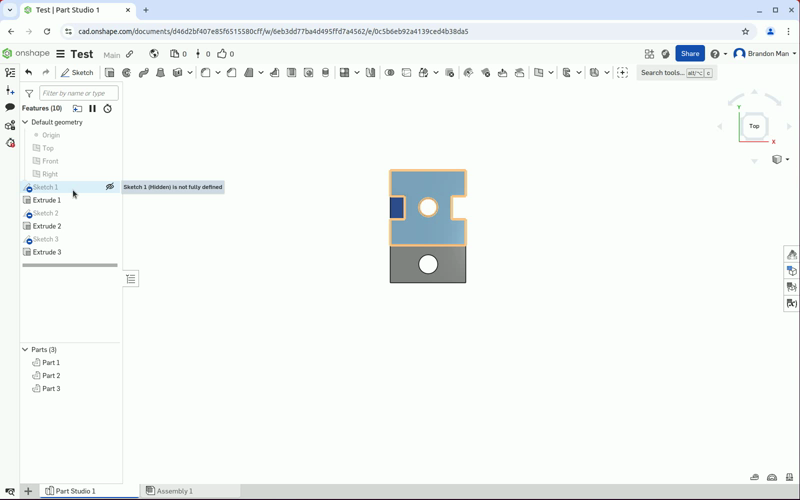
click(73, 189)
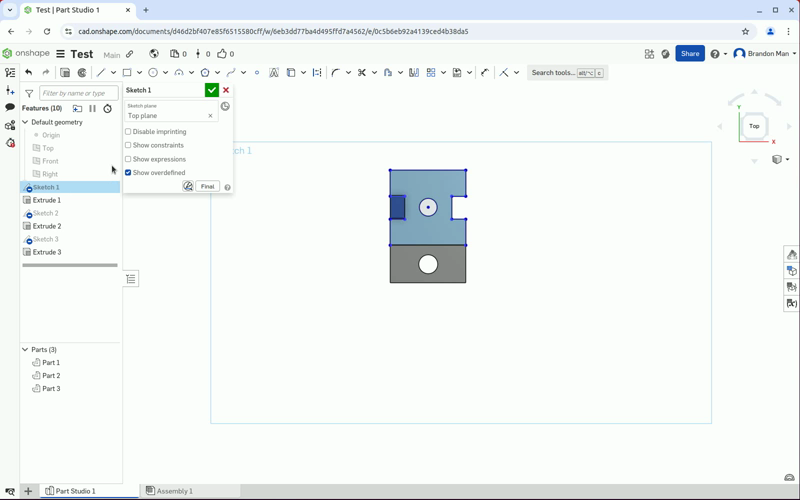
mouse_move(229, 92)
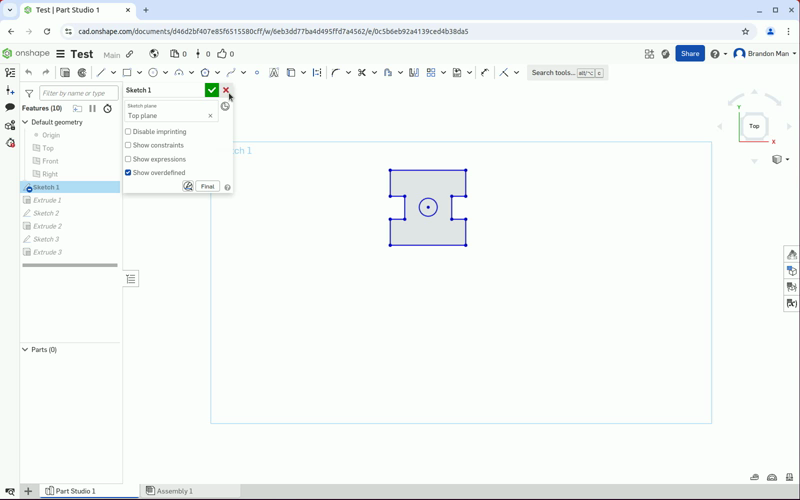
click(229, 92)
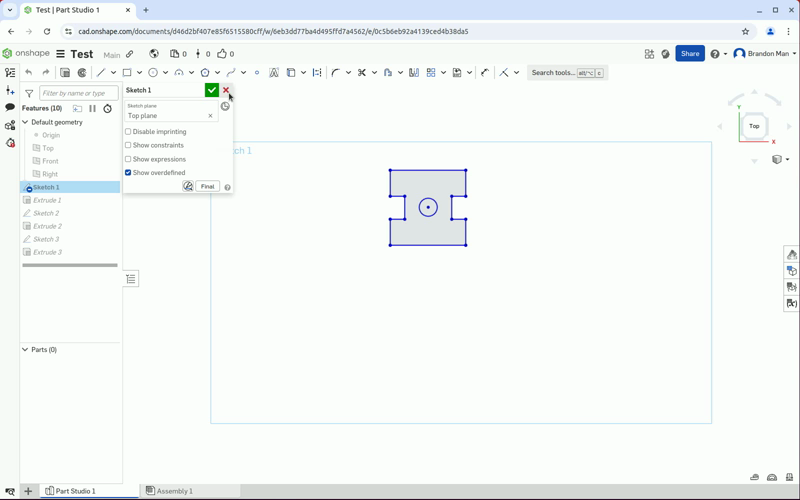
key(shift+s)
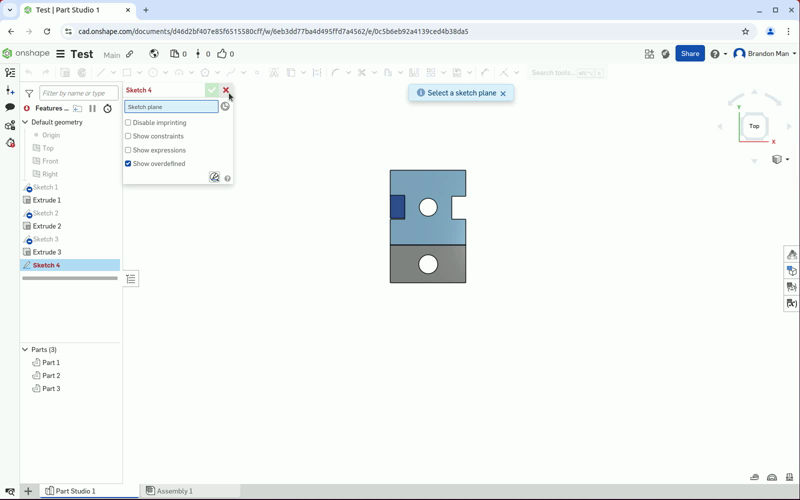
mouse_move(73, 150)
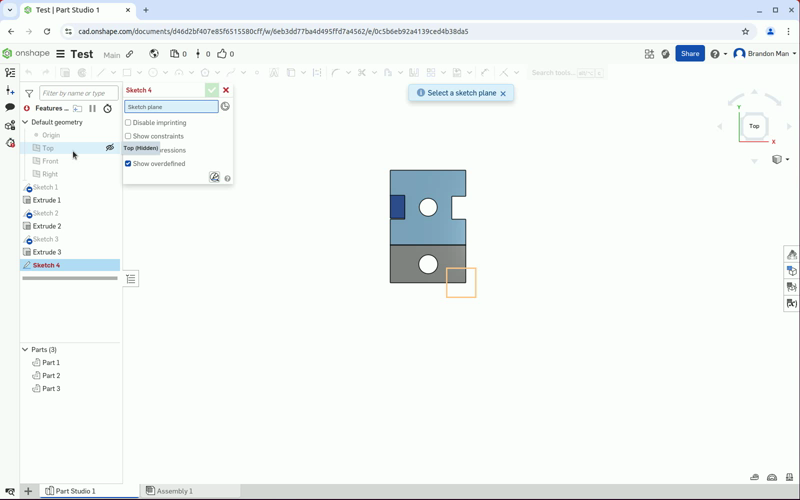
click(73, 150)
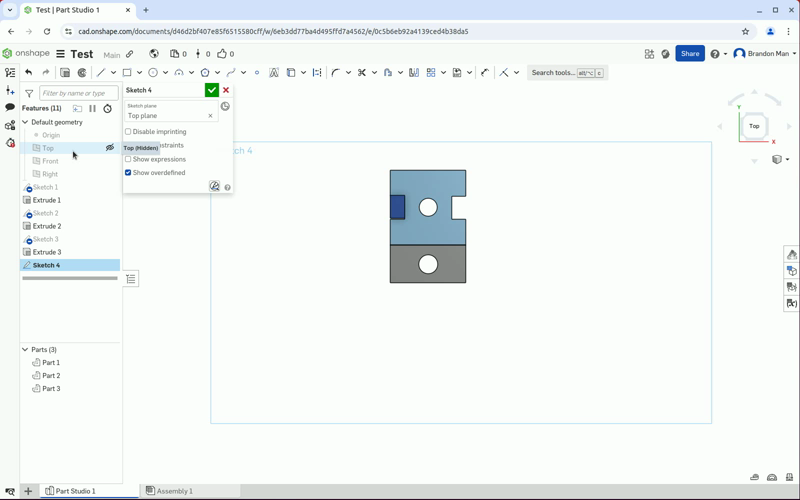
mouse_move(73, 352)
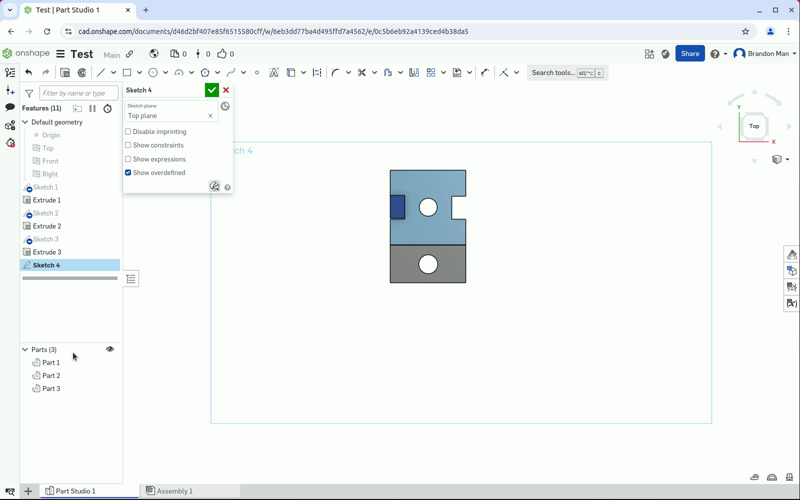
key(y)
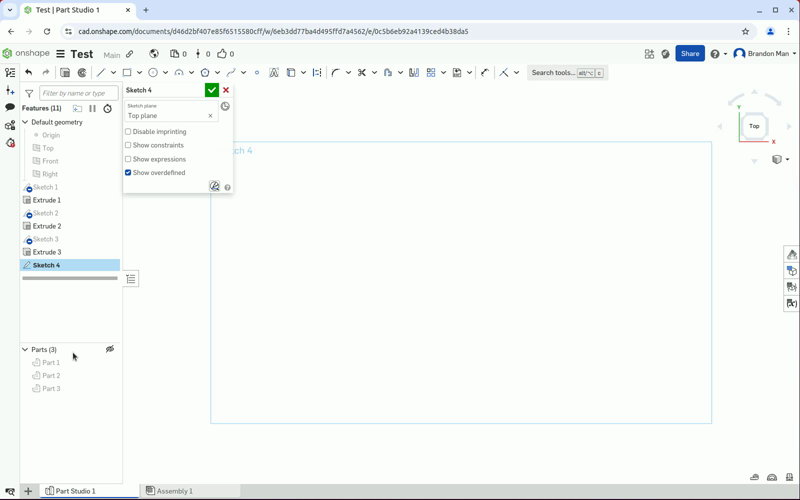
key(l)
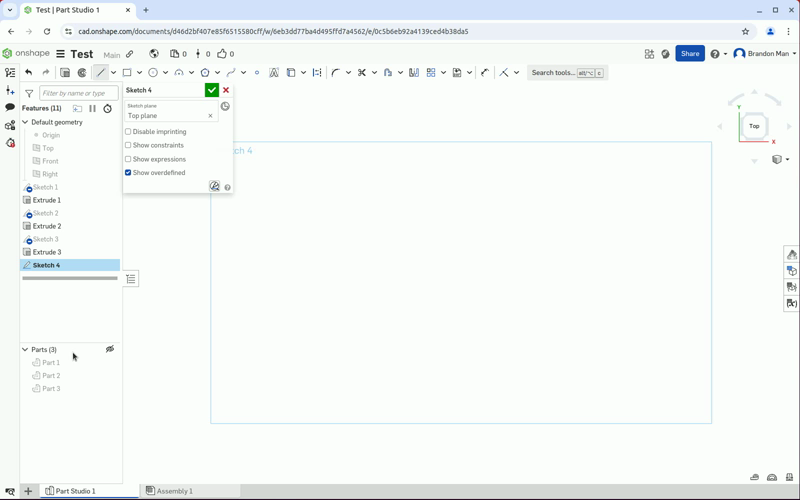
key_down(shift)
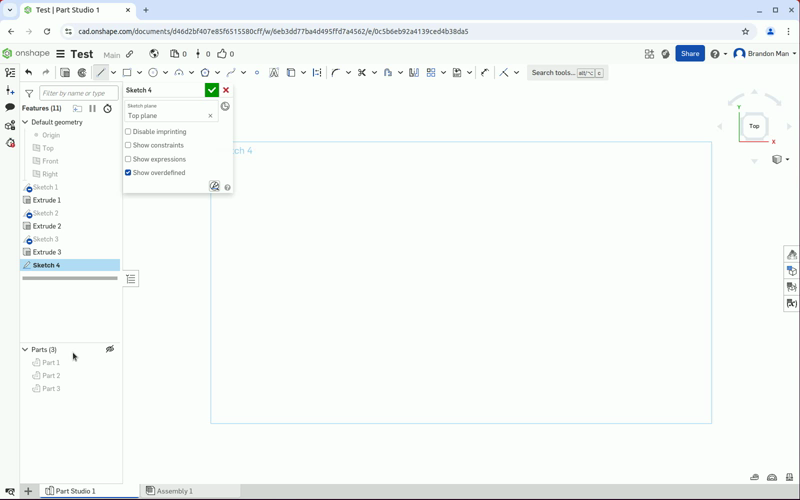
mouse_move(451, 218)
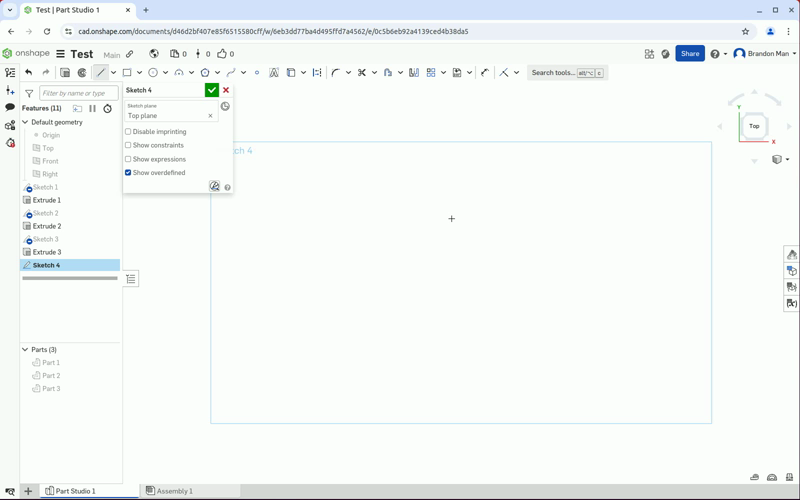
click(451, 218)
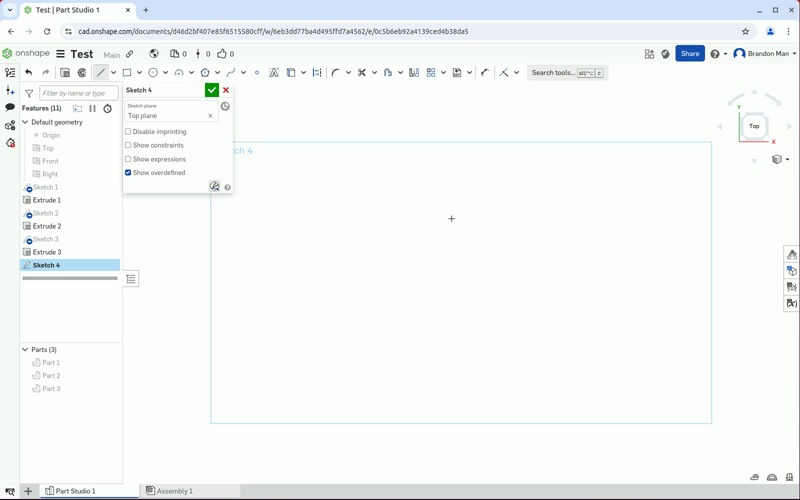
key_up(shift)
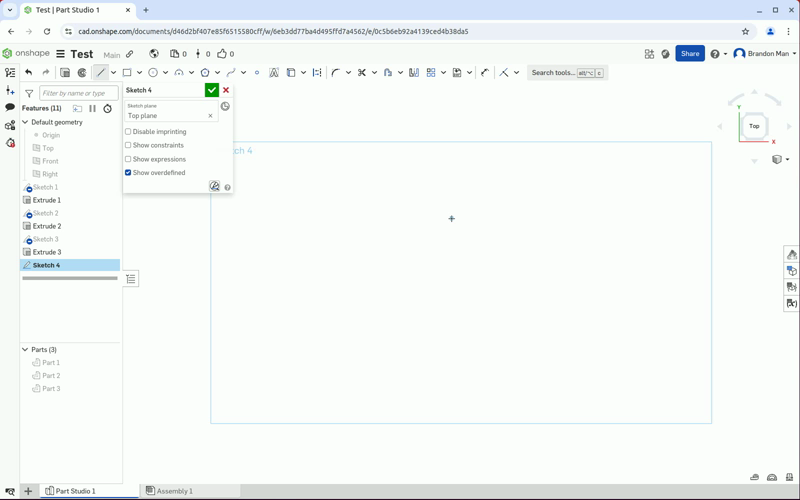
key_down(shift)
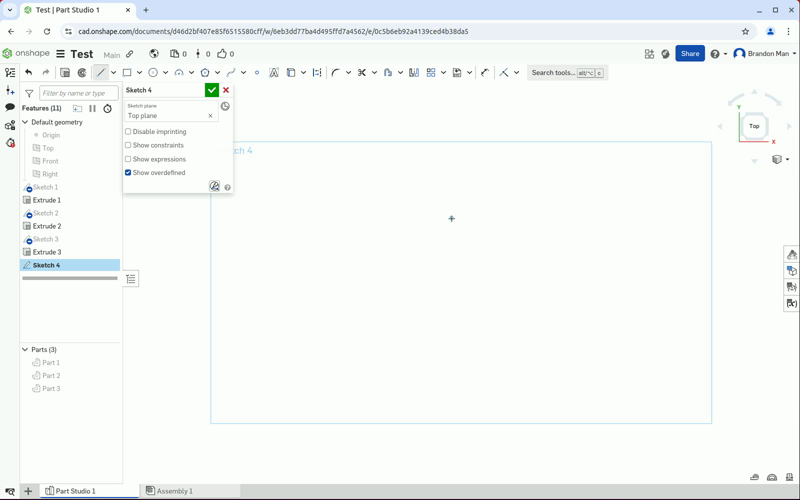
mouse_move(481, 218)
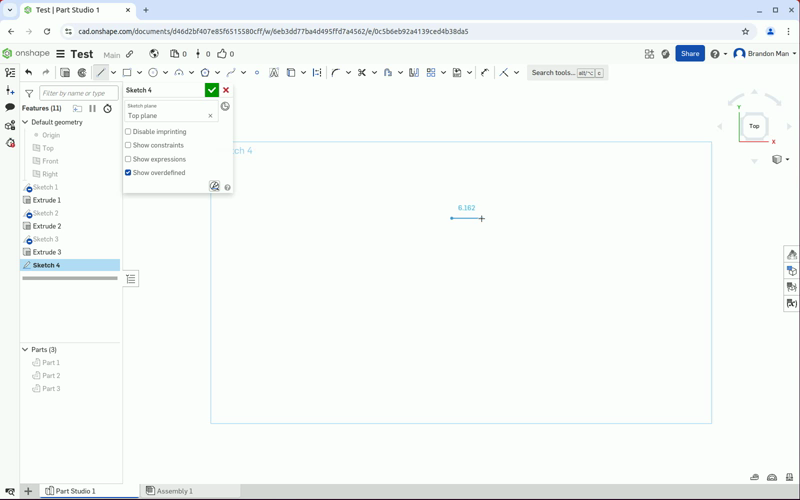
mouse_move(466, 218)
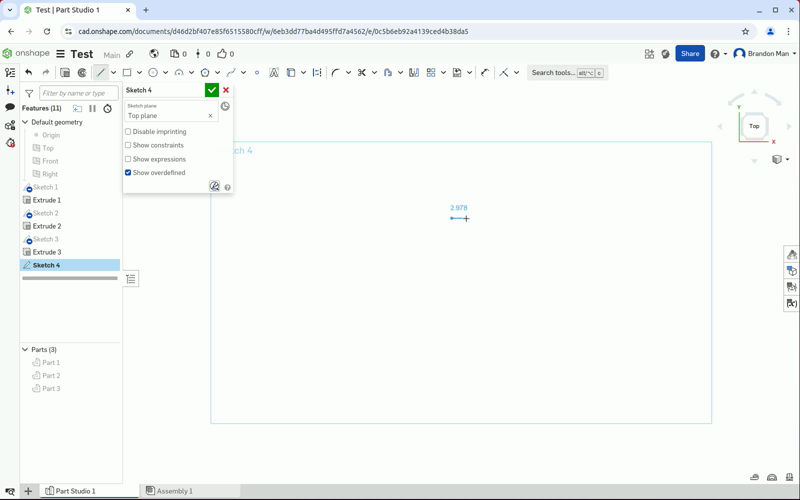
click(466, 218)
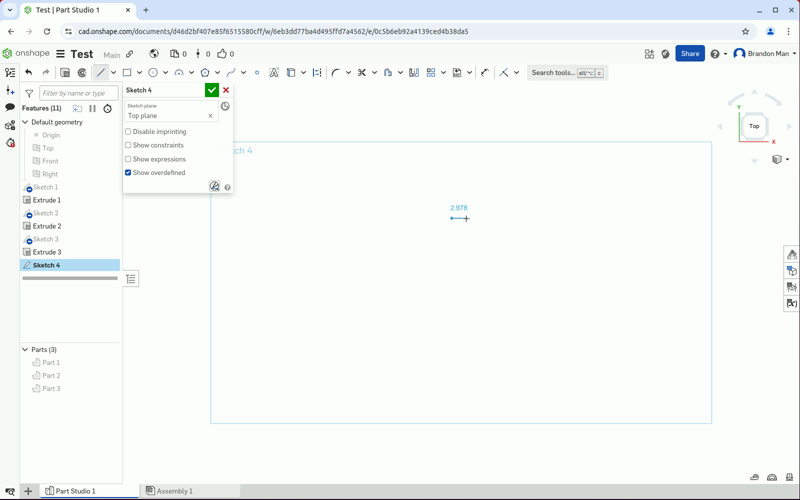
key_up(shift)
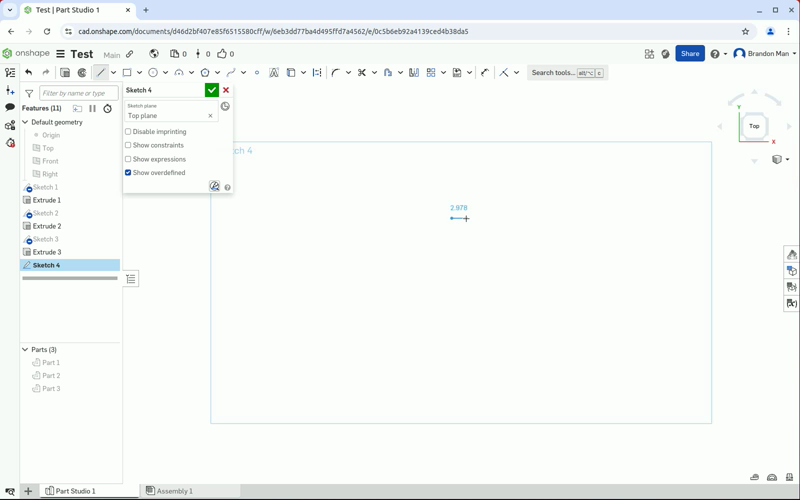
key_down(shift)
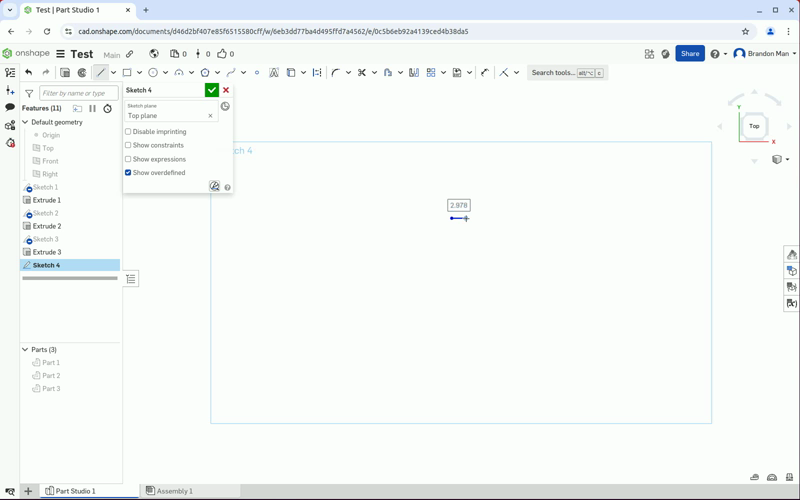
mouse_move(496, 218)
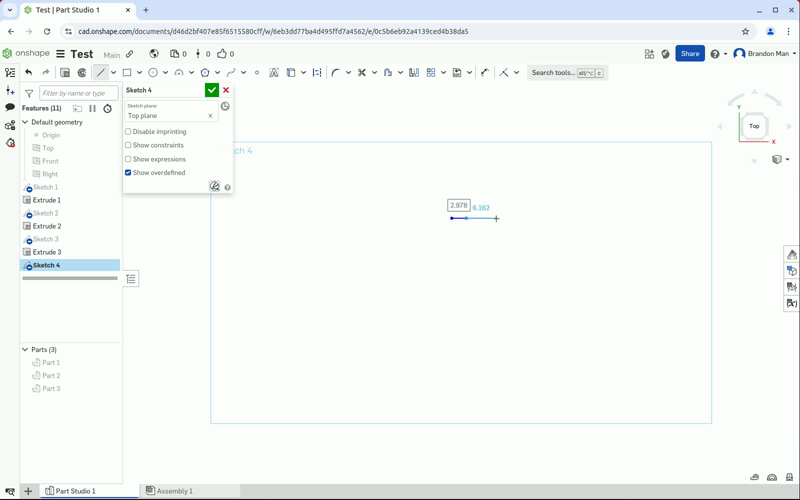
mouse_move(466, 195)
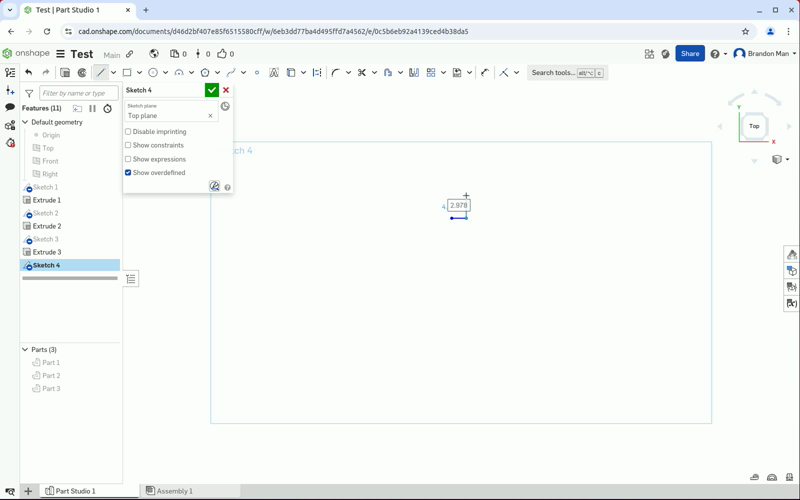
click(466, 195)
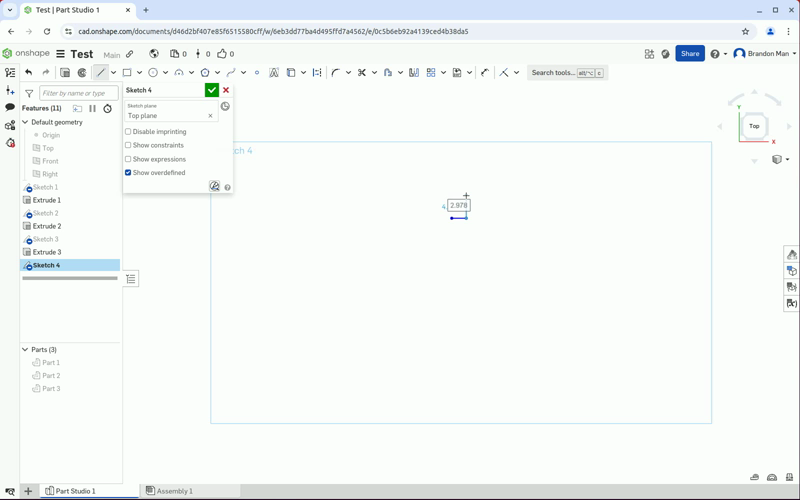
key_up(shift)
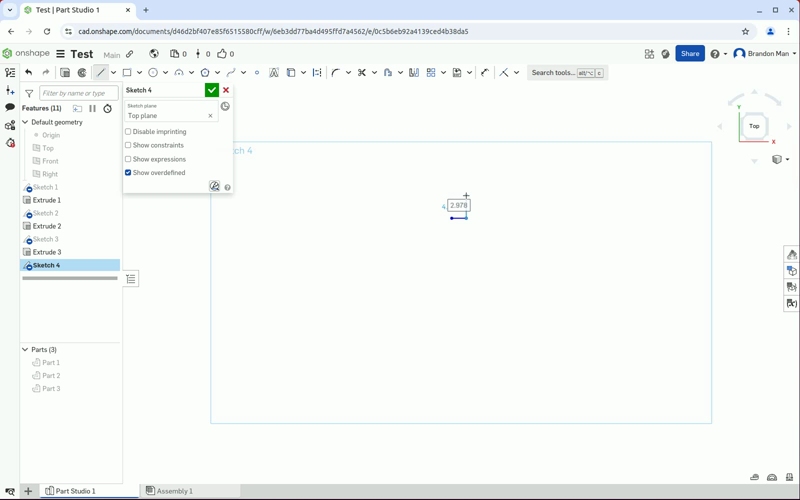
key_down(shift)
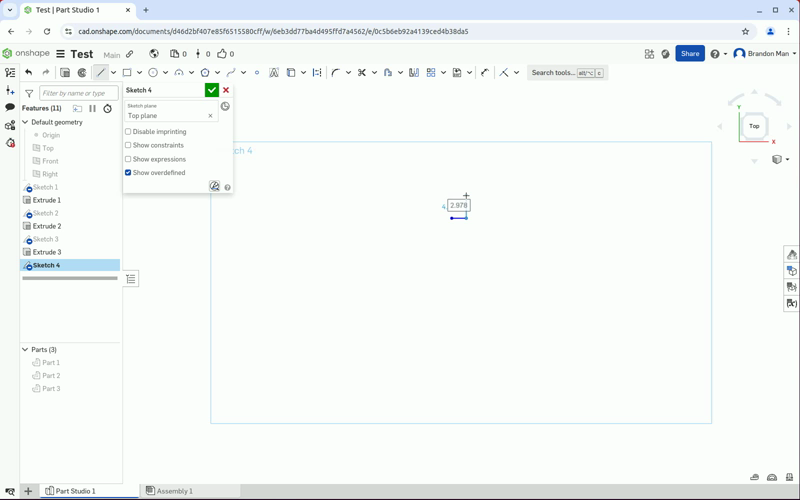
mouse_move(496, 195)
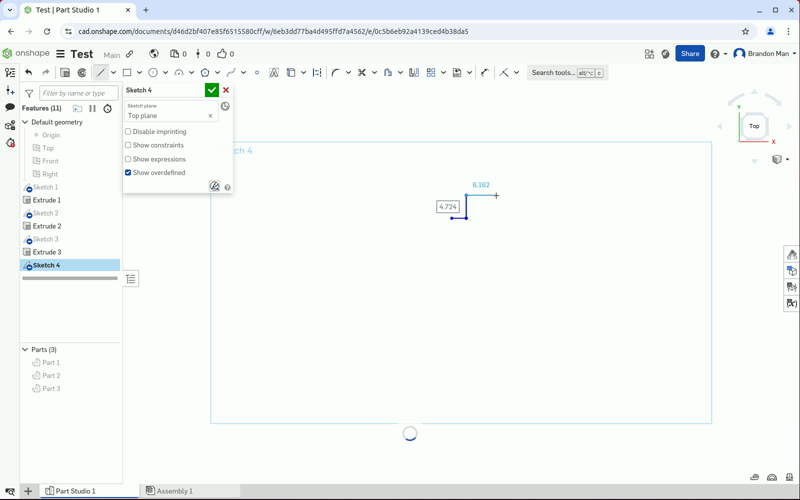
mouse_move(451, 195)
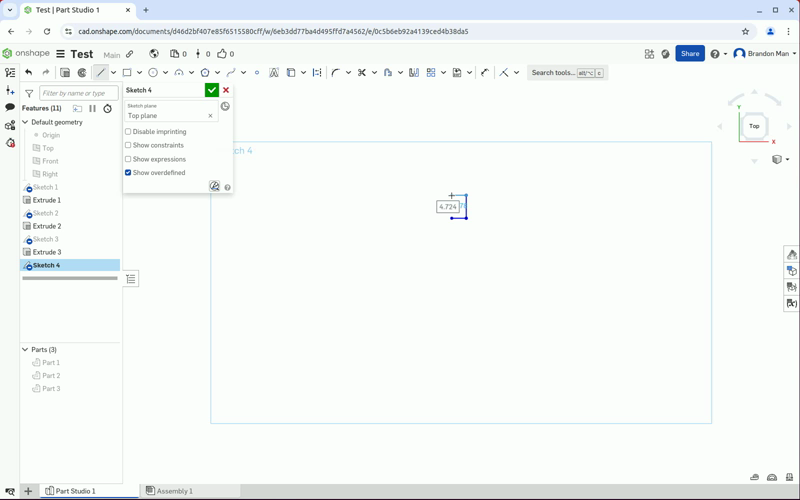
click(451, 195)
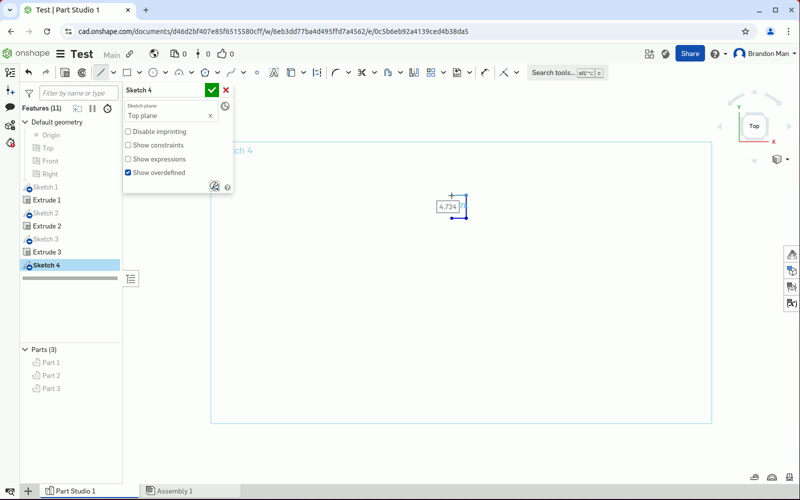
key_up(shift)
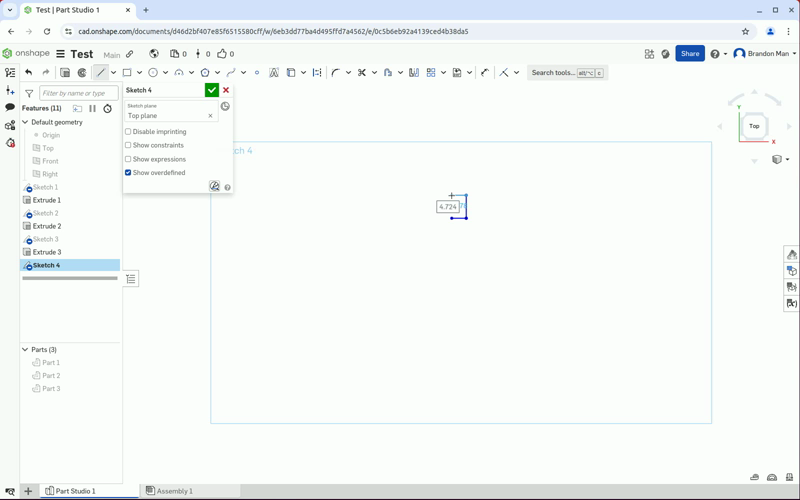
mouse_move(481, 195)
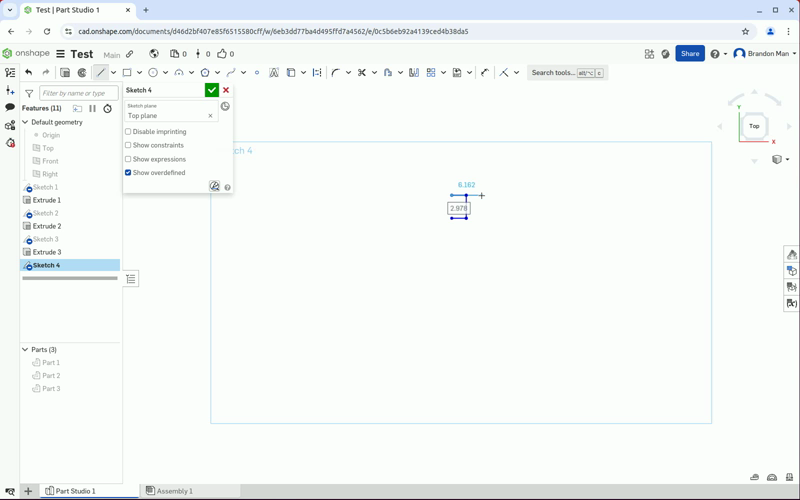
key_down(shift)
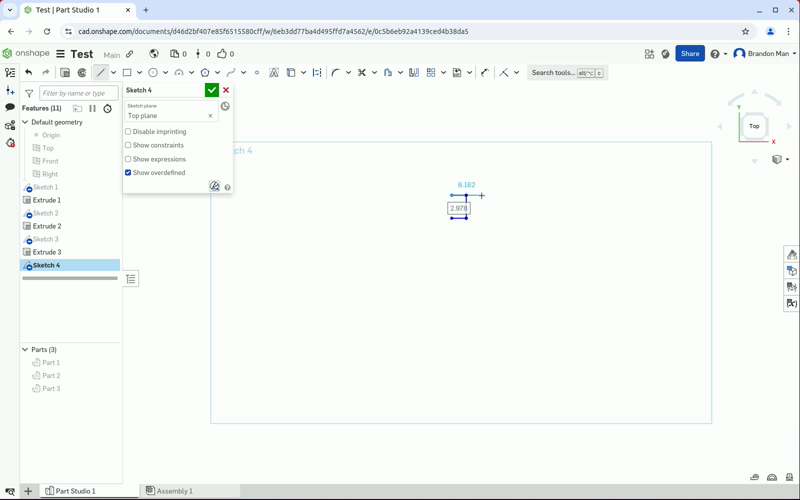
mouse_move(451, 218)
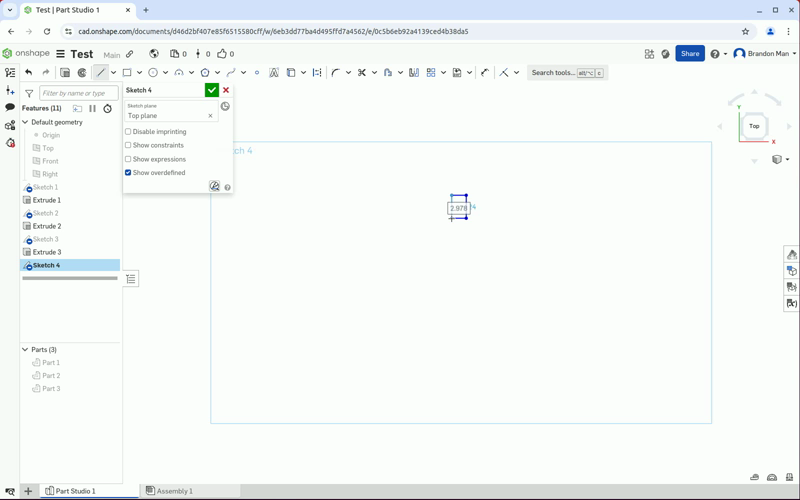
key_up(shift)
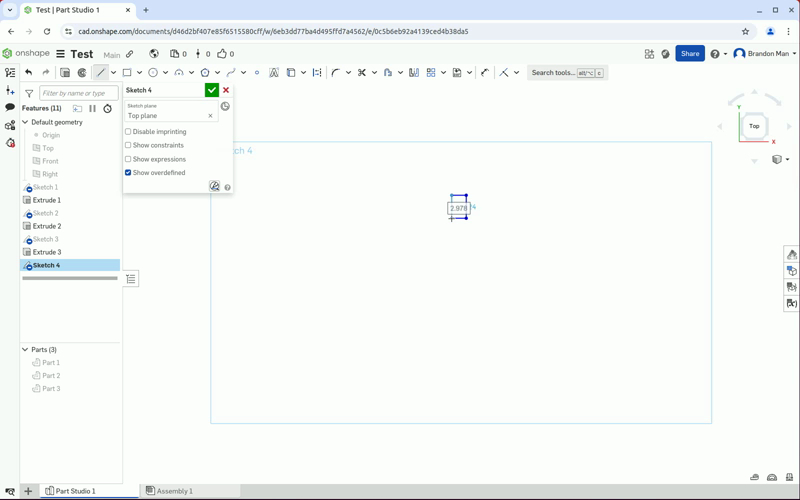
click(451, 218)
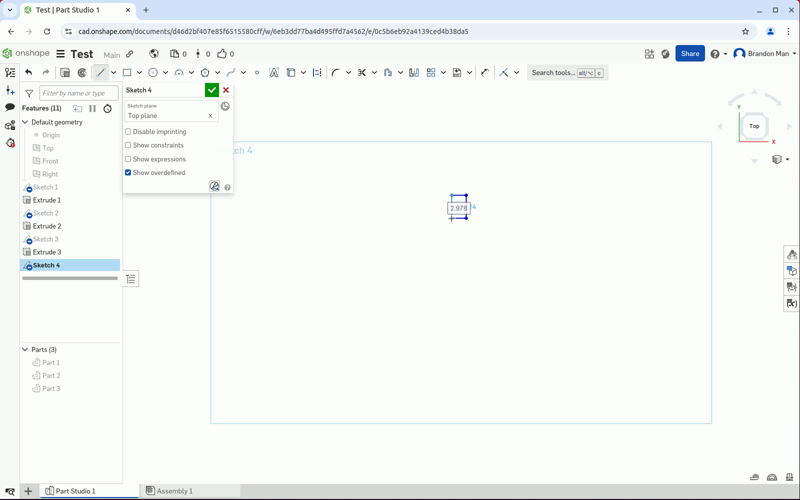
key(esc)
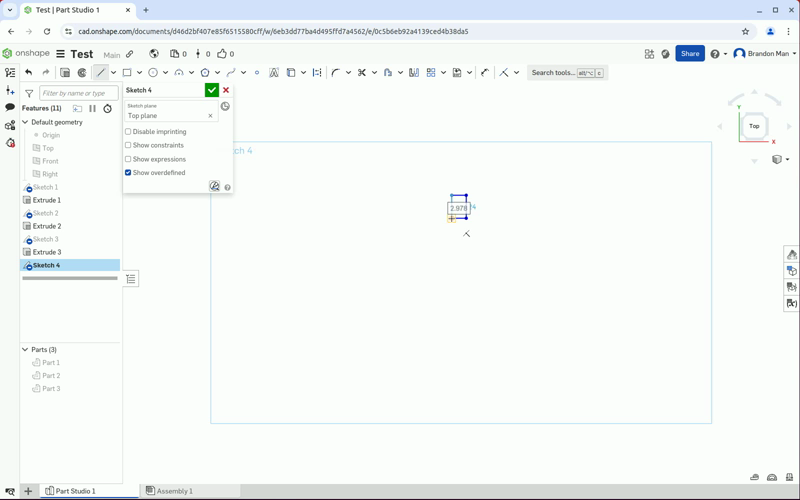
mouse_move(452, 196)
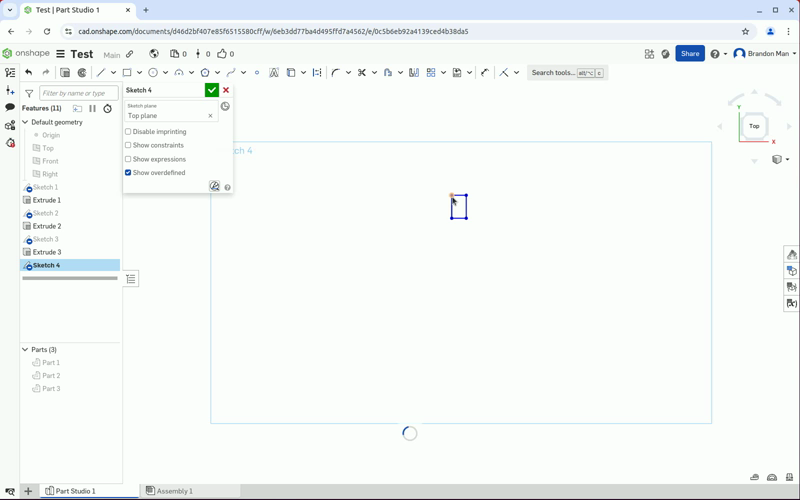
scroll(6)
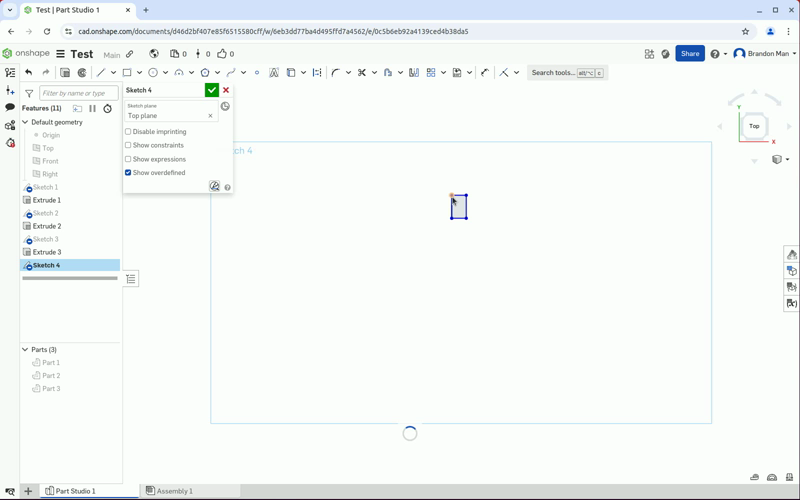
scroll(6)
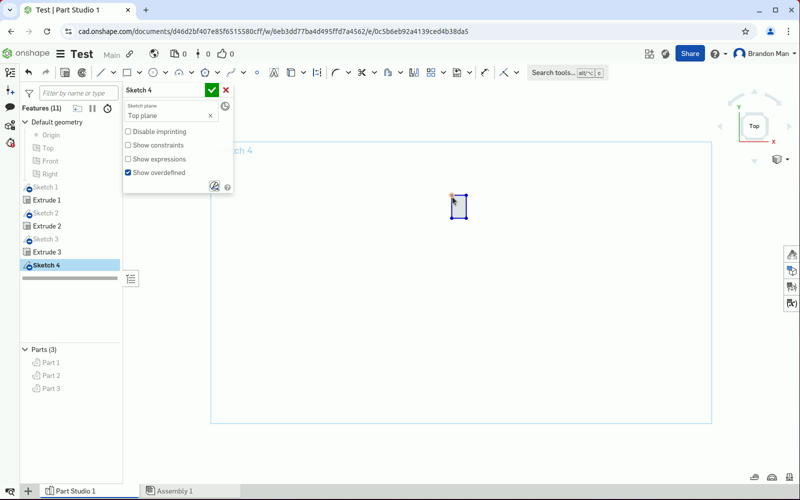
scroll(6)
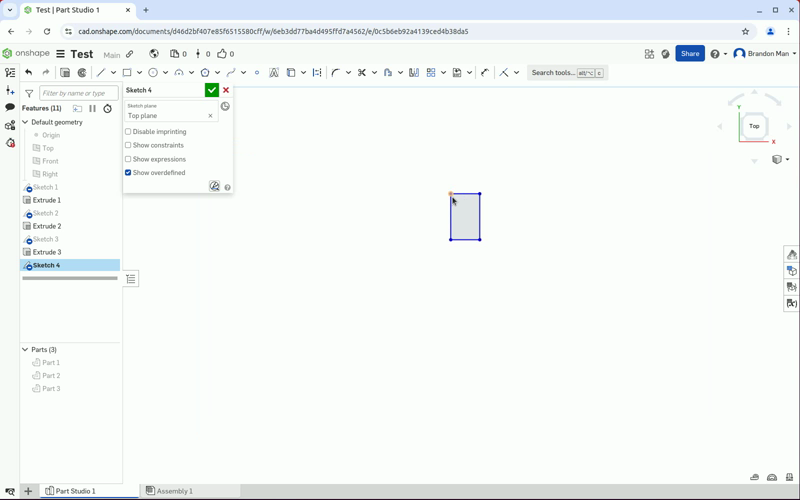
scroll(6)
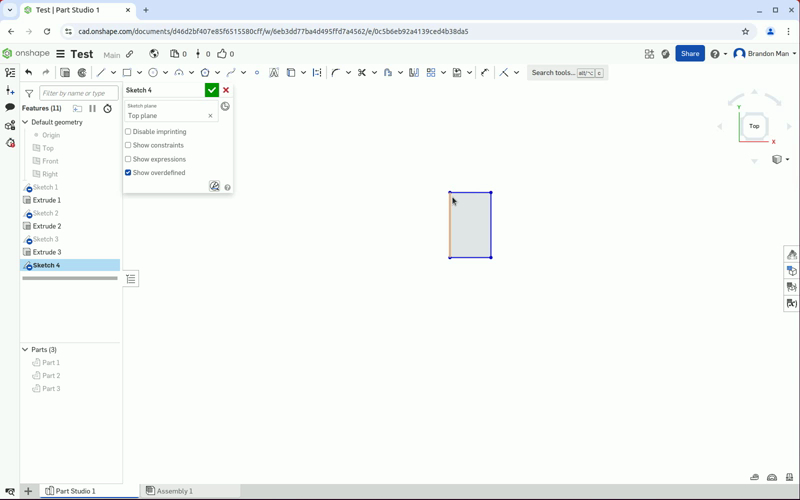
scroll(6)
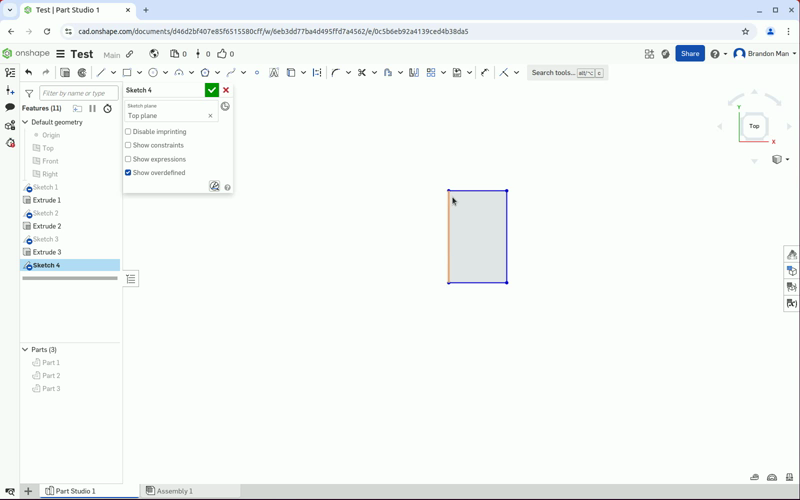
scroll(6)
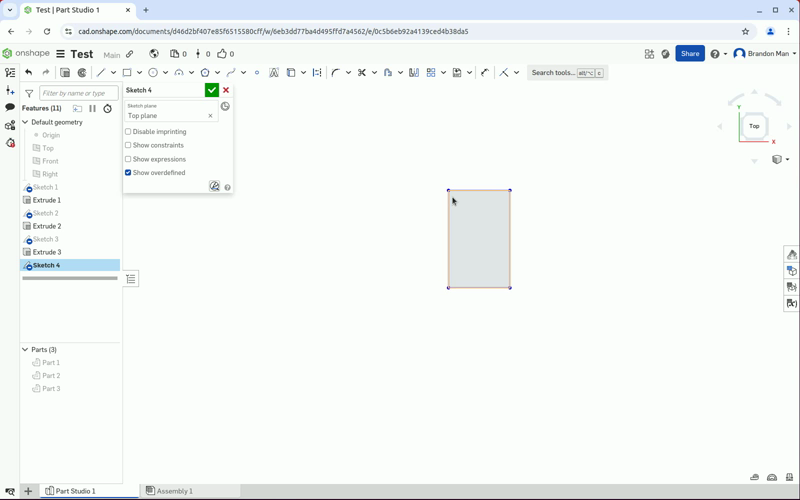
scroll(6)
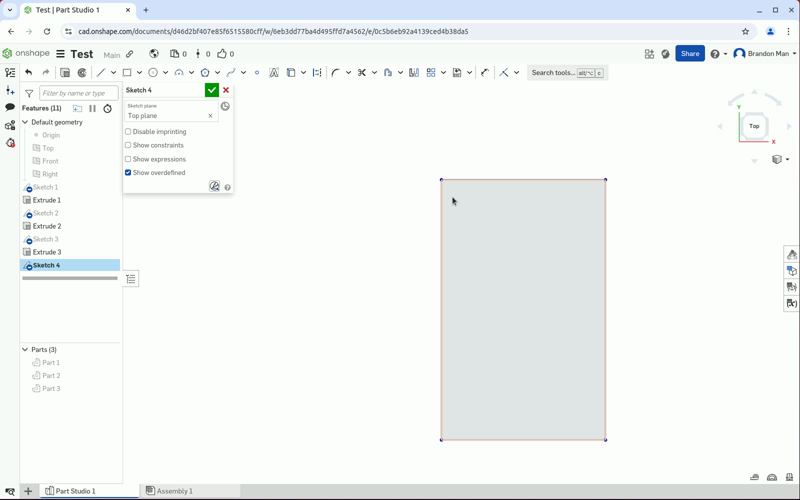
click(452, 196)
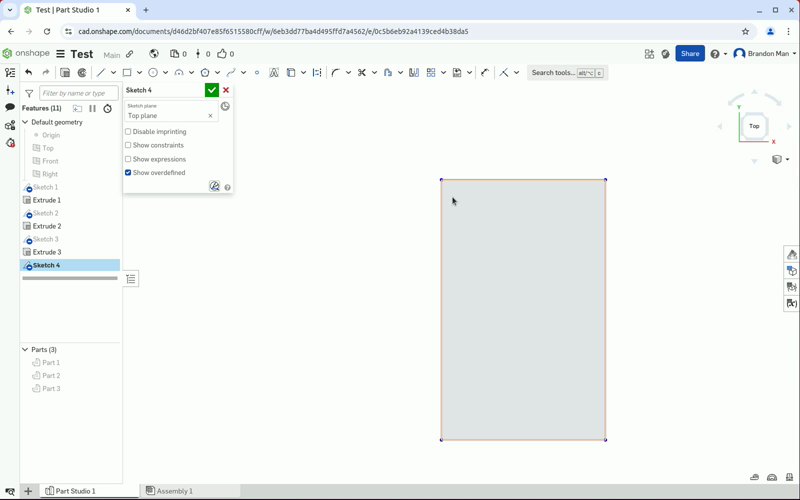
scroll(-6)
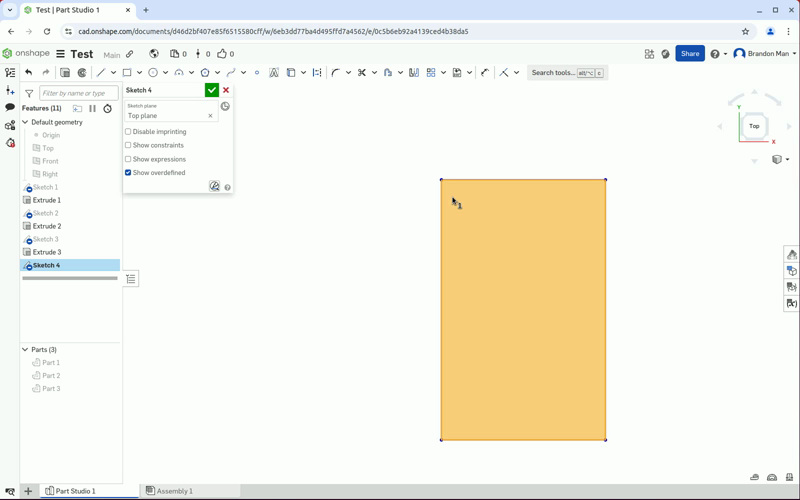
scroll(-6)
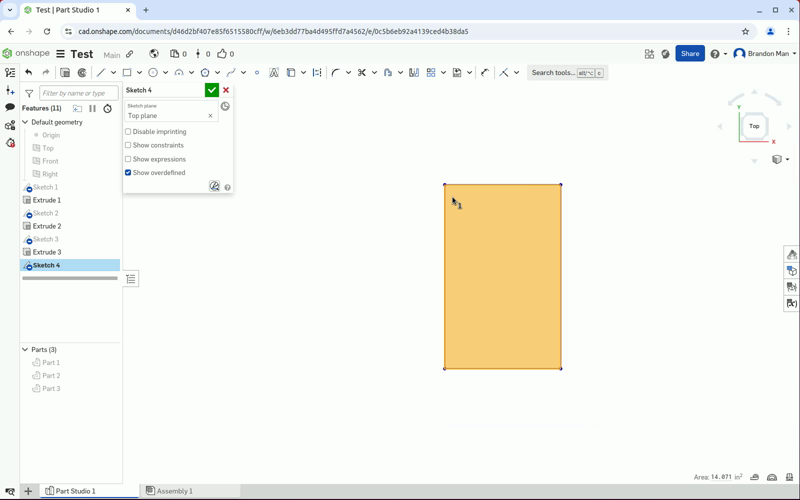
scroll(-6)
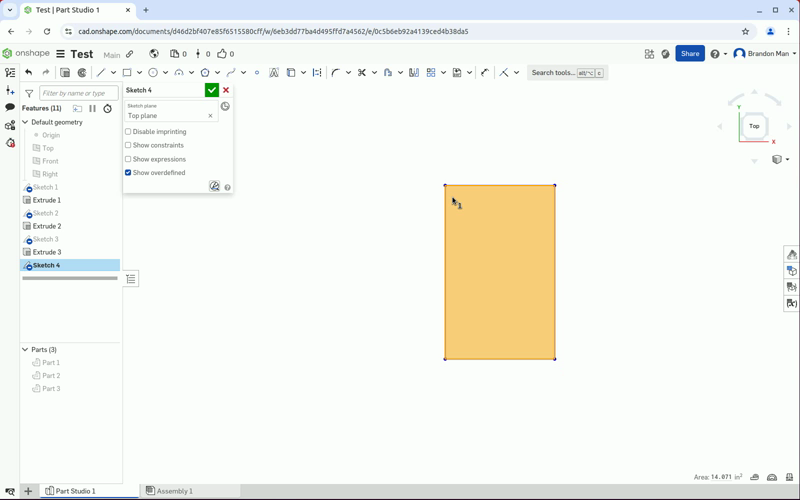
scroll(-6)
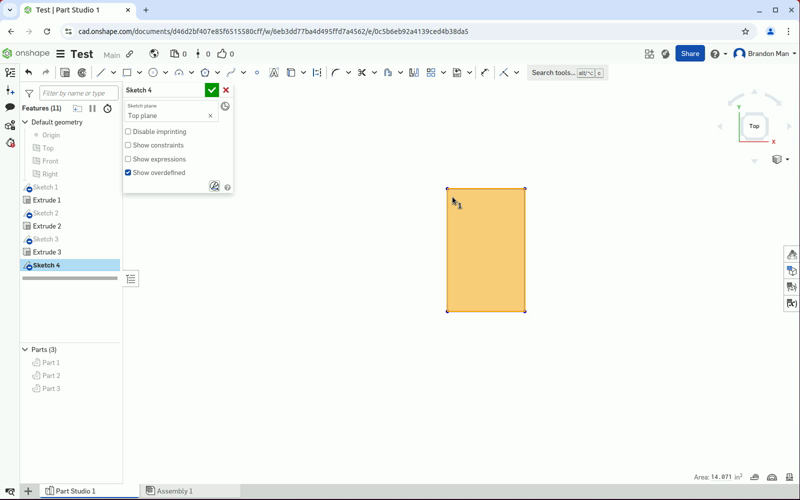
scroll(-6)
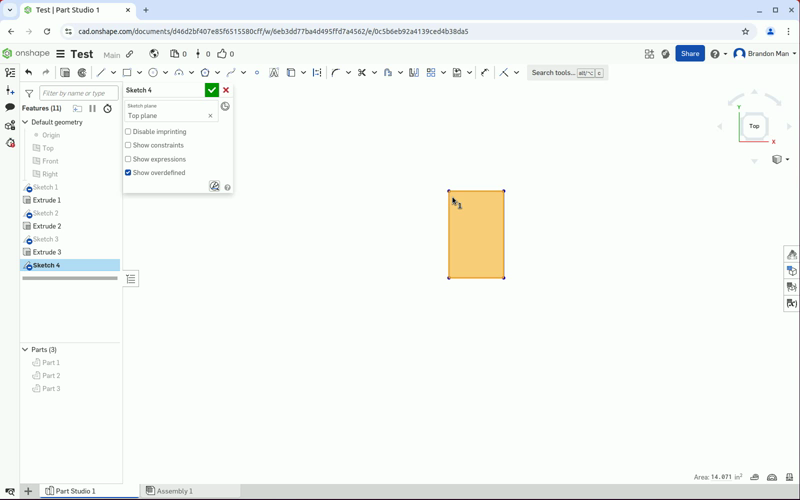
scroll(-6)
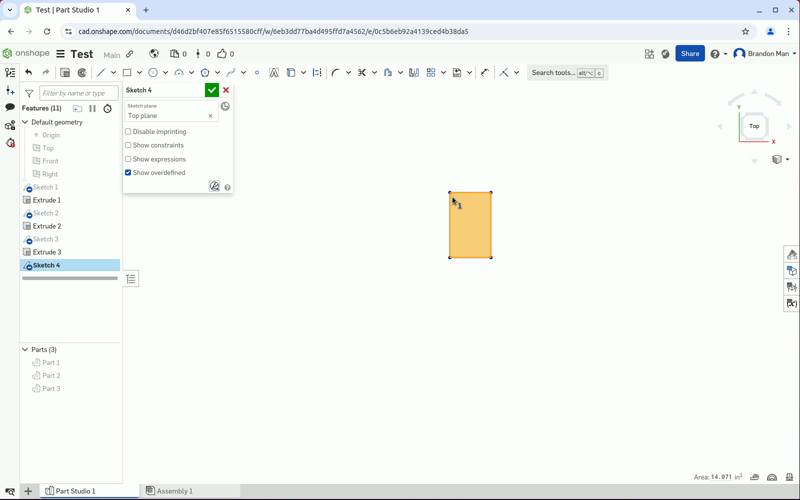
scroll(-6)
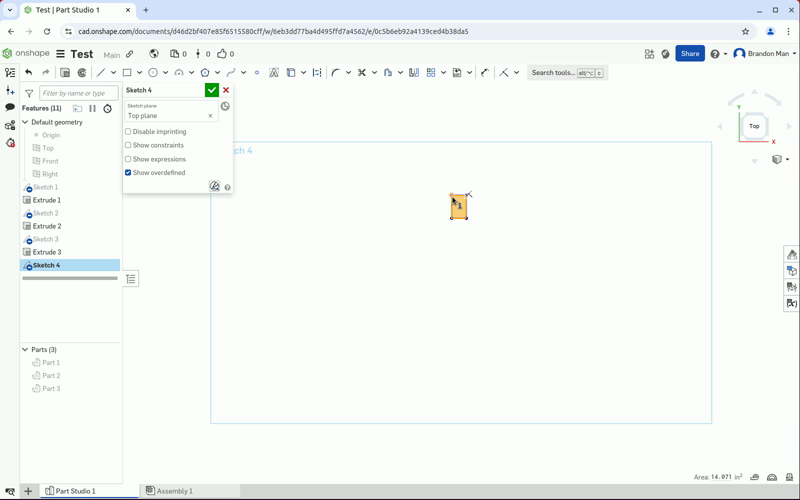
mouse_move(73, 352)
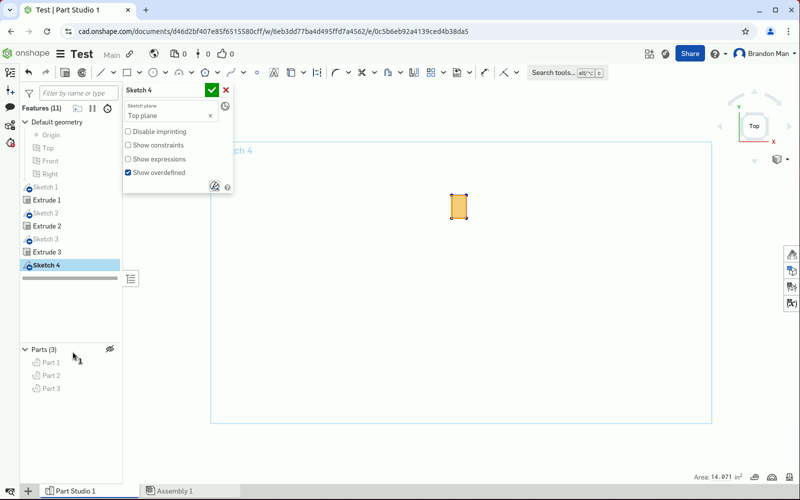
key(shift+y)
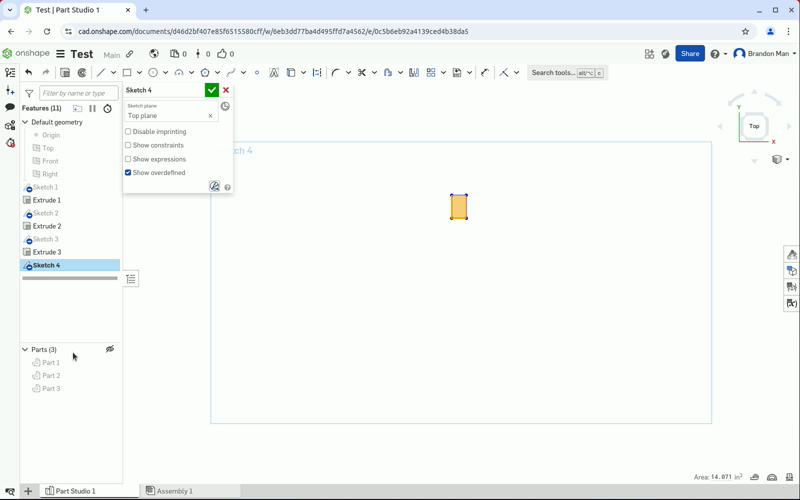
key(shift+e)
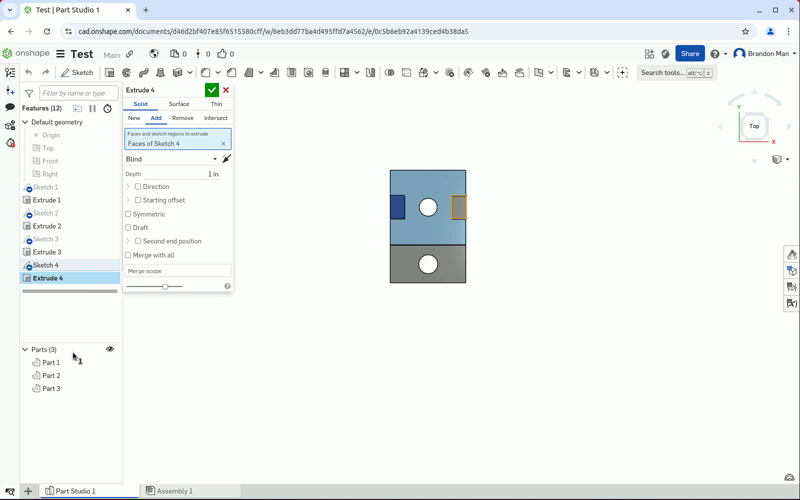
mouse_move(143, 106)
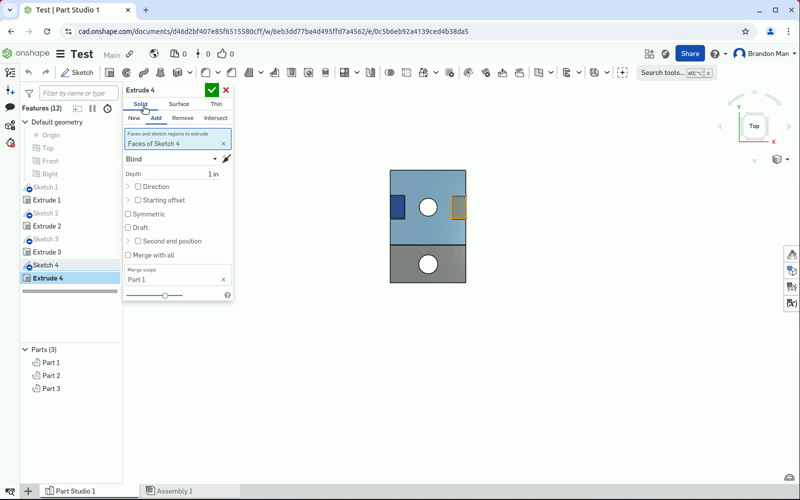
click(143, 106)
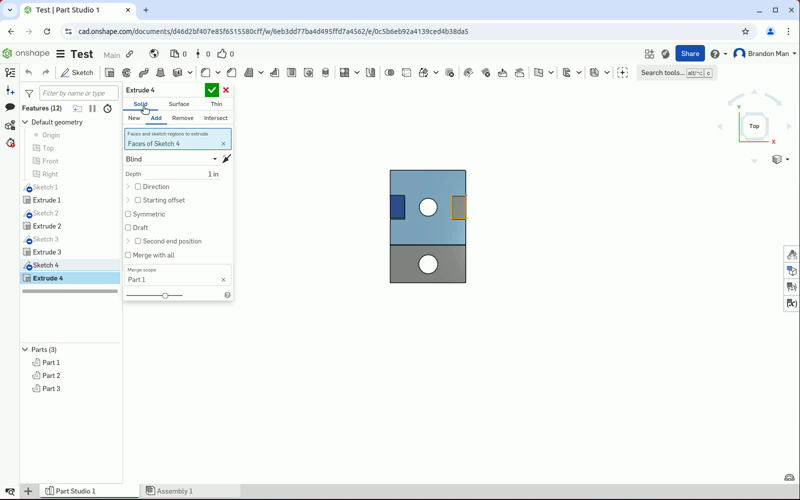
mouse_move(137, 120)
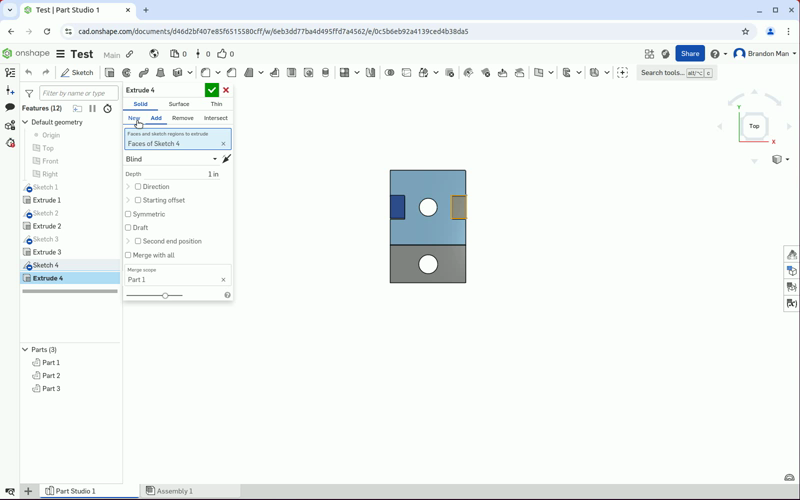
click(137, 120)
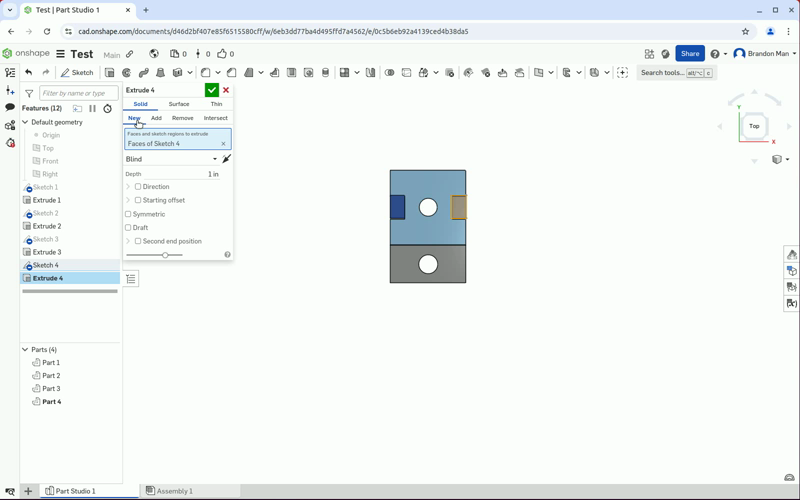
key(tab, 4)
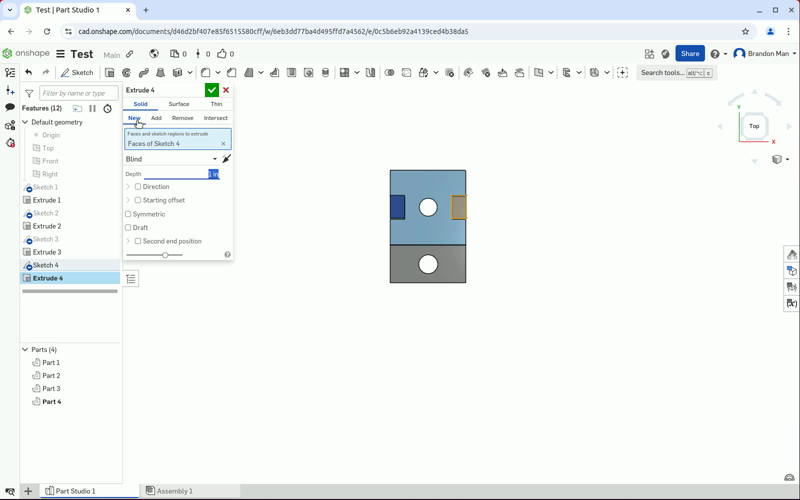
text(7.703)
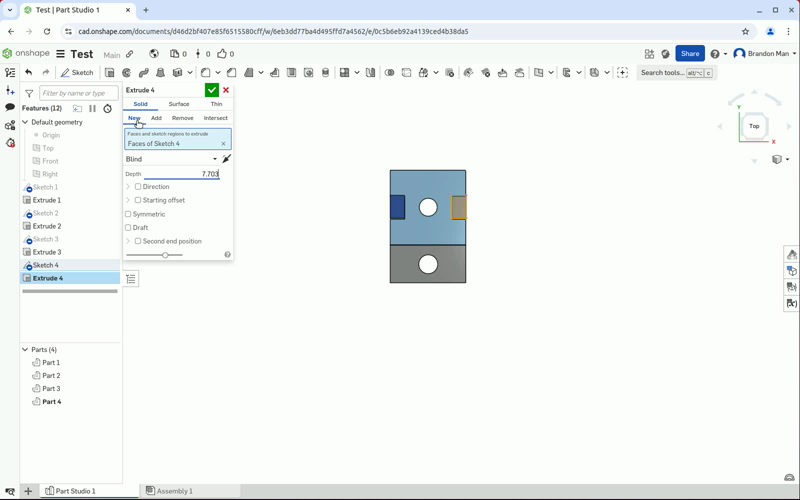
key(enter)
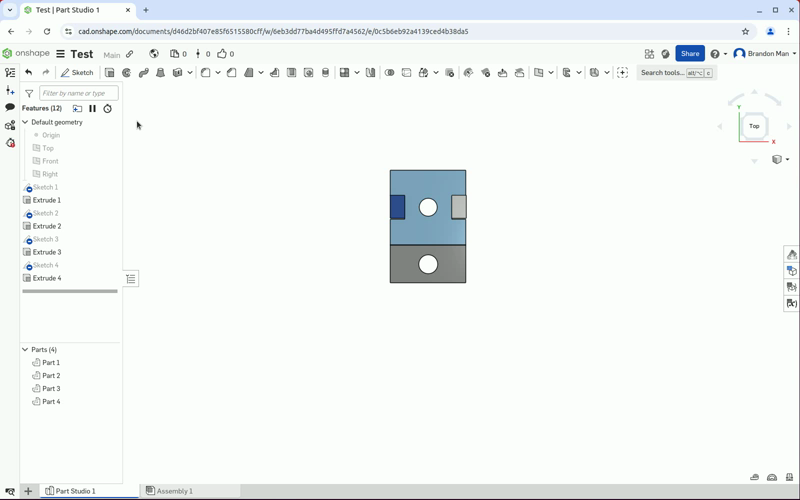
key(shift+h)
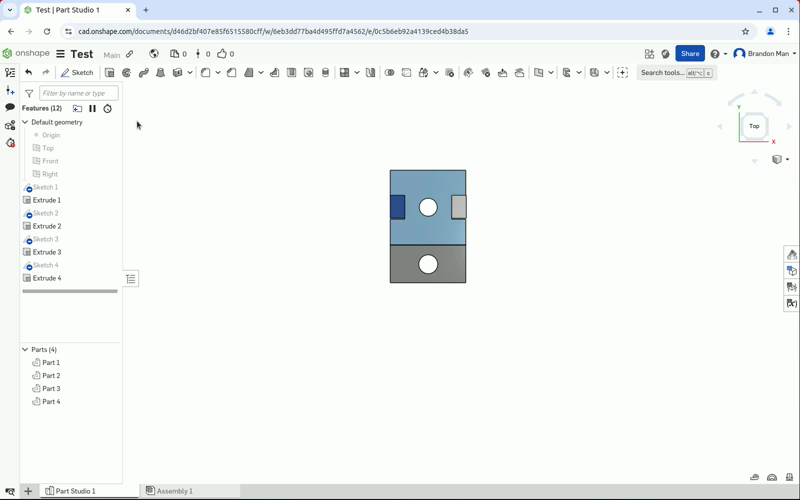
key(shift+h)
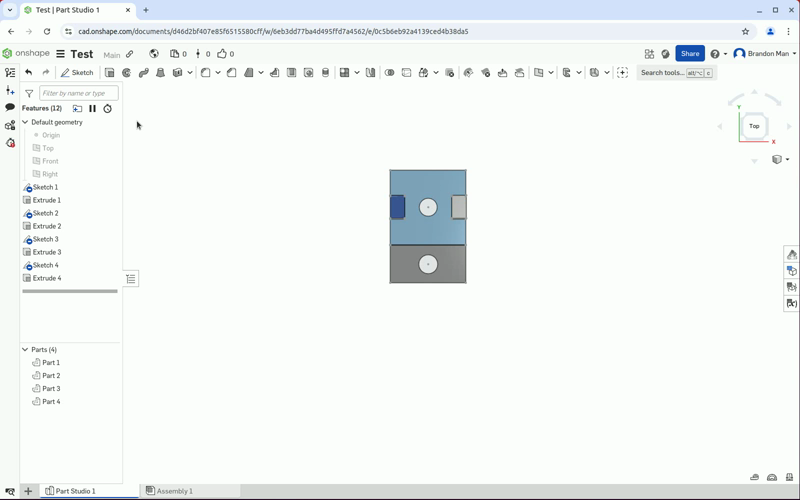
key(shift+7)
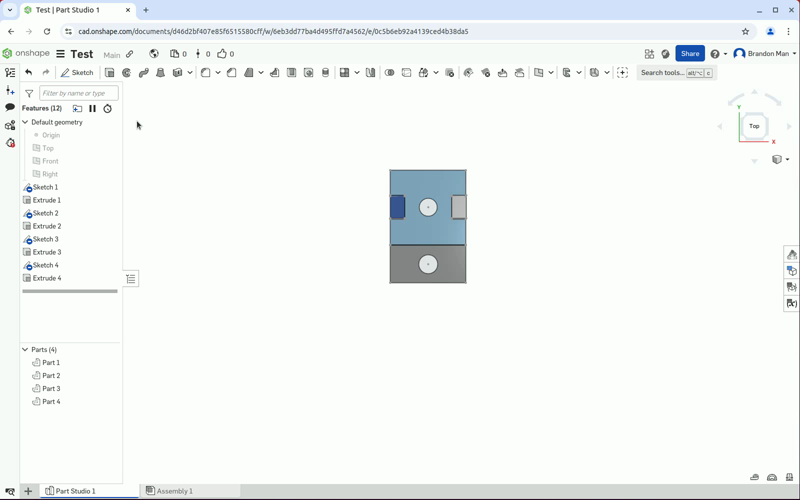
key(up, 3)
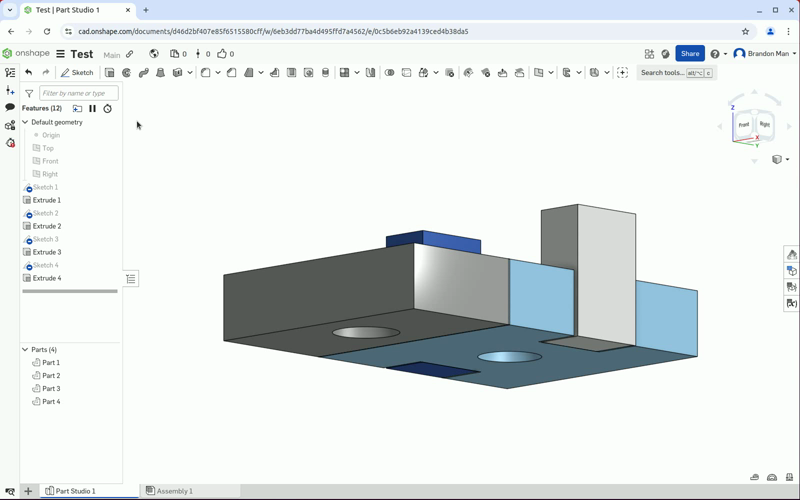
key(left, 3)
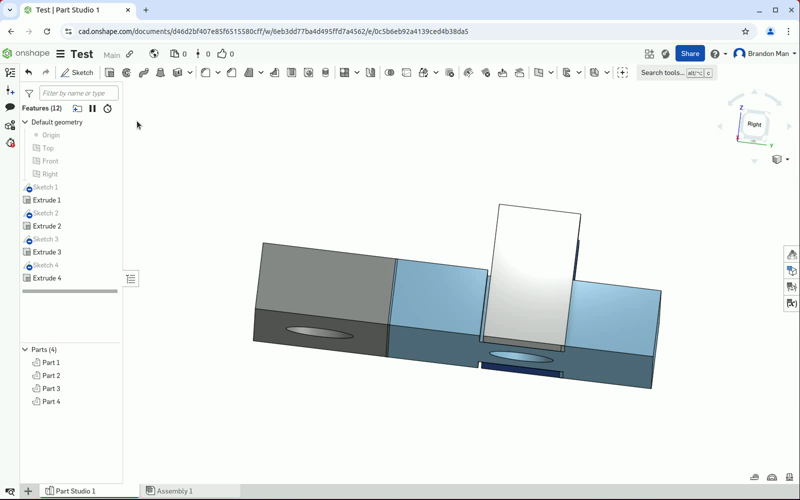
key(right, 3)
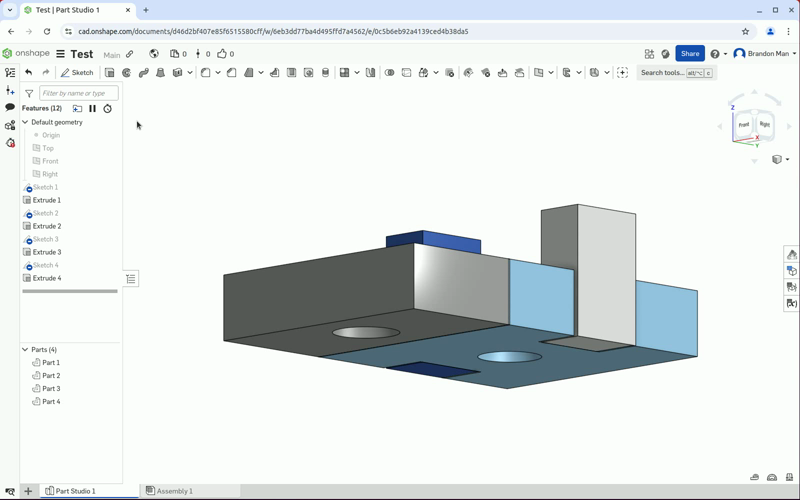
key(down, 3)
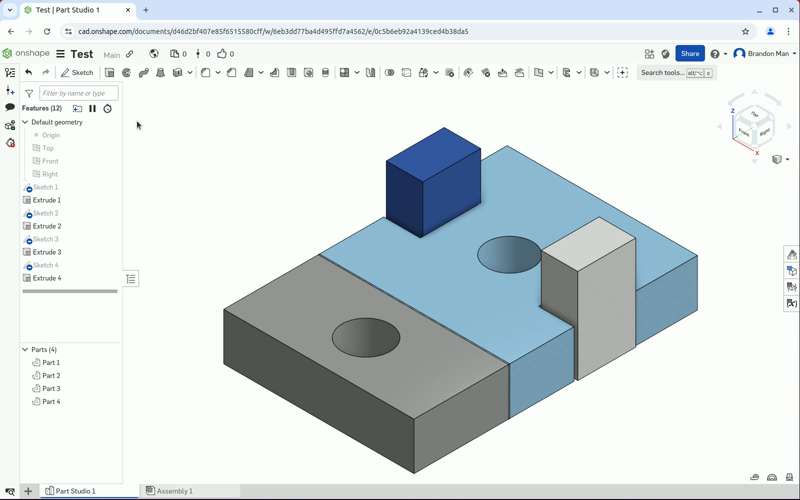
mouse_move(73, 189)
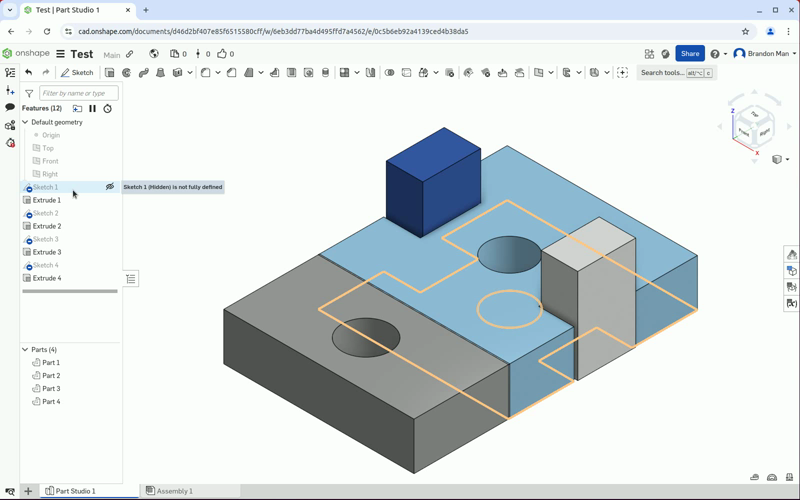
click(73, 189)